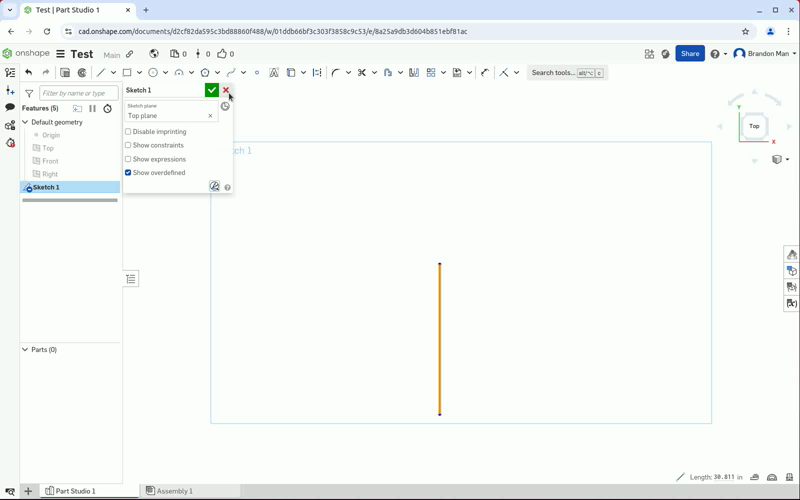
key(shift+h)
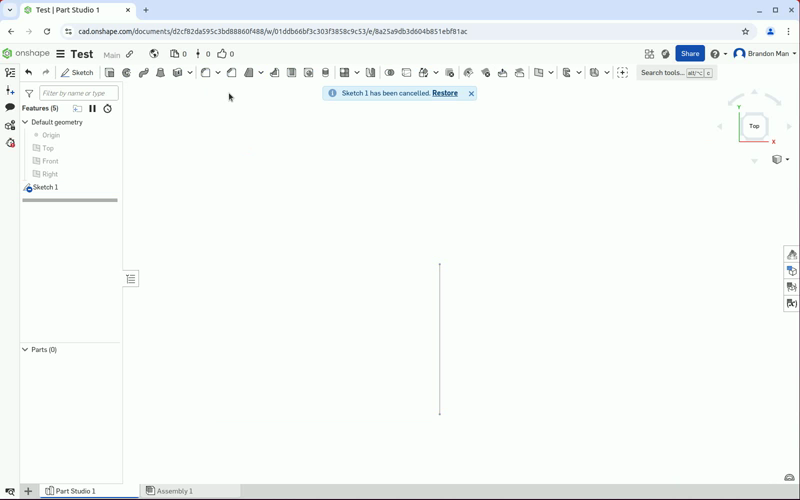
key(shift+s)
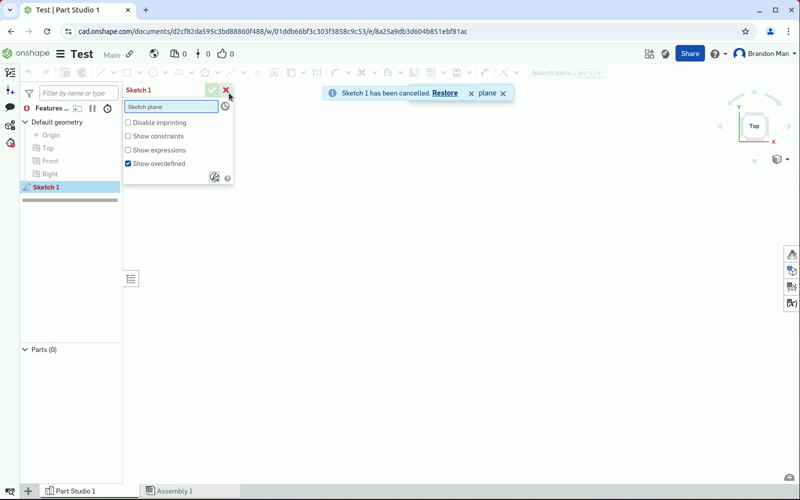
mouse_move(73, 150)
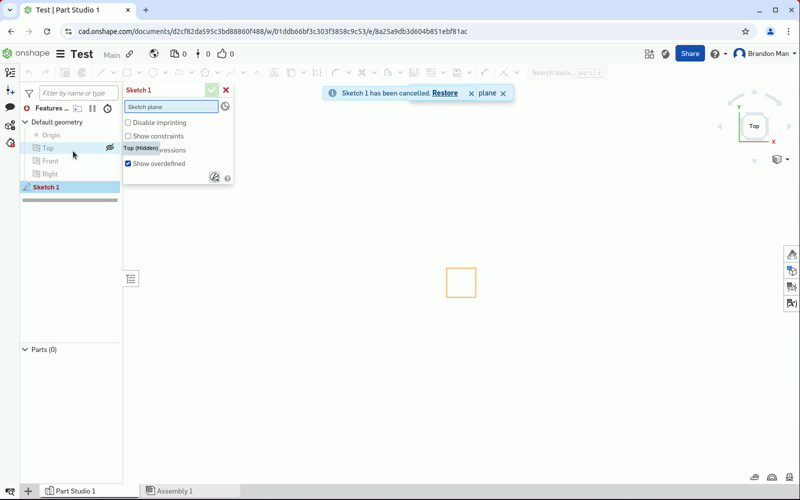
click(73, 150)
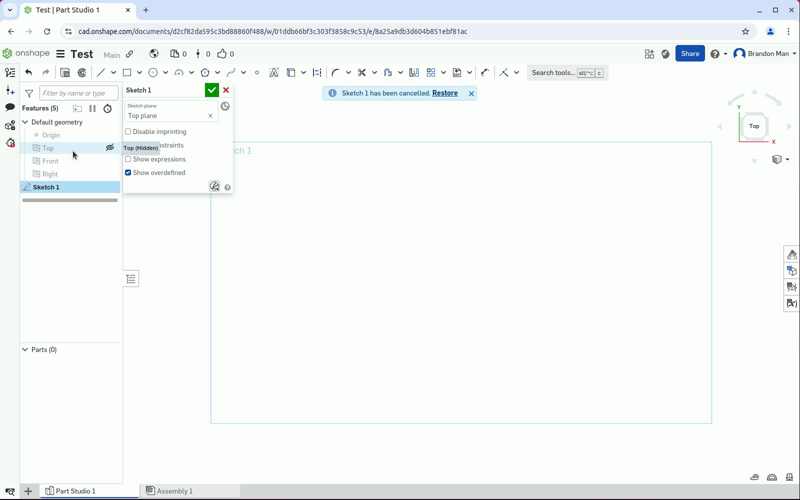
mouse_move(73, 352)
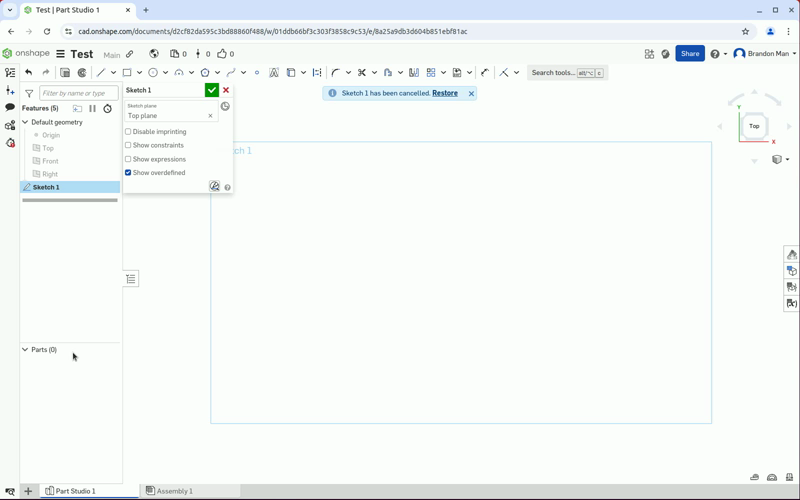
key(y)
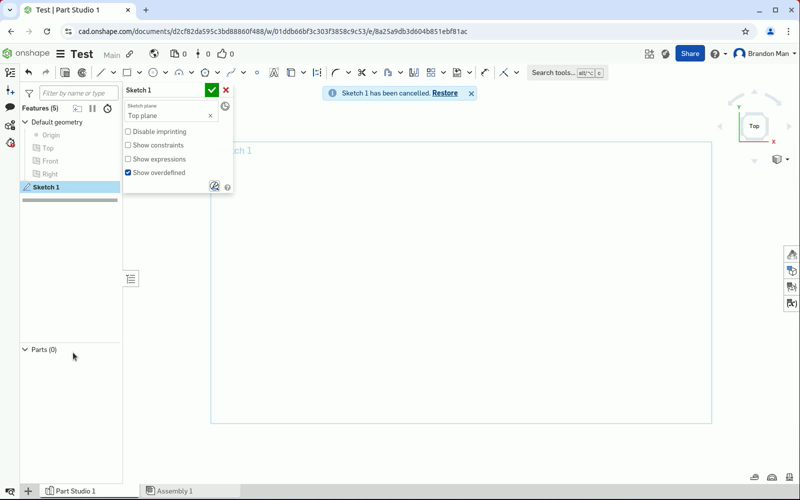
key(l)
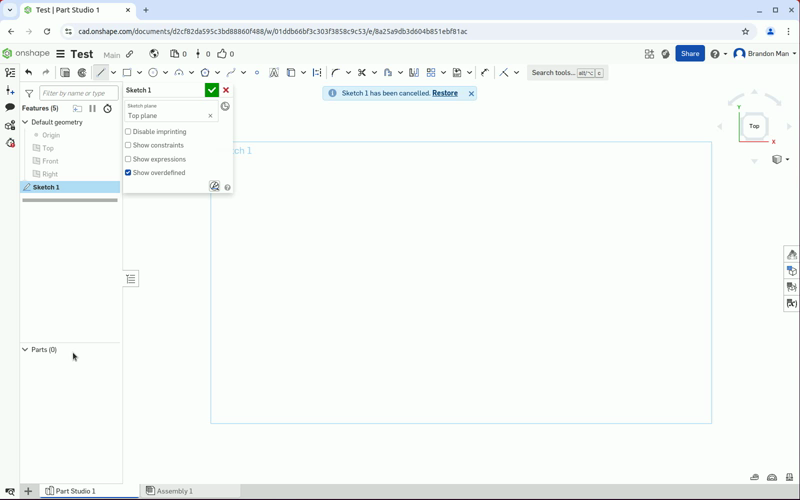
key_down(shift)
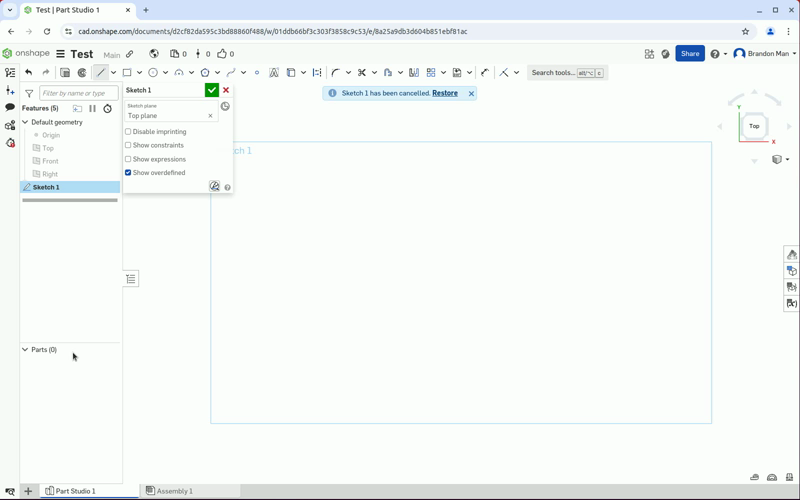
mouse_move(348, 395)
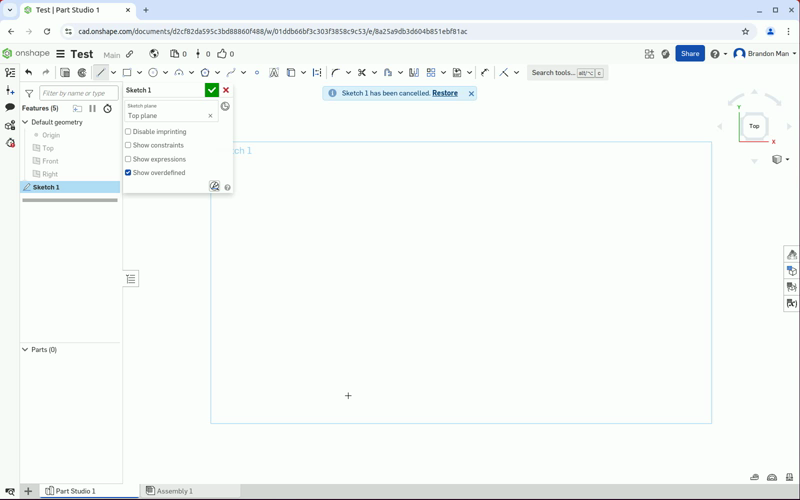
click(348, 395)
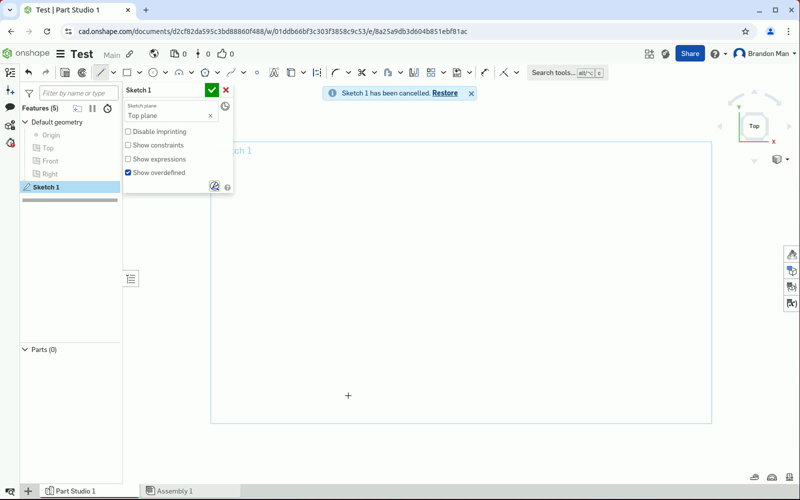
key_up(shift)
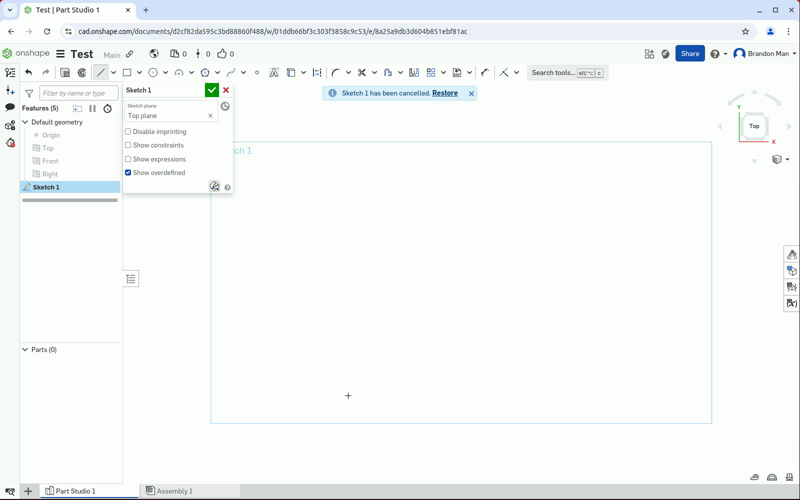
key_down(shift)
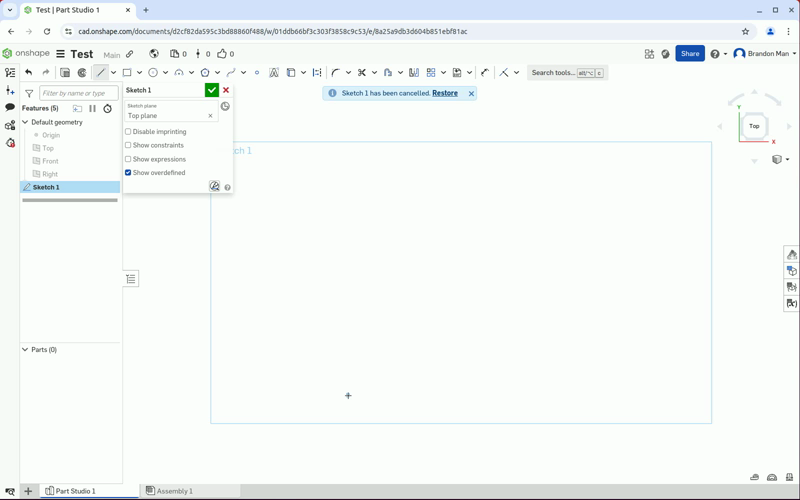
mouse_move(572, 395)
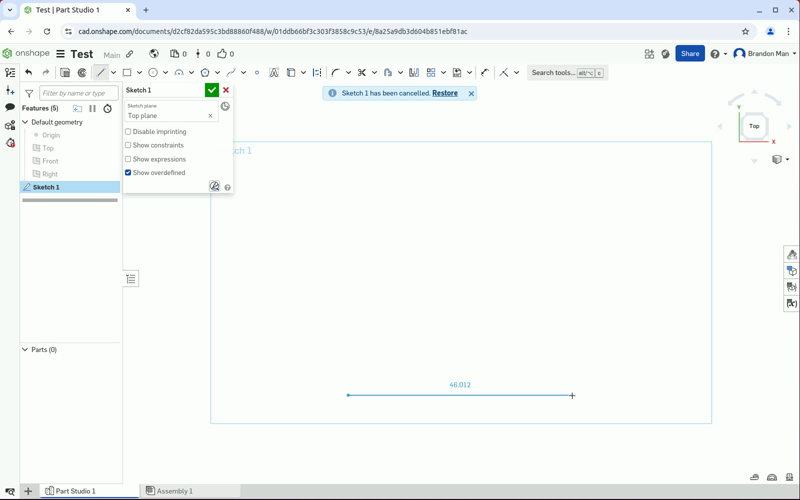
click(572, 395)
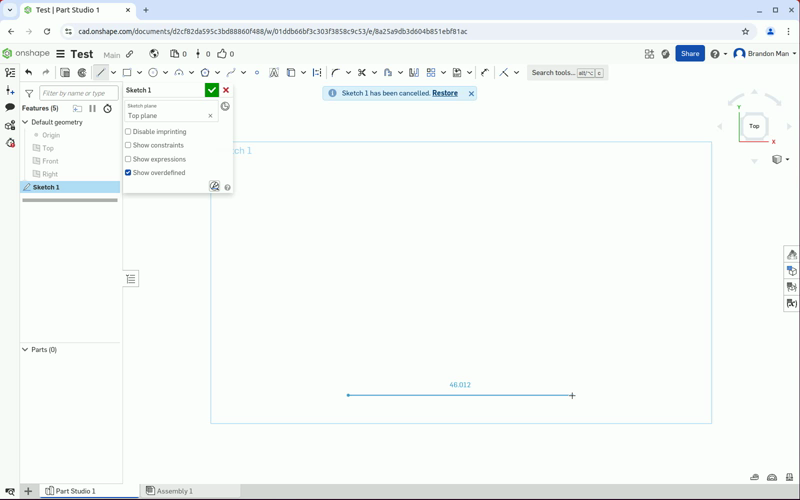
key_up(shift)
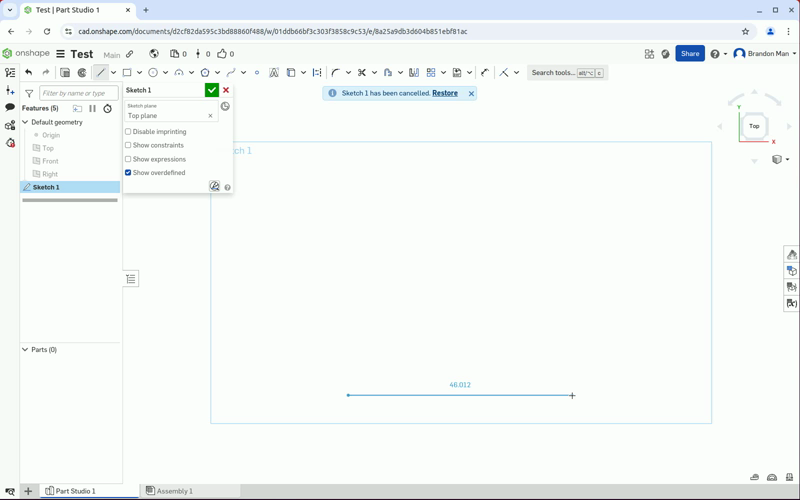
key_down(shift)
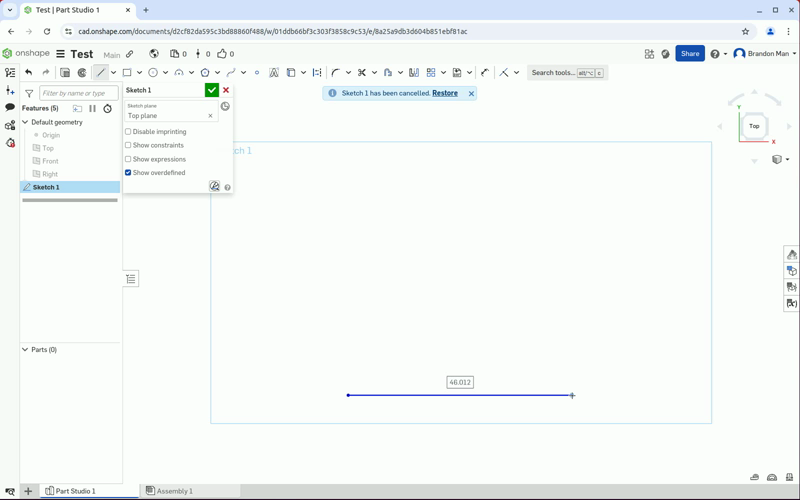
mouse_move(572, 171)
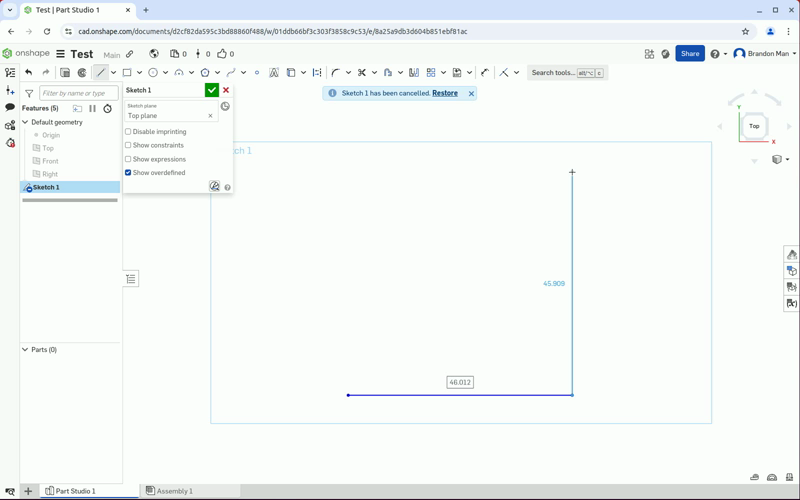
click(572, 171)
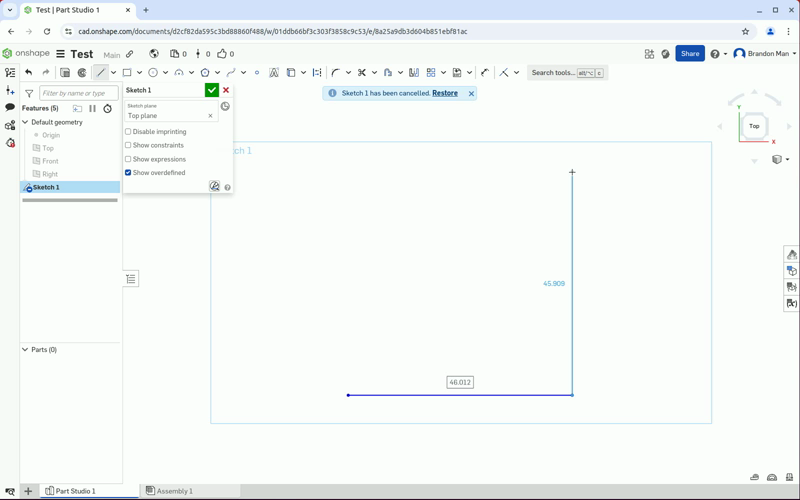
key_up(shift)
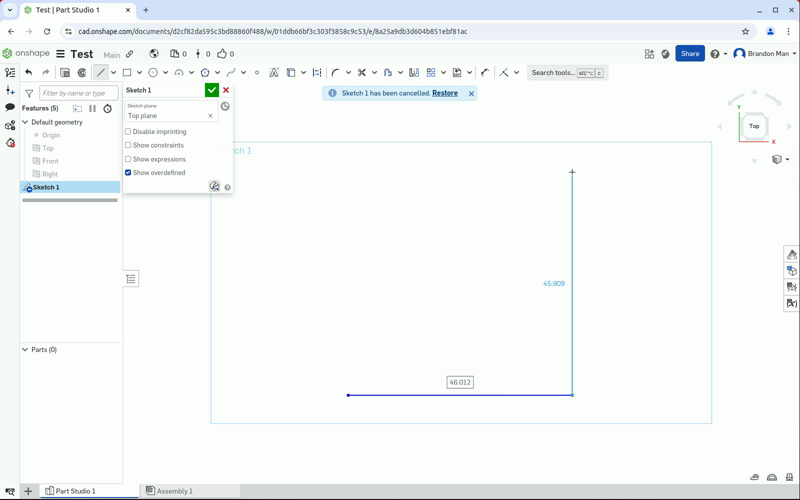
key_down(shift)
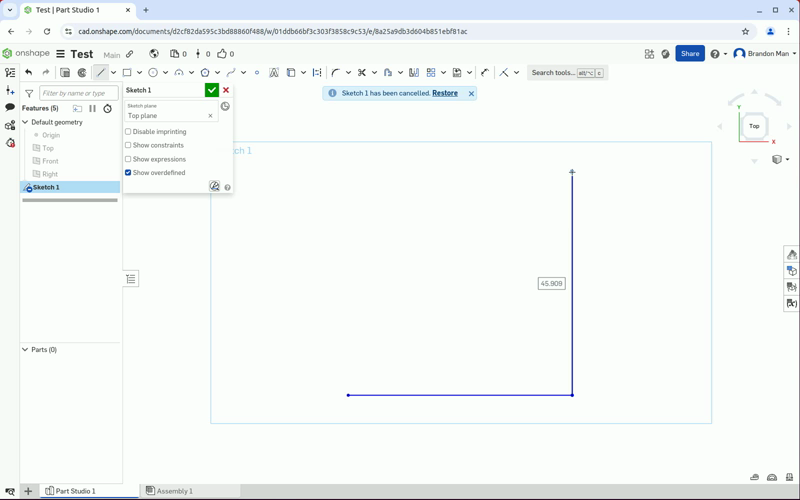
mouse_move(348, 171)
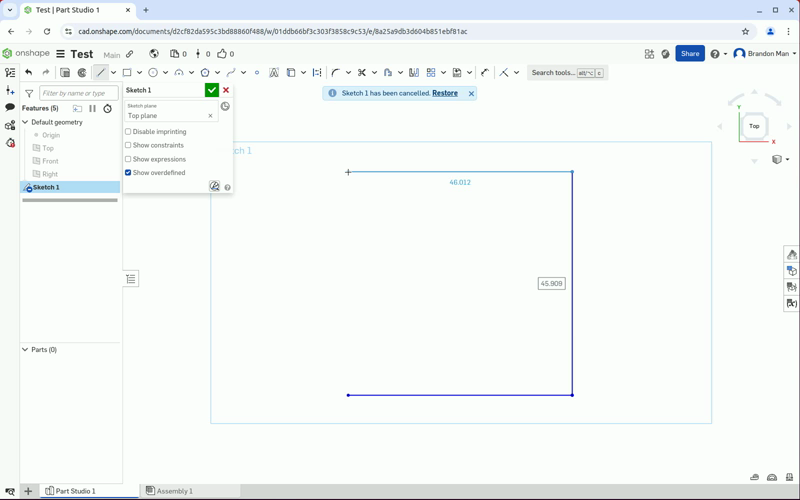
click(348, 171)
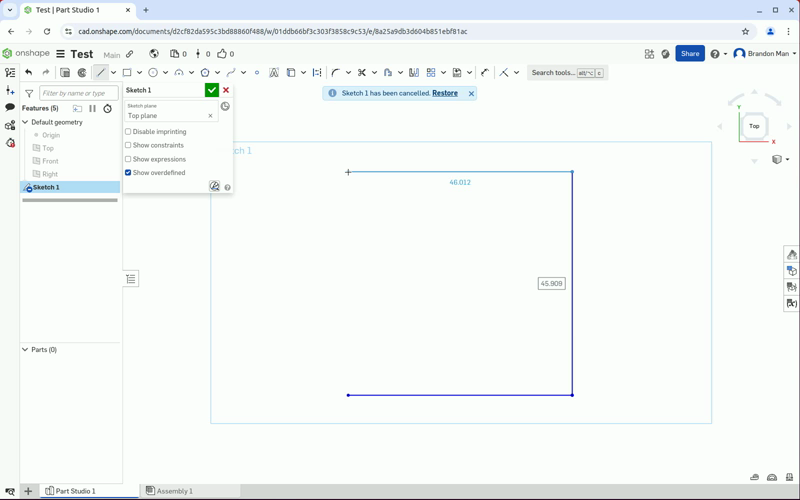
key_up(shift)
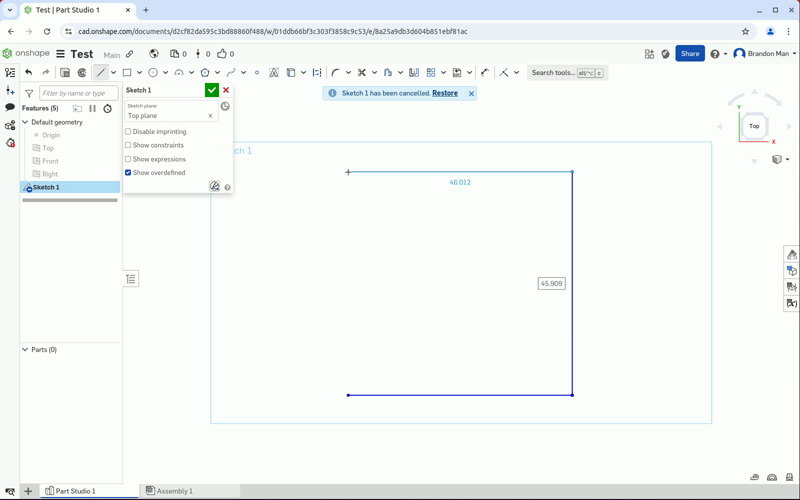
key_down(shift)
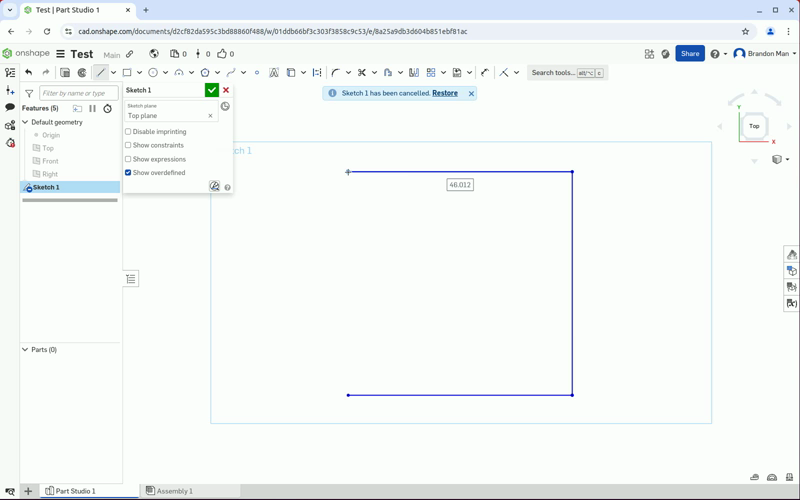
mouse_move(348, 395)
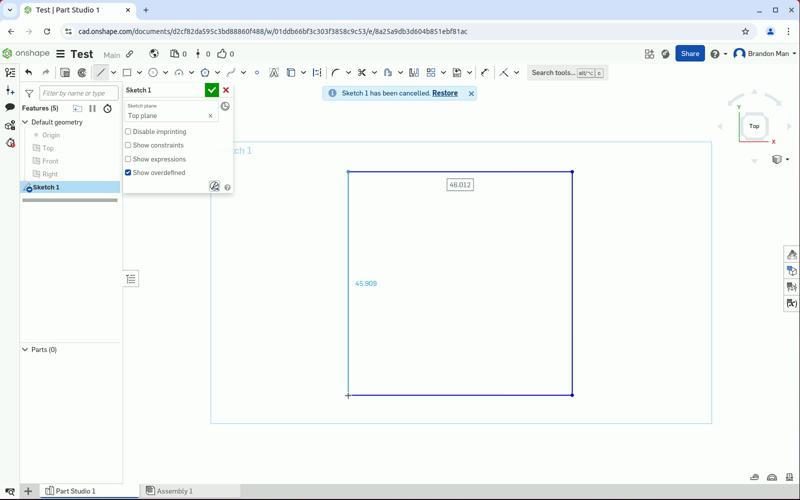
key_up(shift)
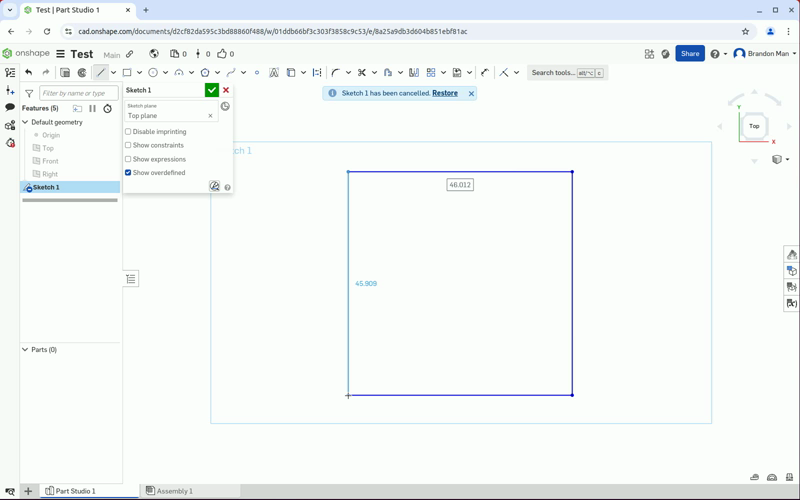
click(348, 395)
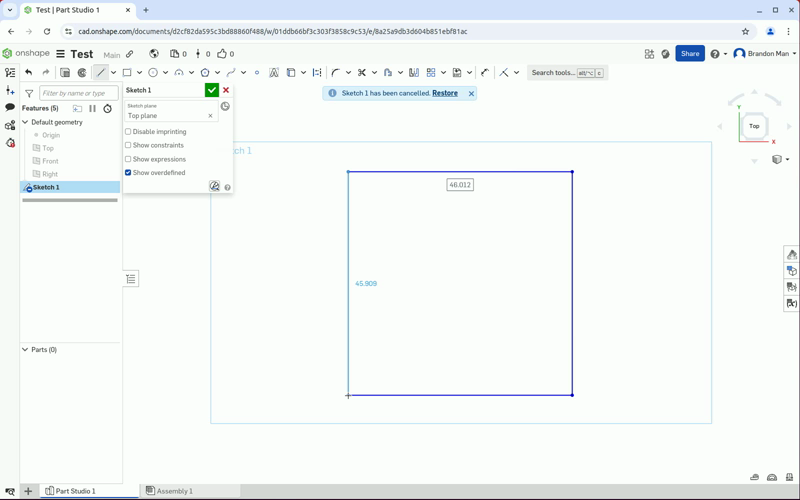
key(esc)
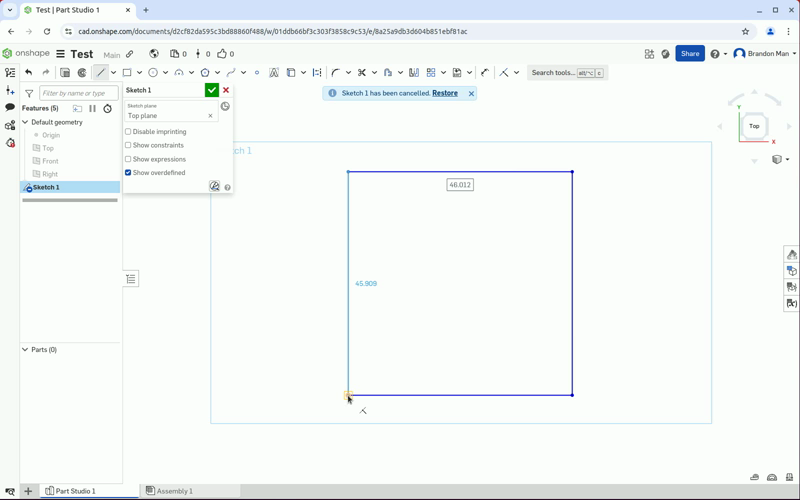
mouse_move(434, 274)
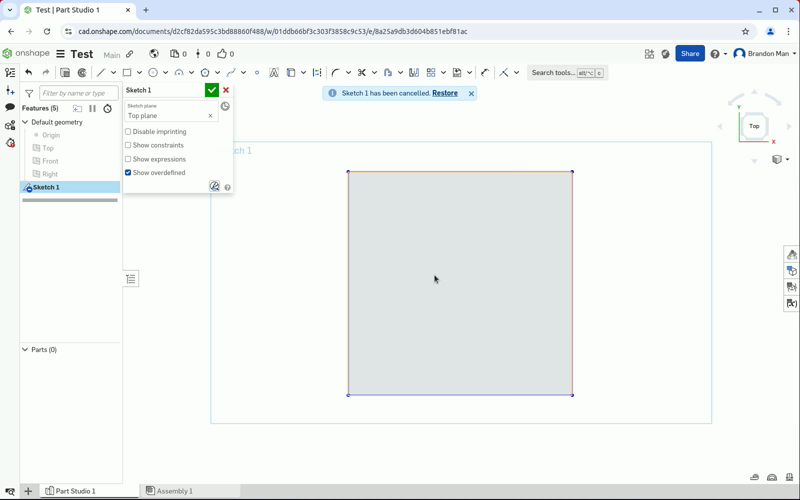
click(434, 274)
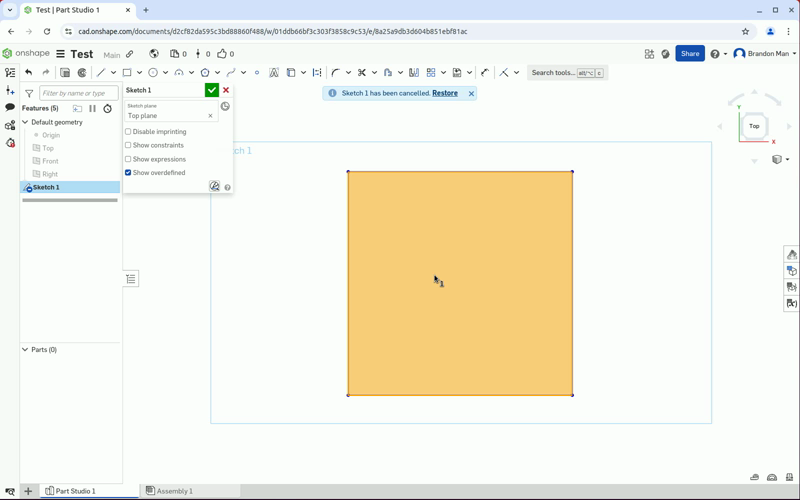
mouse_move(73, 352)
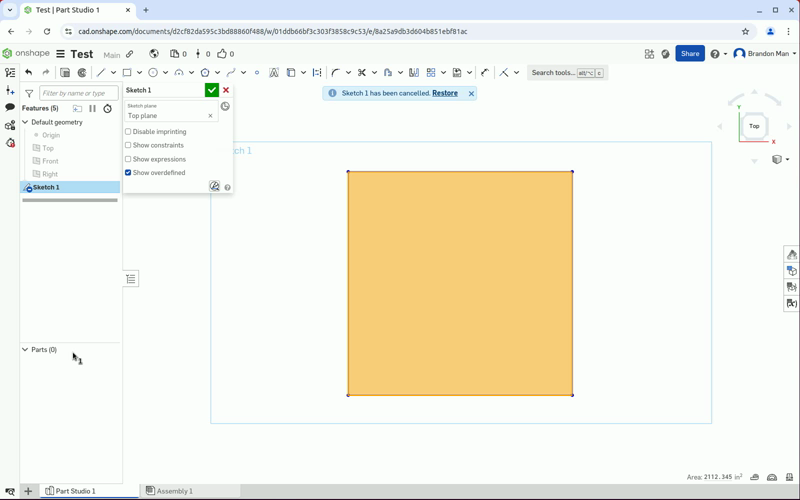
key(shift+y)
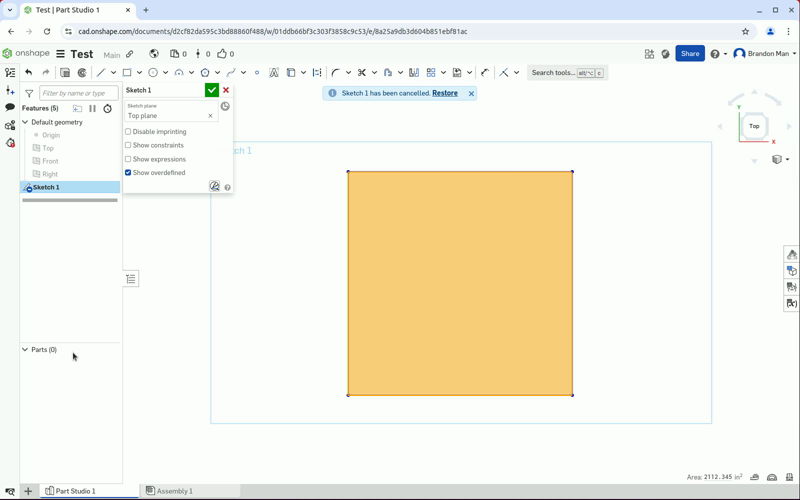
key(shift+e)
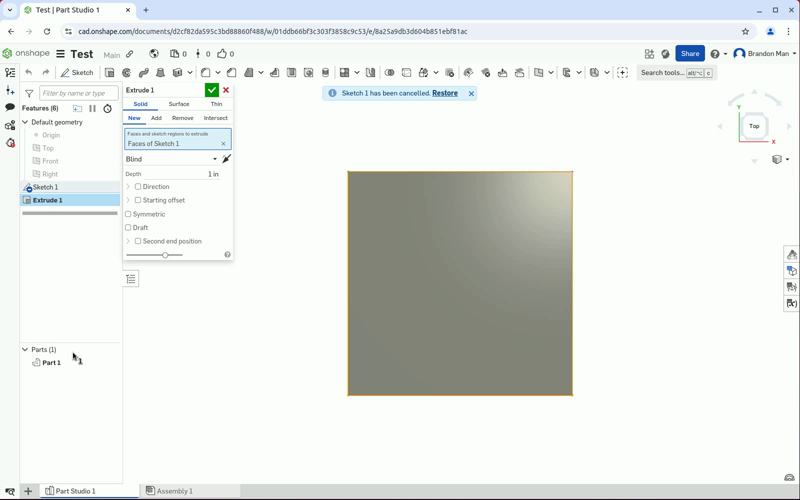
mouse_move(143, 106)
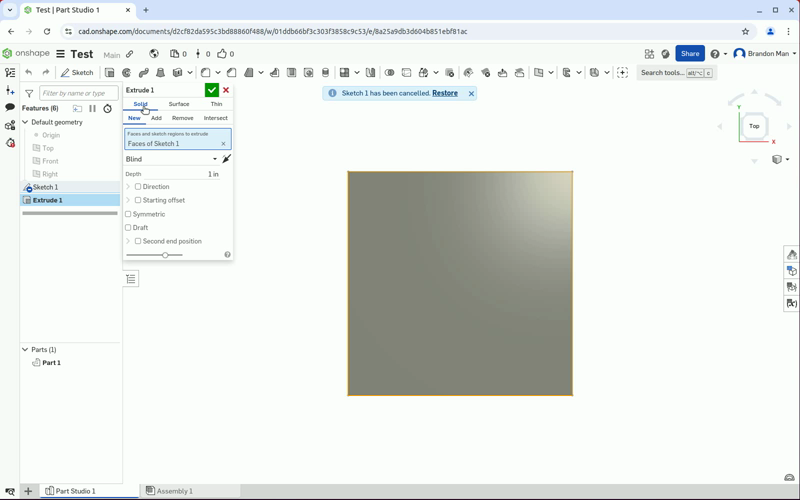
click(143, 106)
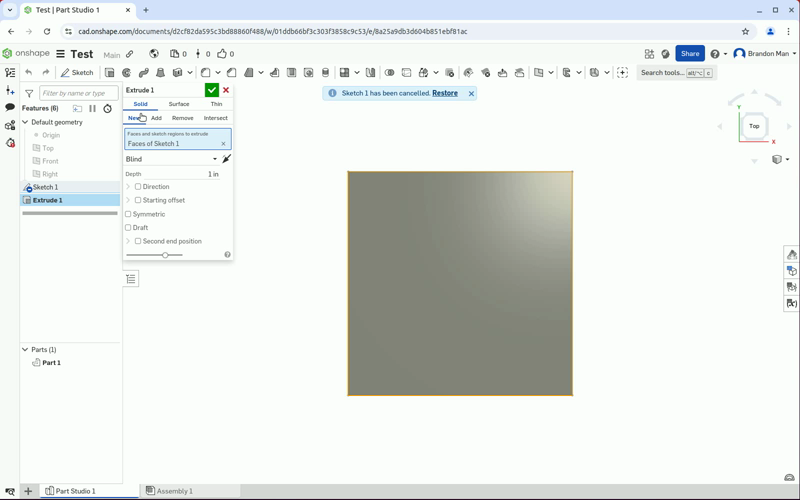
mouse_move(137, 120)
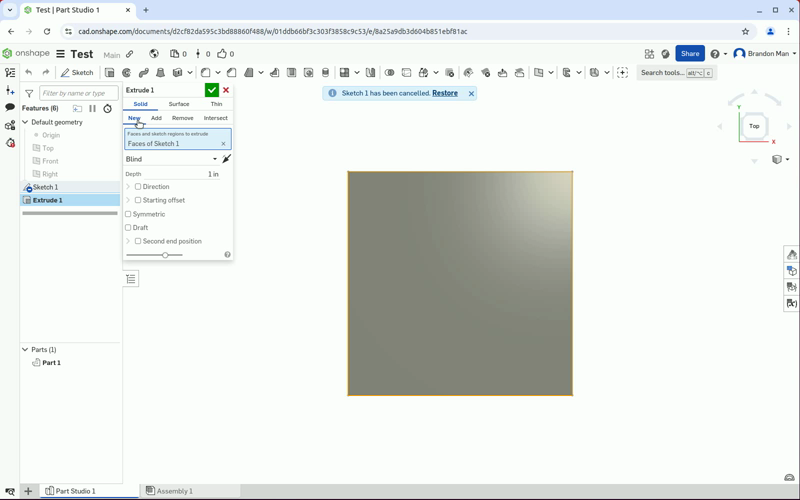
click(137, 120)
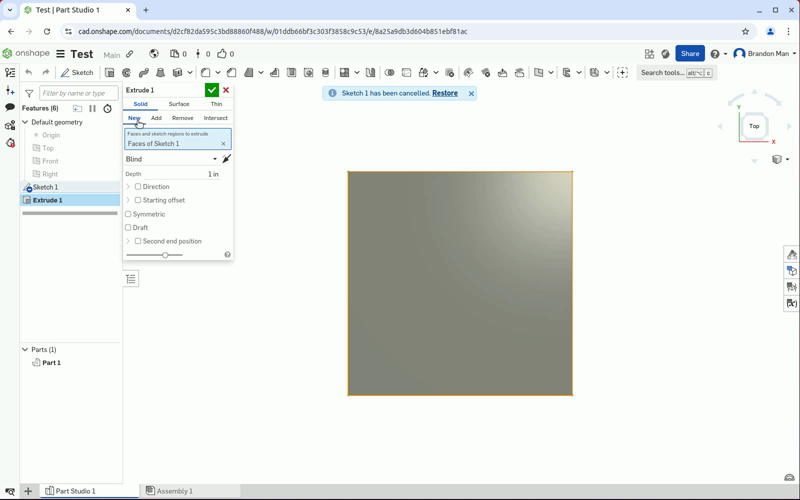
key(tab, 4)
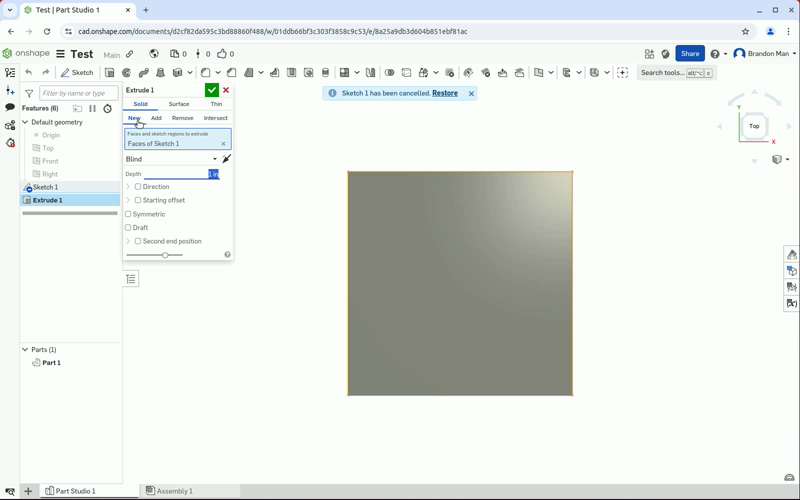
text(2.889)
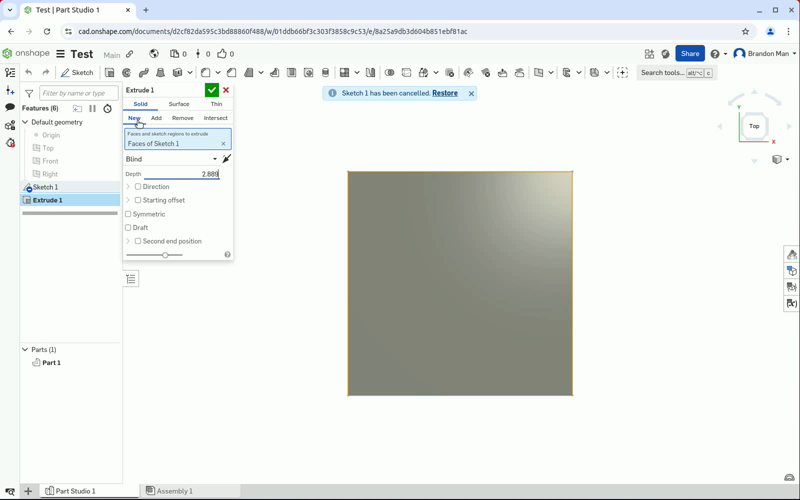
key(enter)
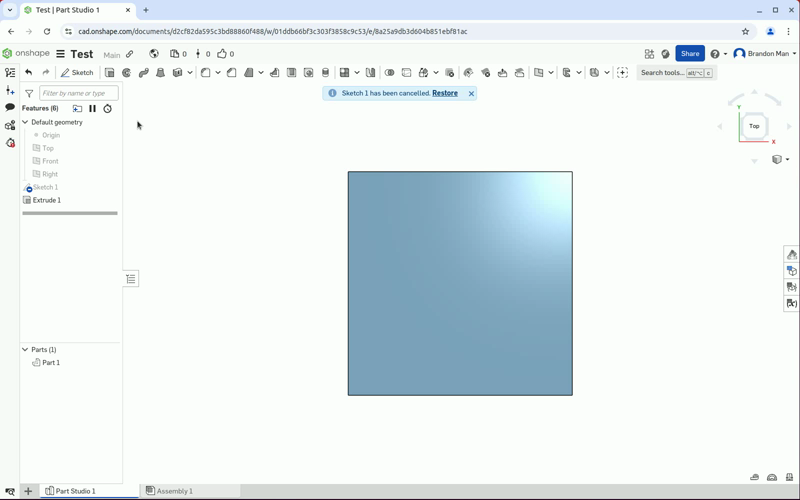
key(shift+h)
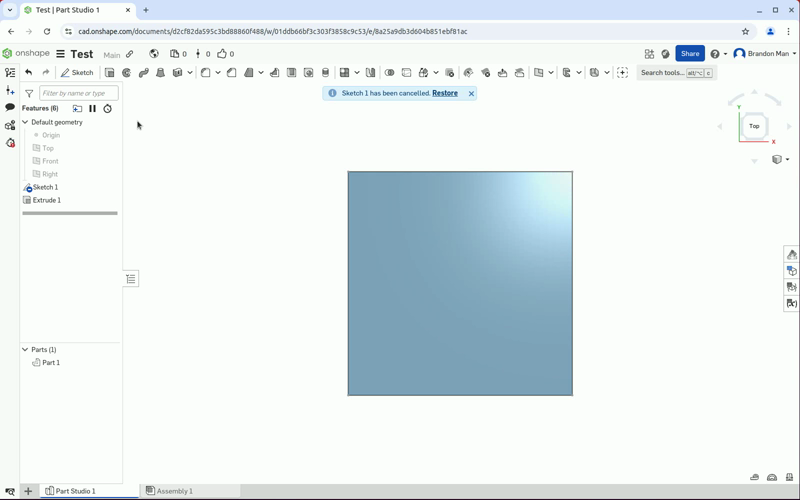
key(shift+h)
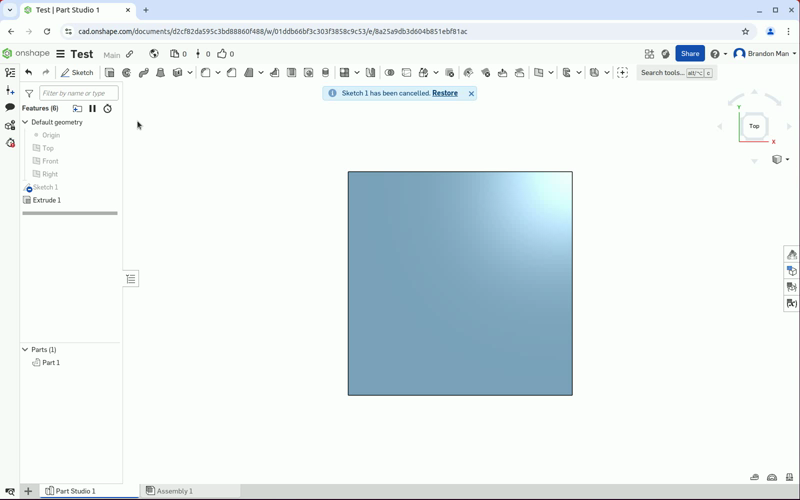
mouse_move(73, 189)
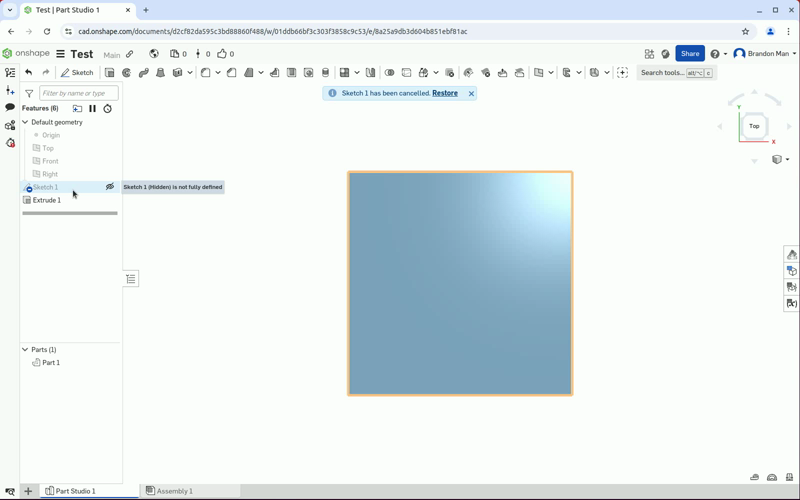
click(73, 189)
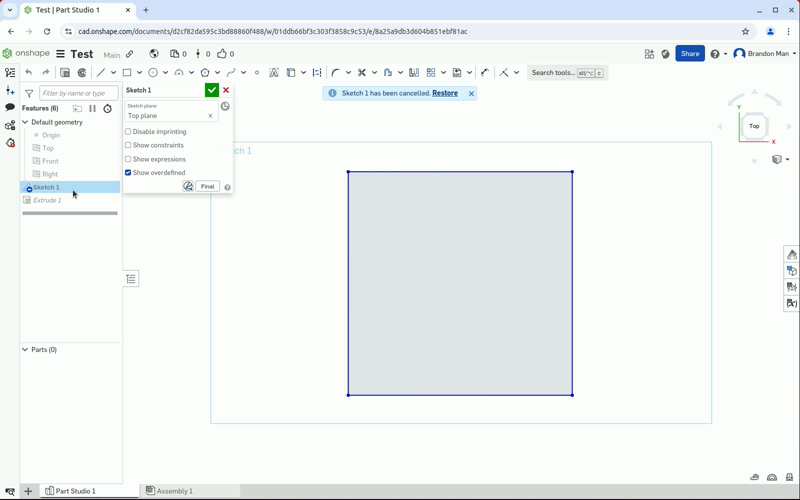
mouse_move(229, 92)
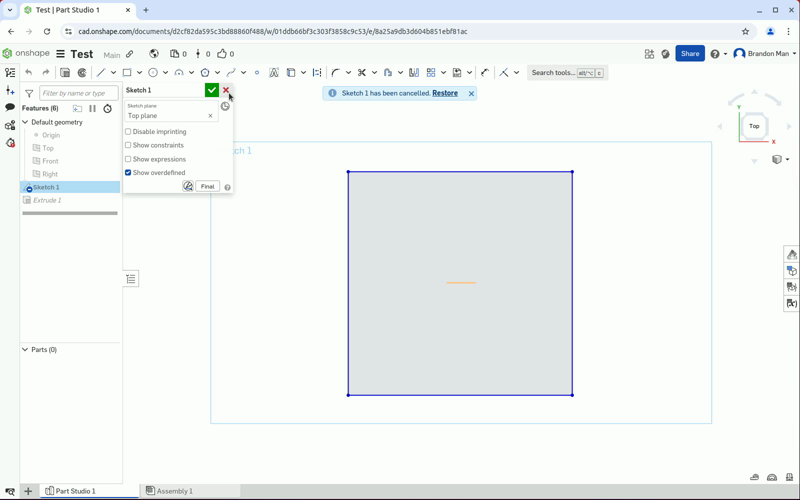
click(229, 92)
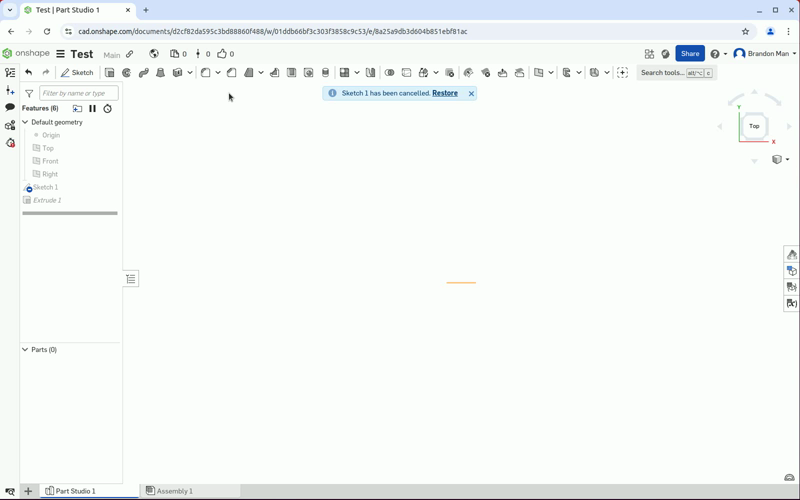
mouse_move(541, 75)
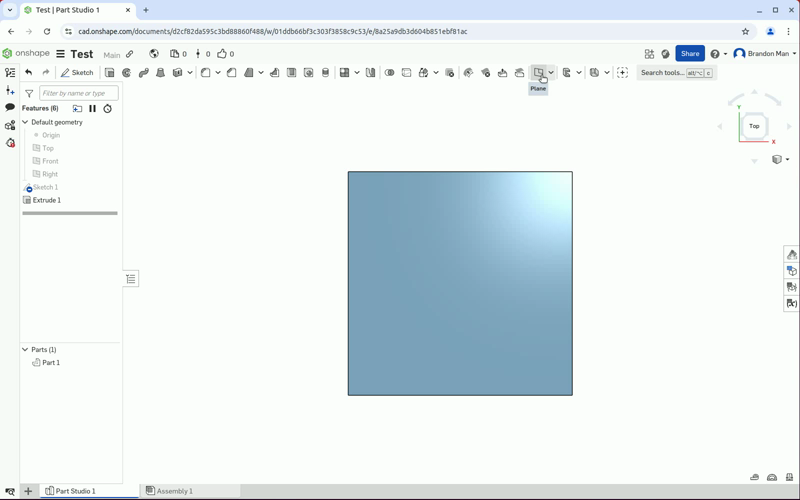
click(541, 75)
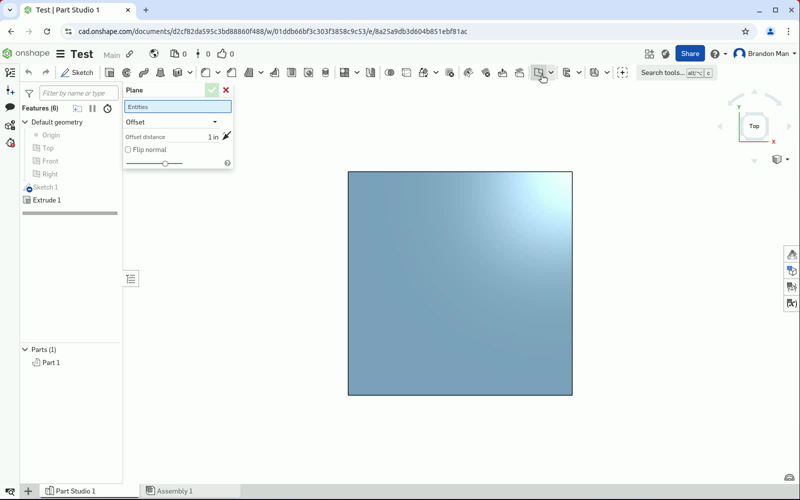
mouse_move(73, 150)
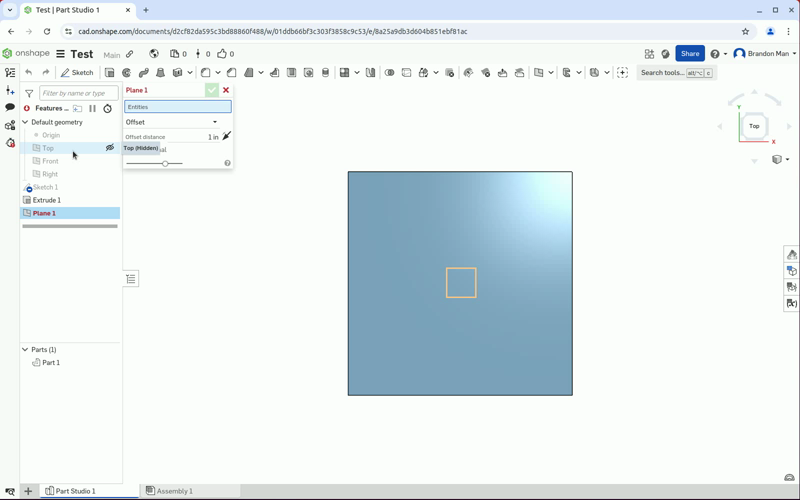
click(73, 150)
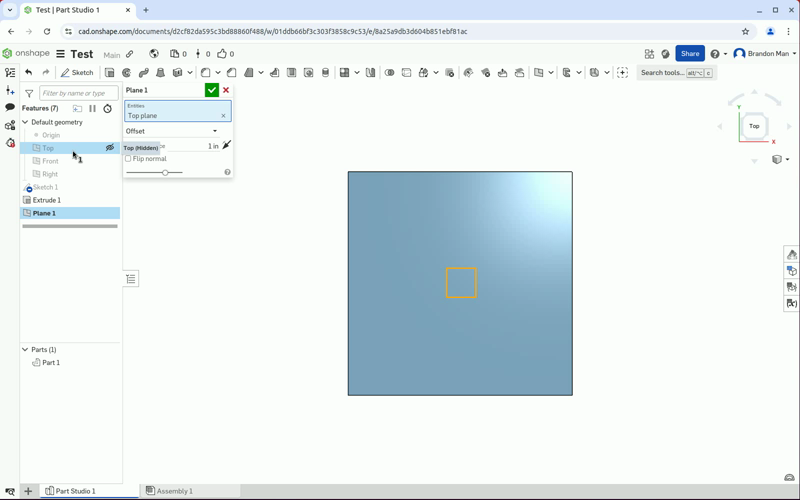
key(tab, 2)
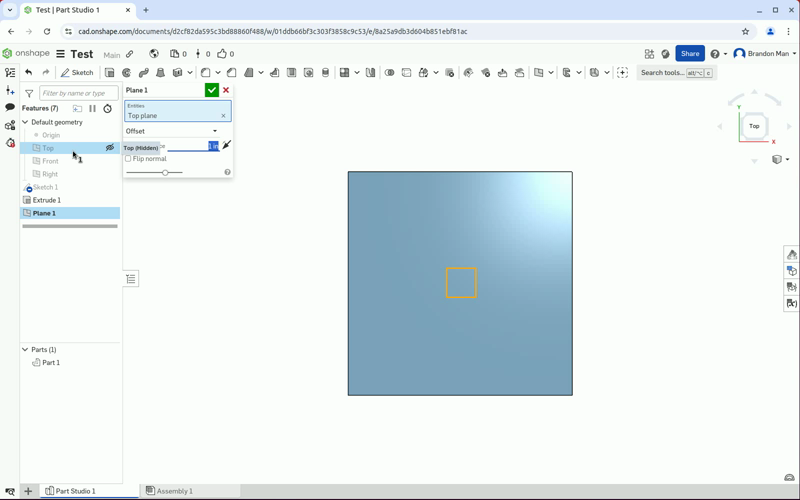
text(2.896)
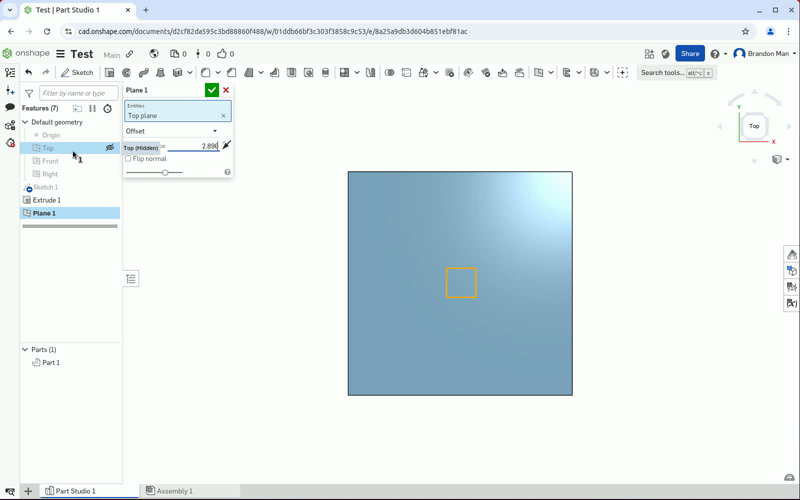
key(enter, 2)
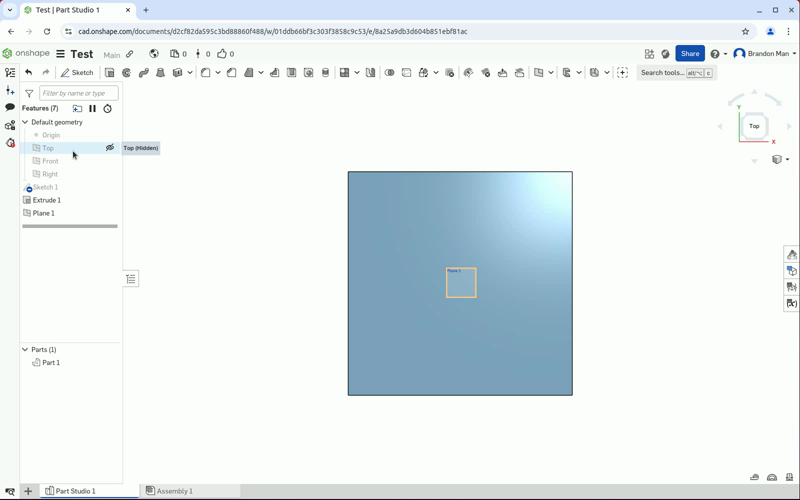
key(shift+s)
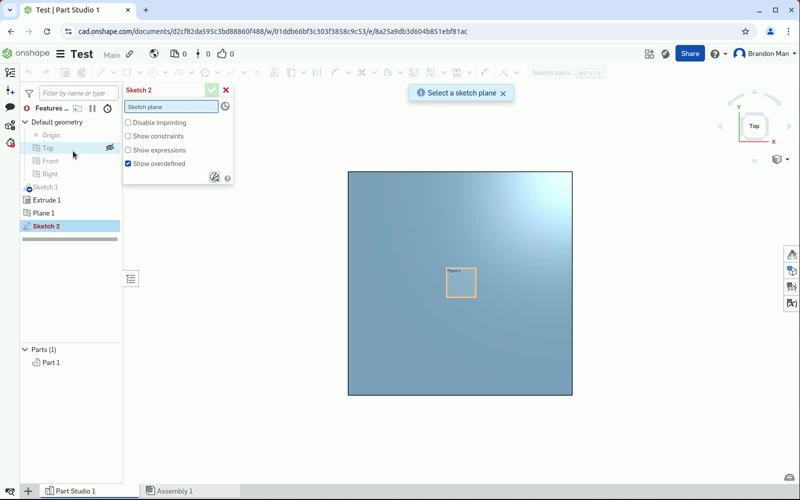
mouse_move(73, 215)
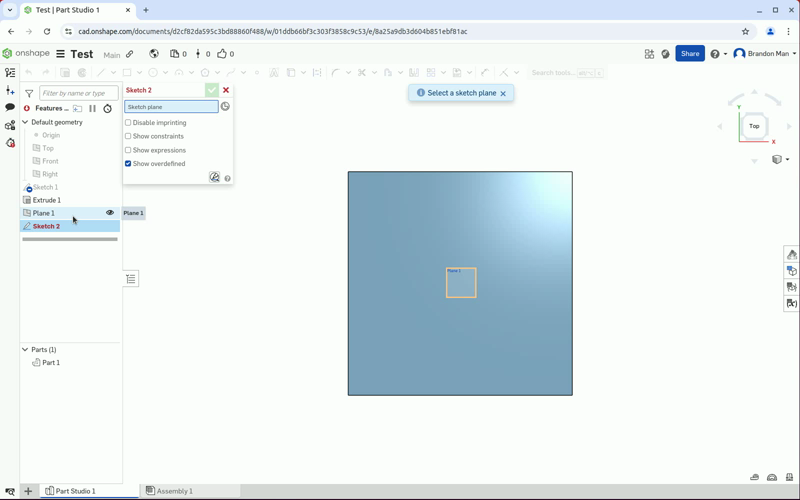
click(73, 215)
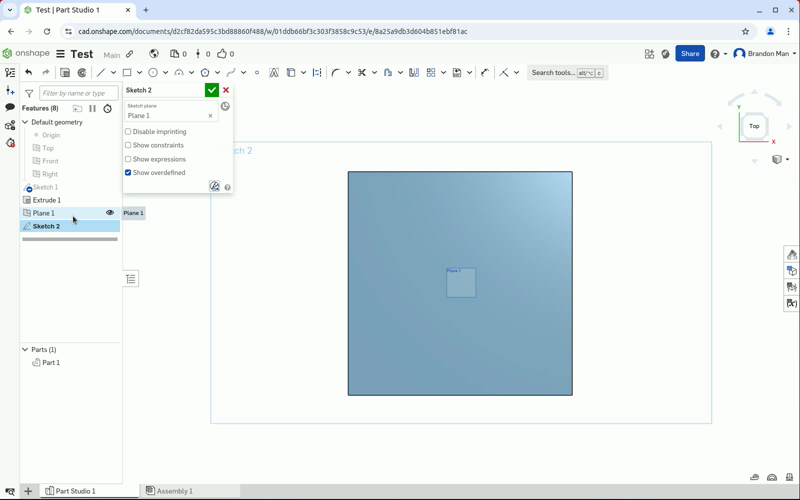
mouse_move(73, 352)
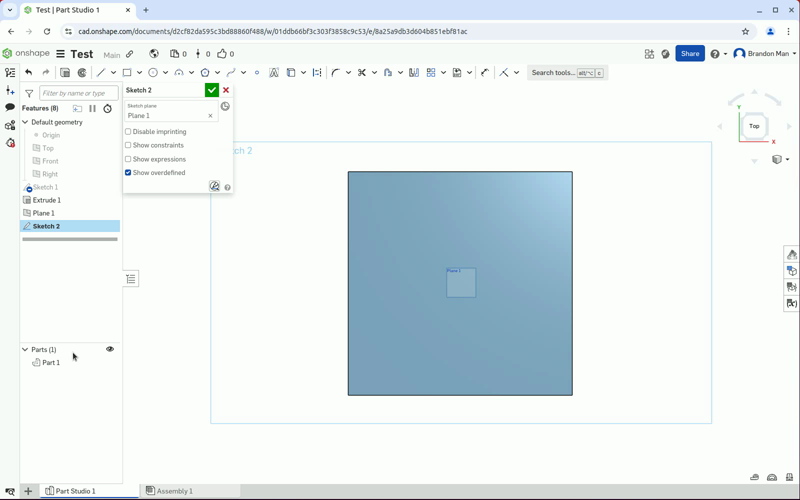
key(y)
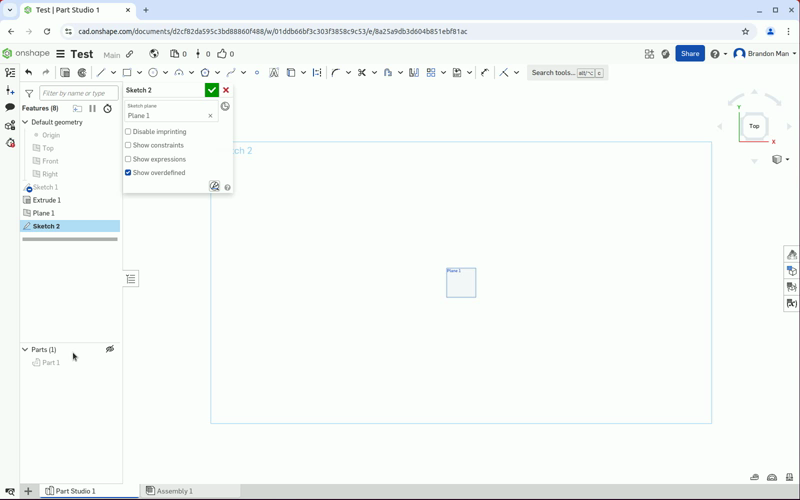
key(l)
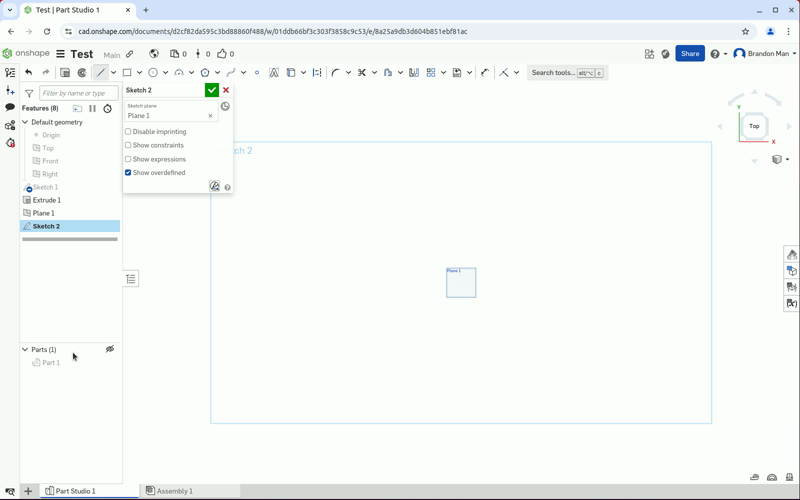
key_down(shift)
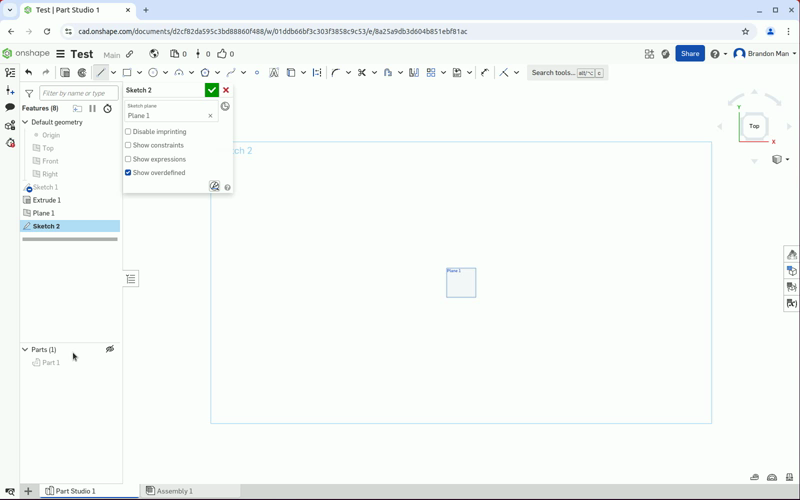
mouse_move(390, 334)
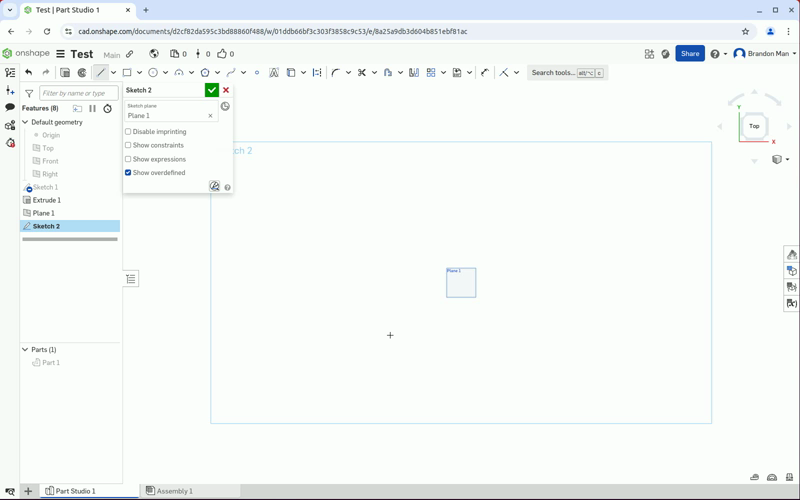
click(390, 334)
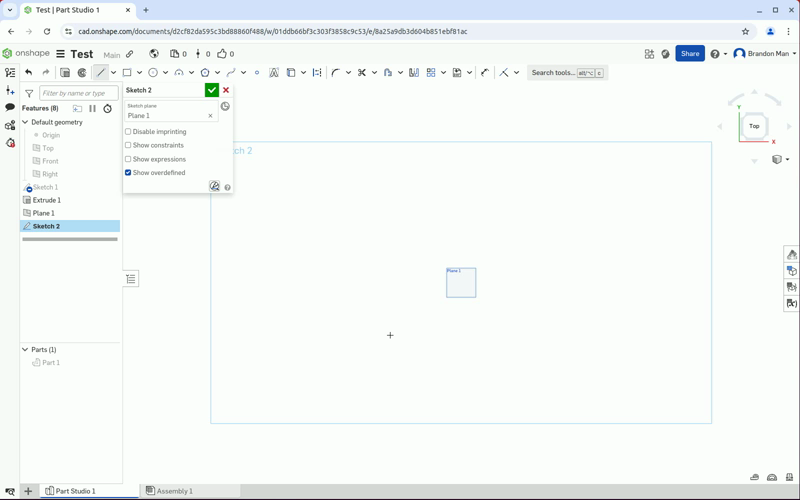
key_up(shift)
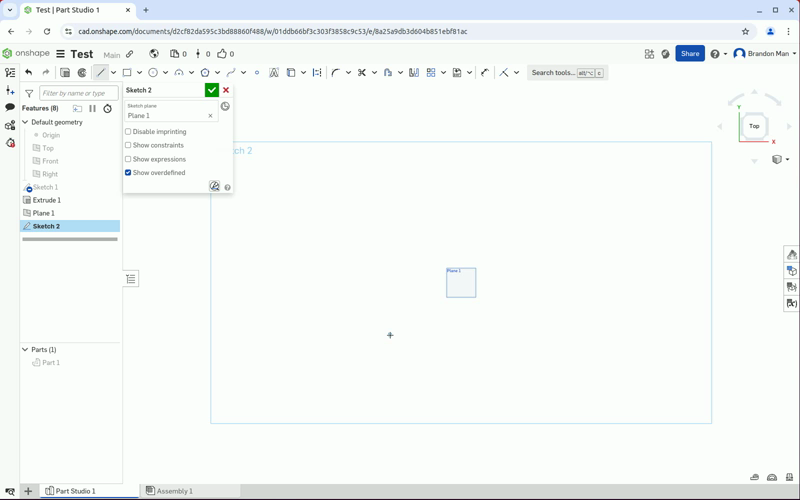
key_down(shift)
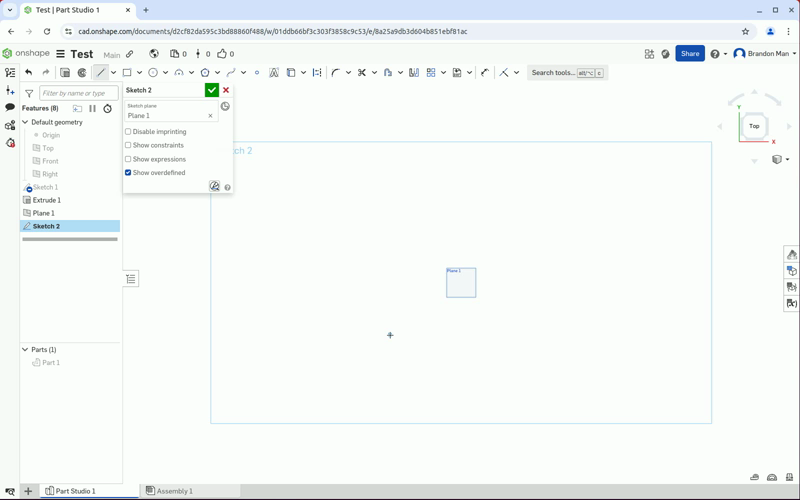
mouse_move(420, 334)
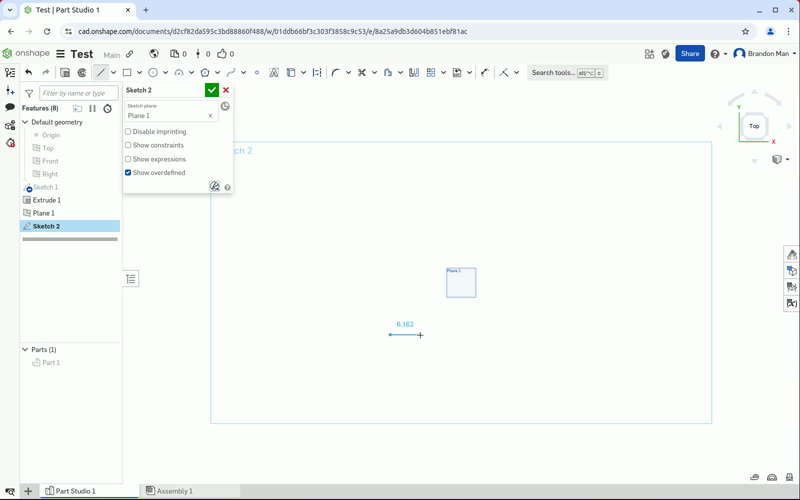
mouse_move(447, 334)
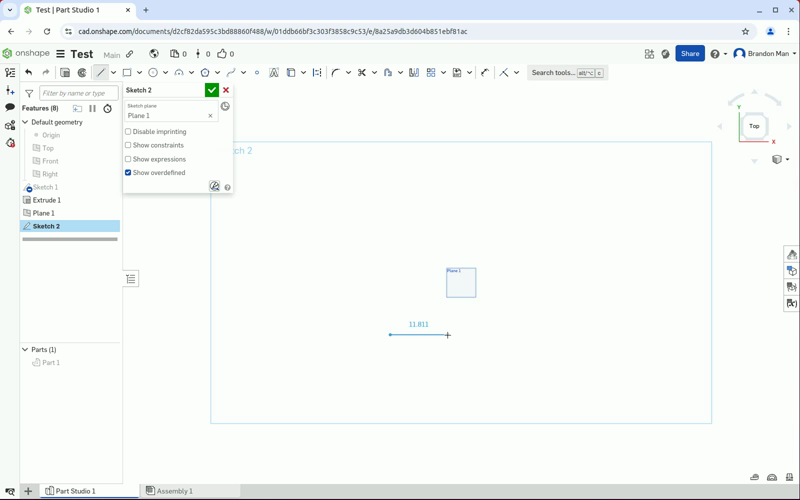
click(447, 334)
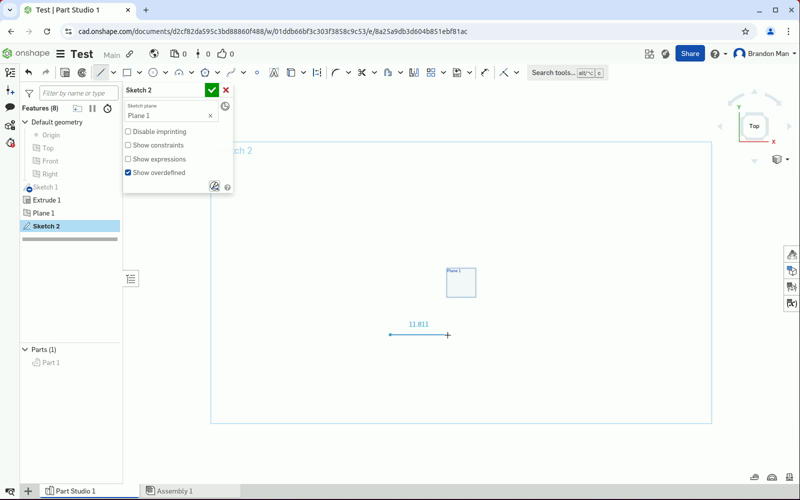
key_up(shift)
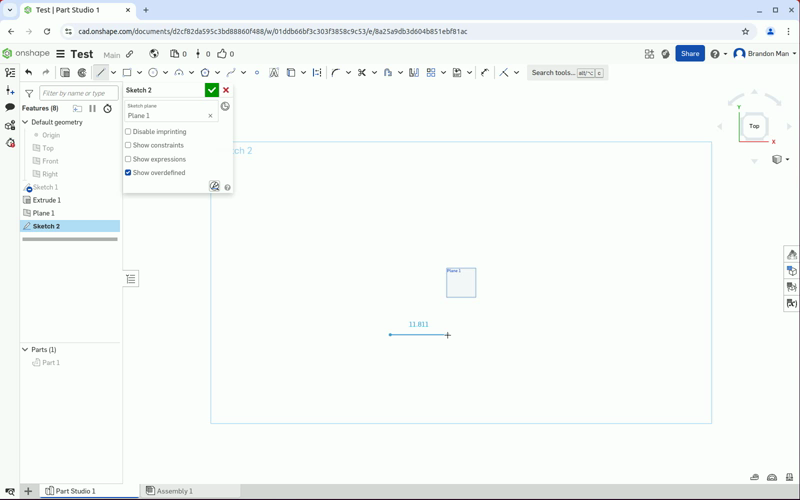
key_down(shift)
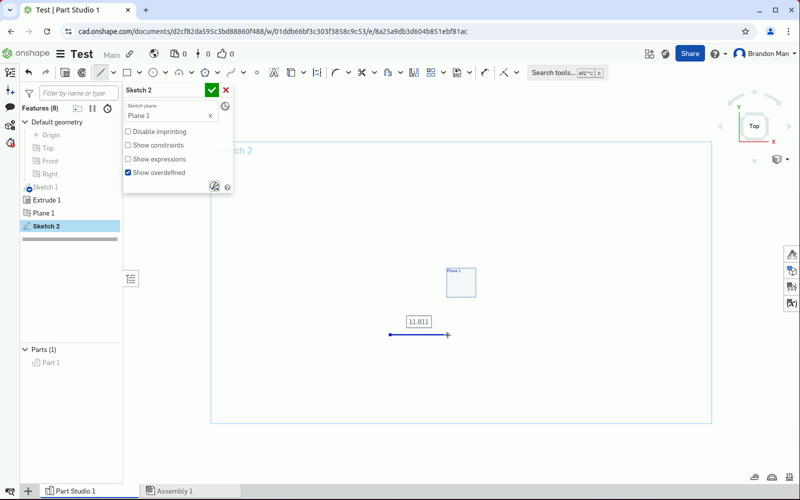
mouse_move(477, 334)
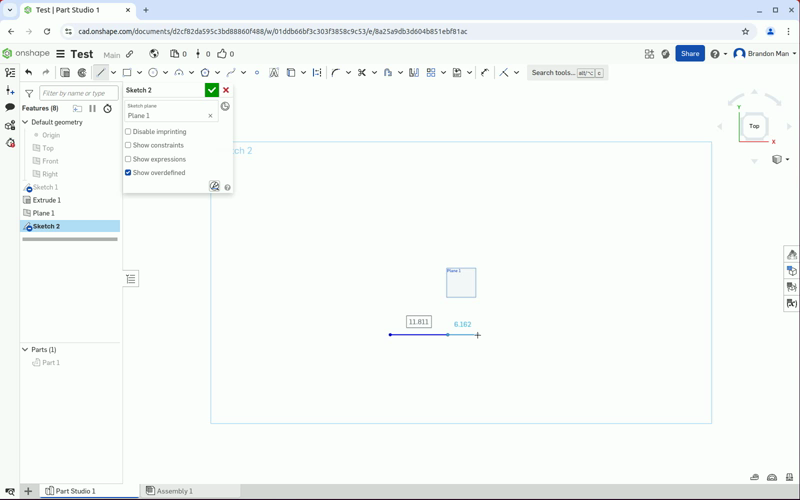
mouse_move(447, 323)
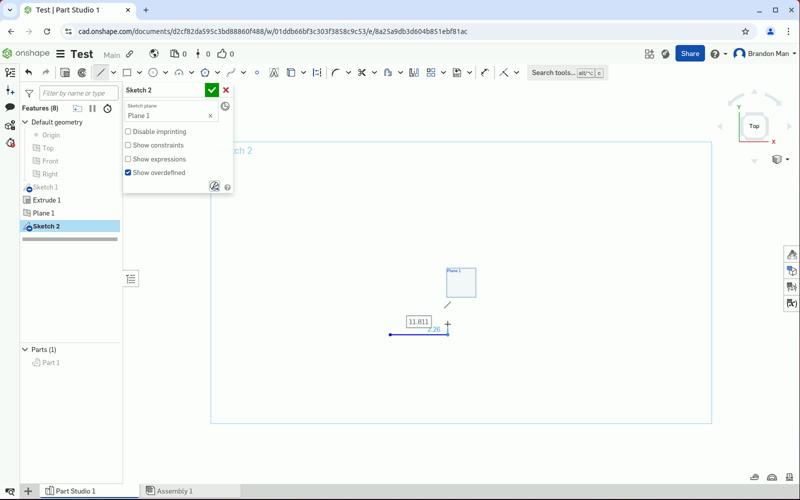
click(447, 323)
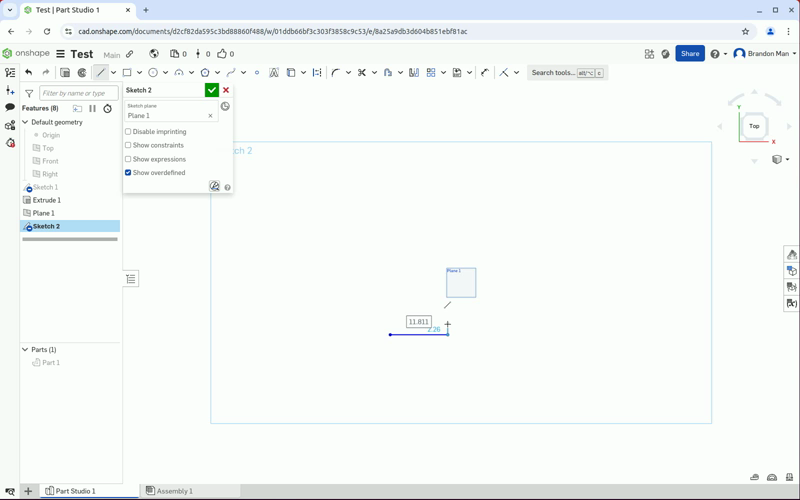
key_up(shift)
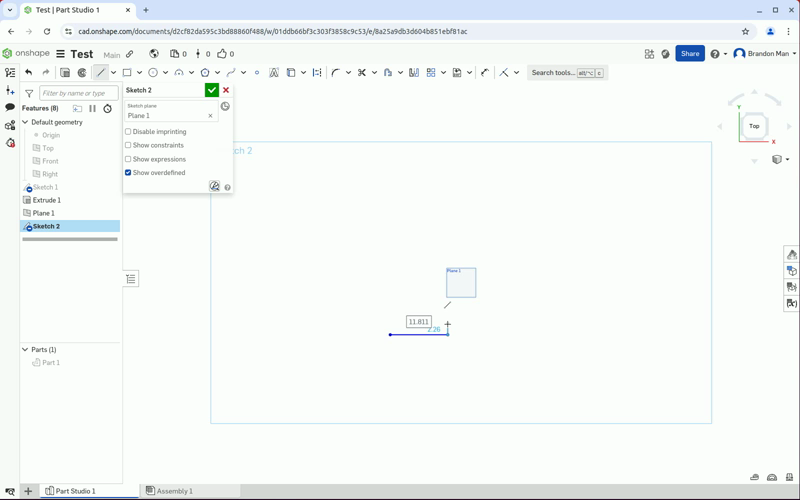
key_down(shift)
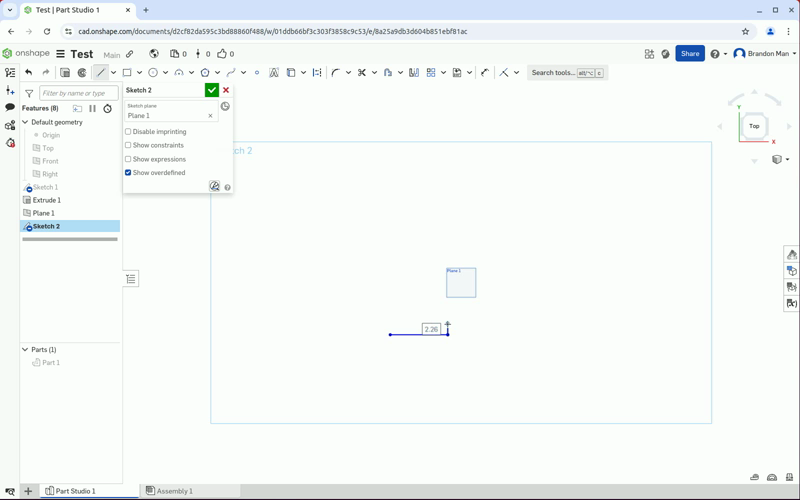
mouse_move(477, 323)
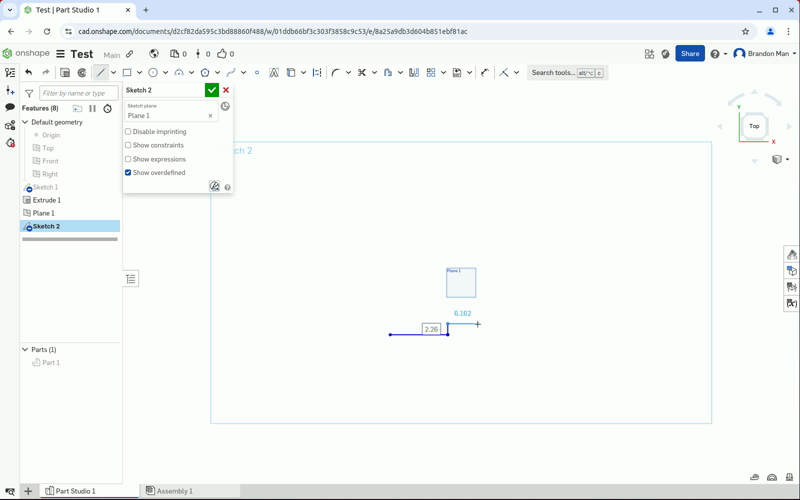
mouse_move(402, 323)
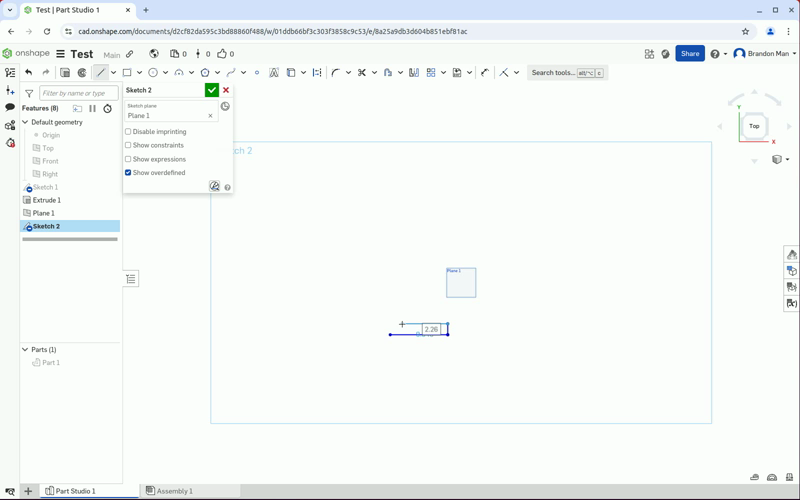
click(402, 323)
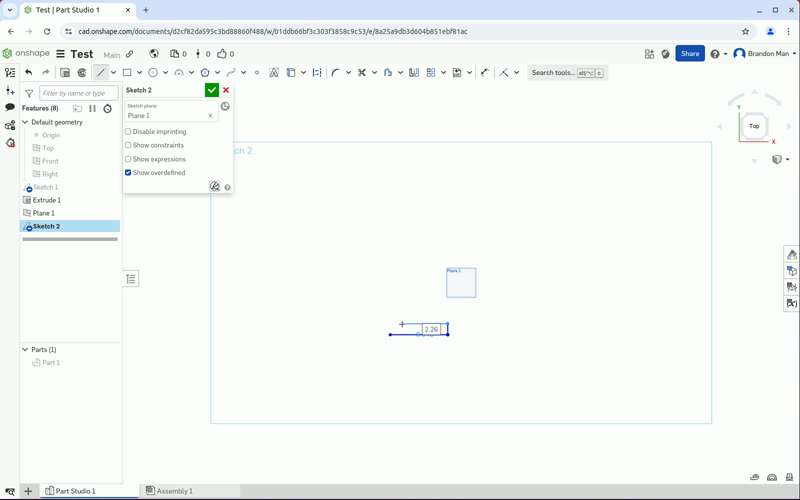
key_up(shift)
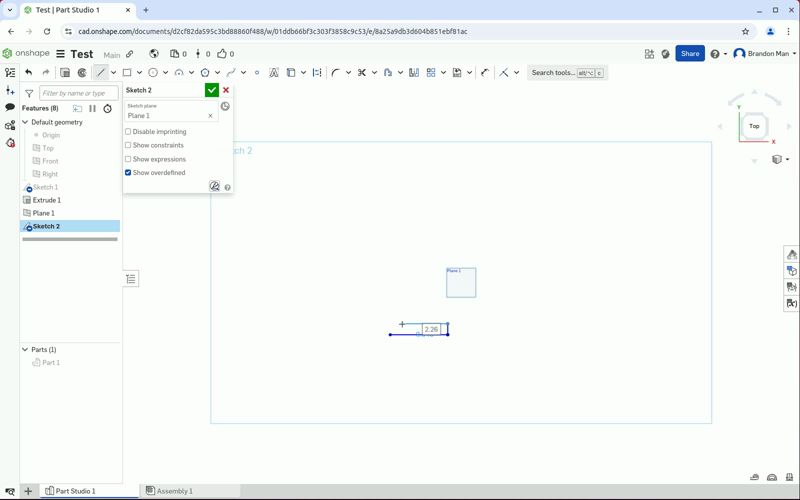
key_down(shift)
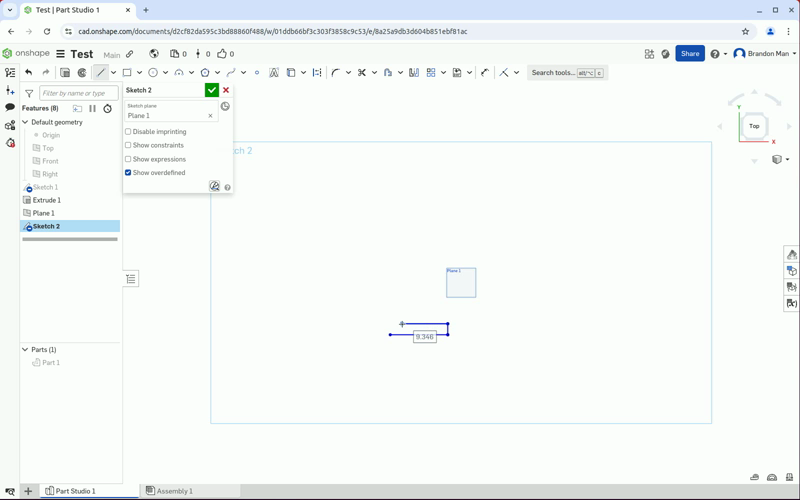
mouse_move(432, 323)
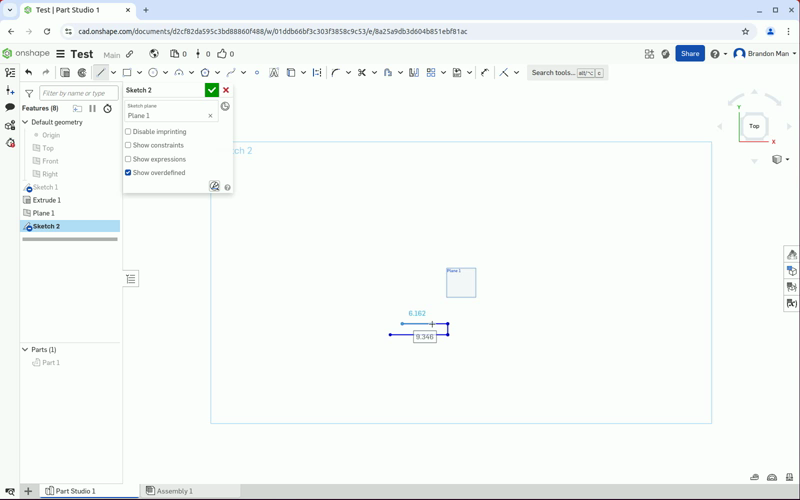
mouse_move(402, 285)
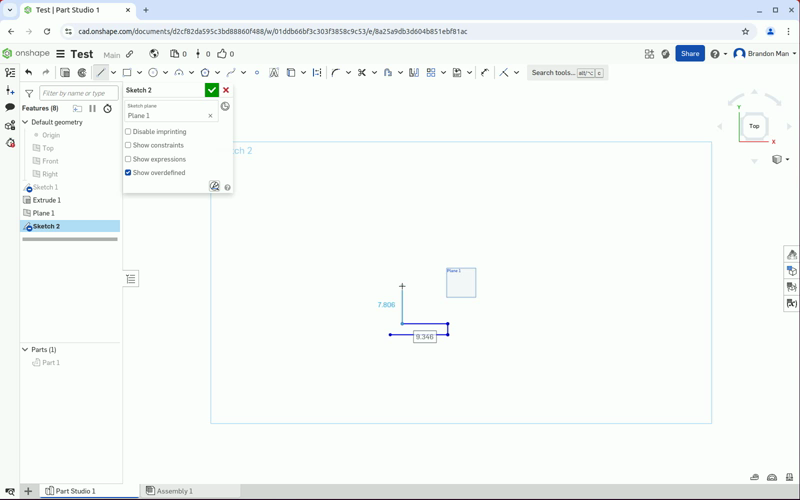
click(402, 285)
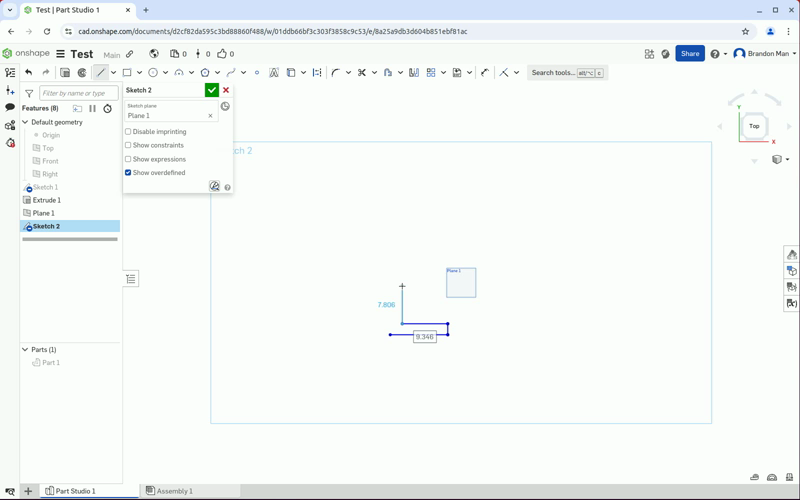
key_up(shift)
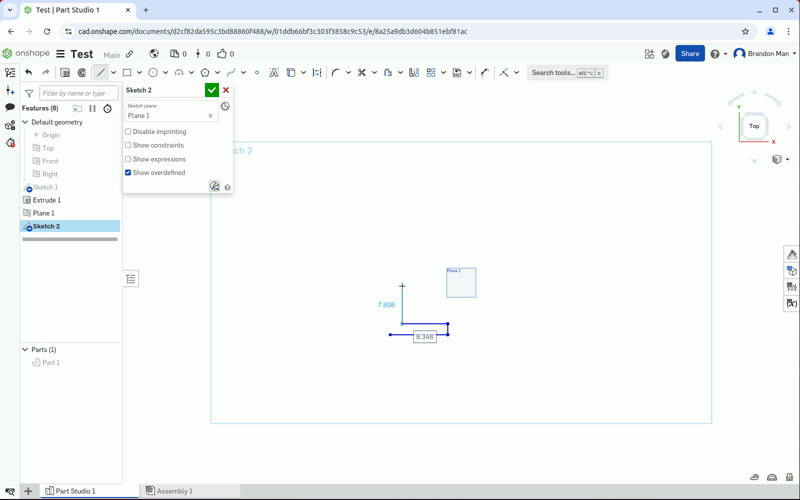
key_down(shift)
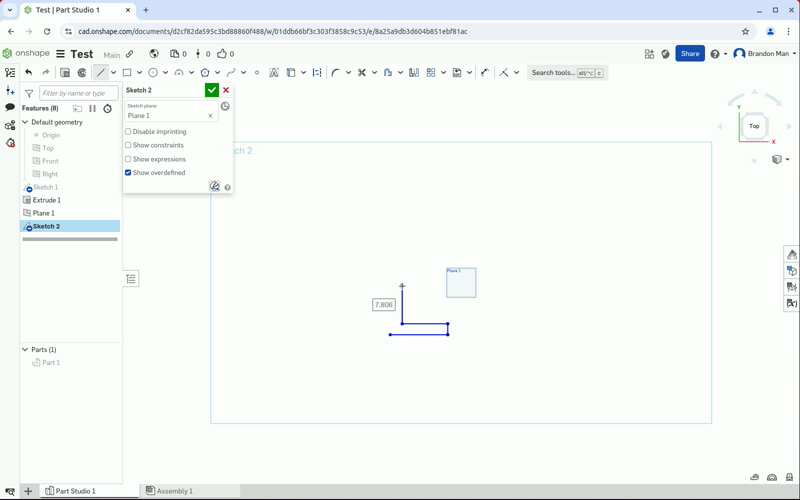
mouse_move(432, 285)
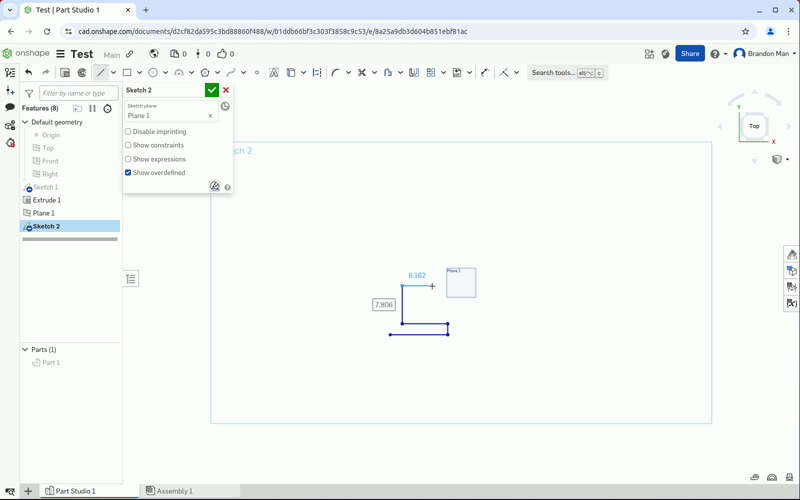
mouse_move(444, 285)
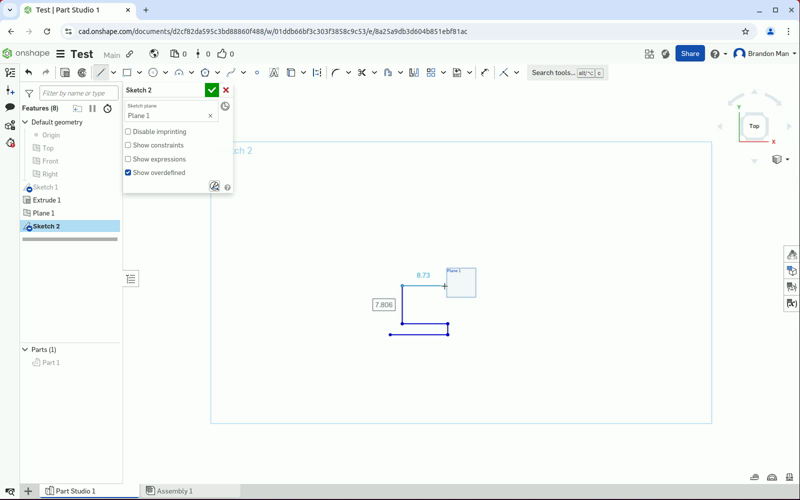
click(444, 285)
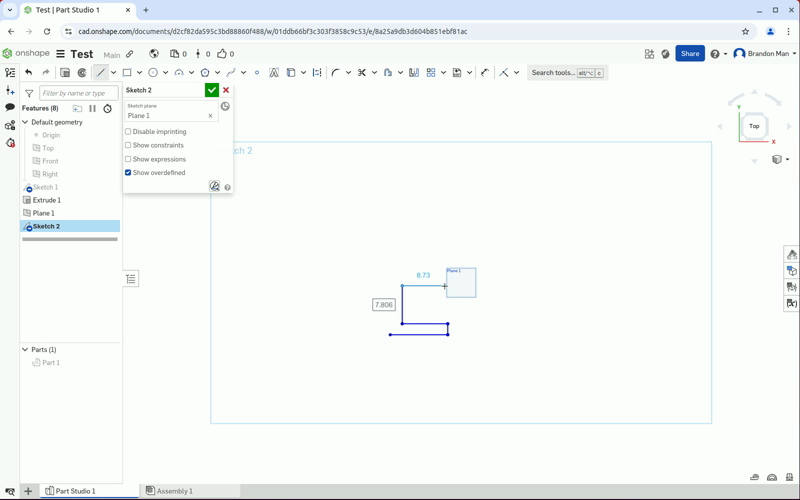
key_up(shift)
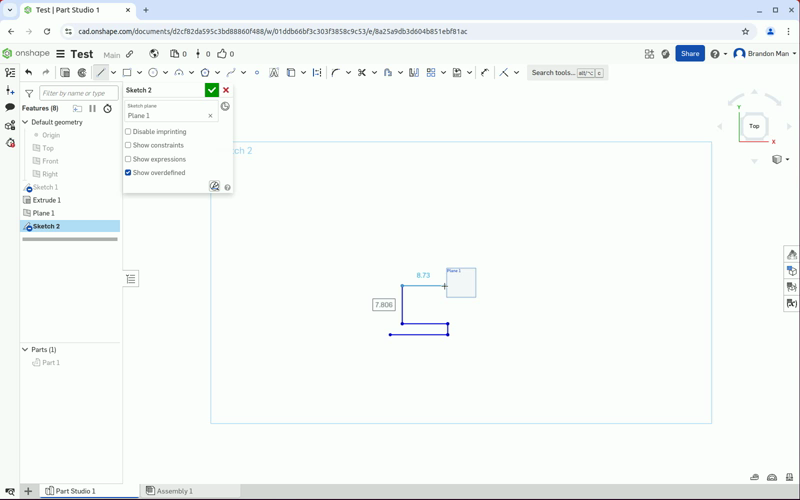
key_down(shift)
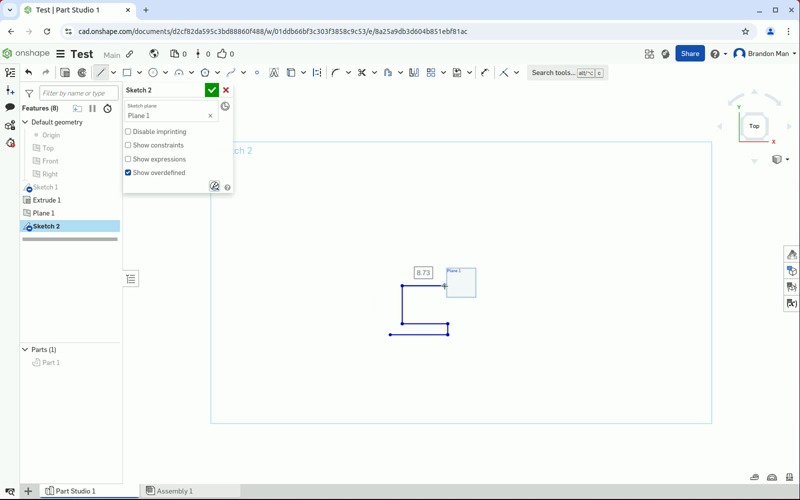
mouse_move(474, 285)
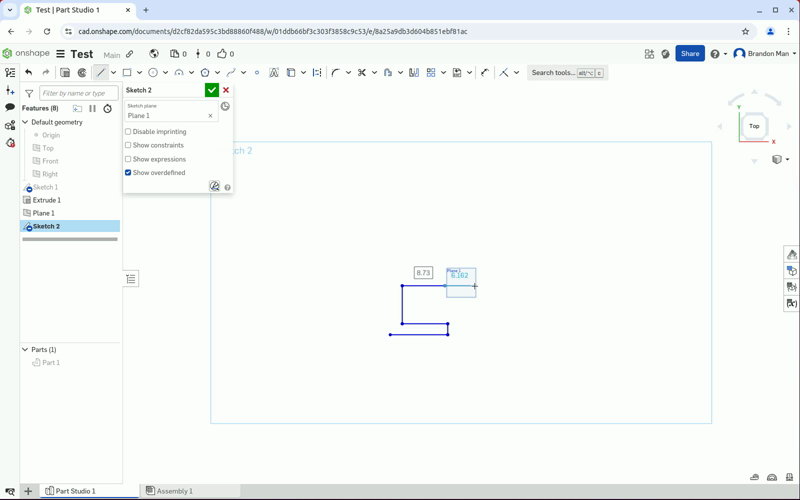
mouse_move(444, 274)
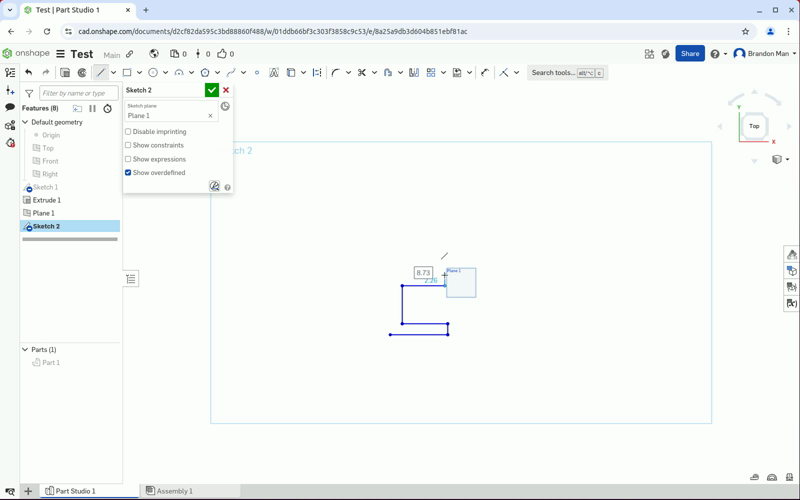
click(444, 274)
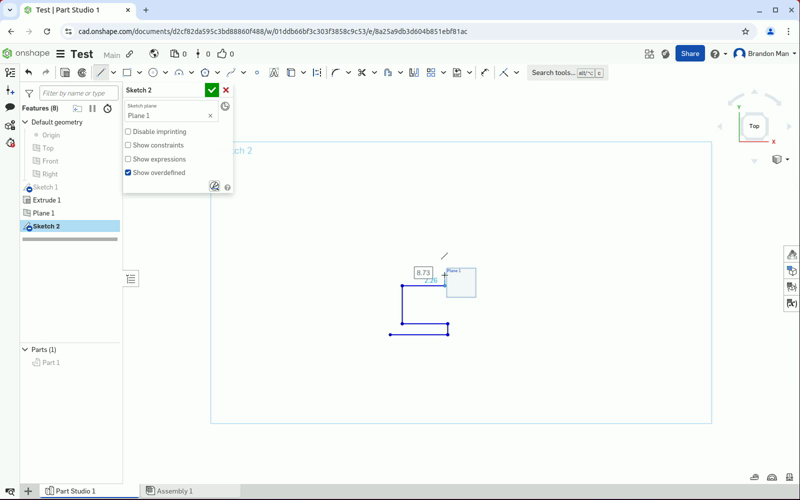
key_up(shift)
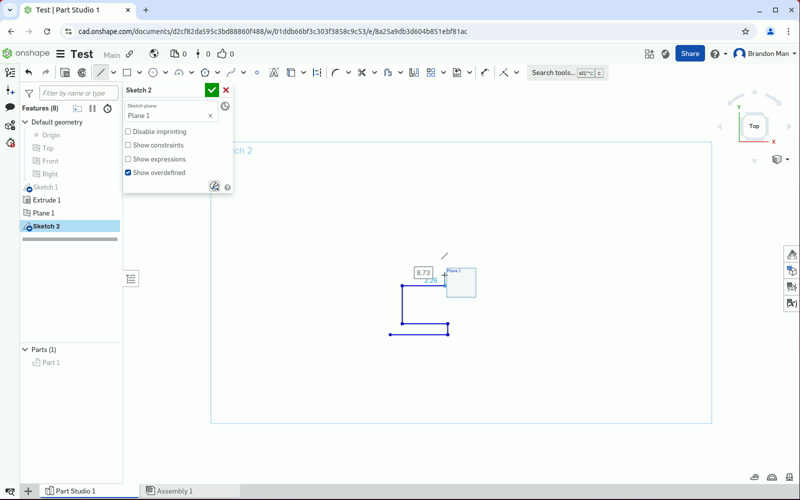
key_down(shift)
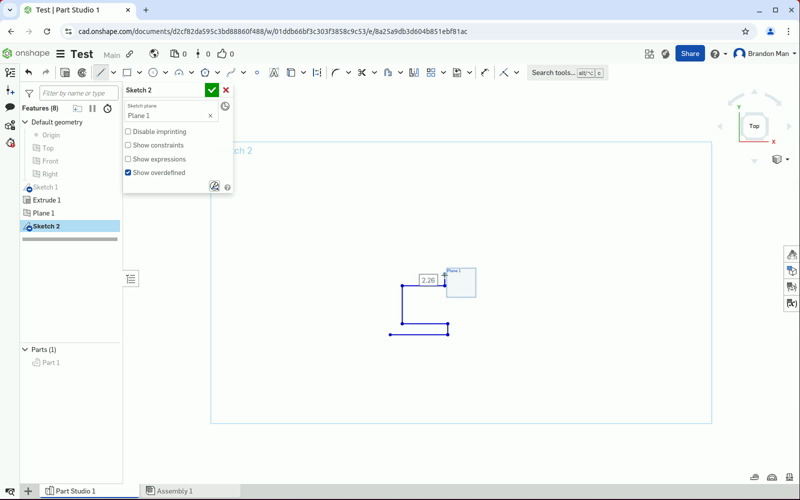
mouse_move(474, 274)
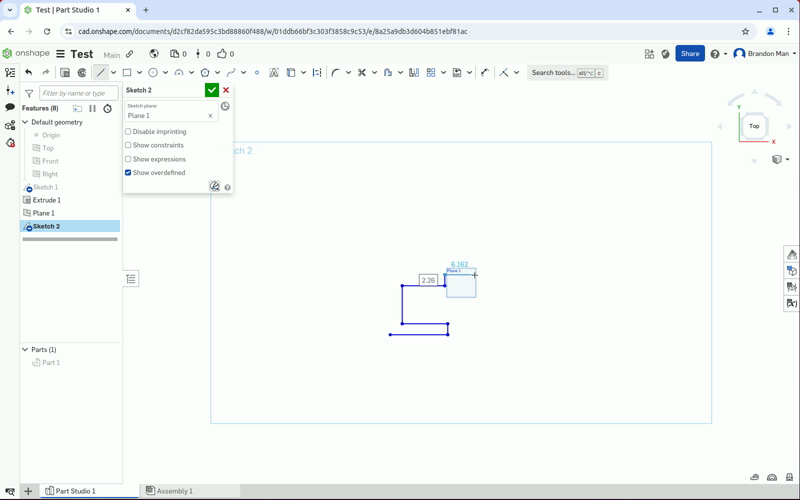
mouse_move(402, 274)
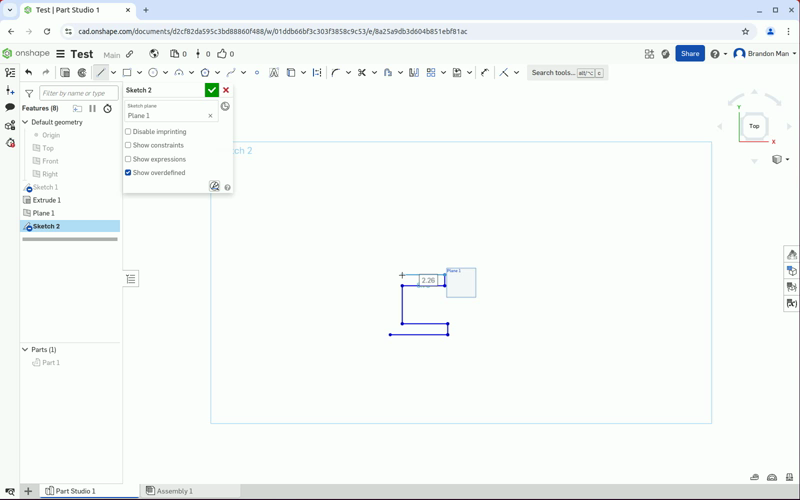
click(402, 274)
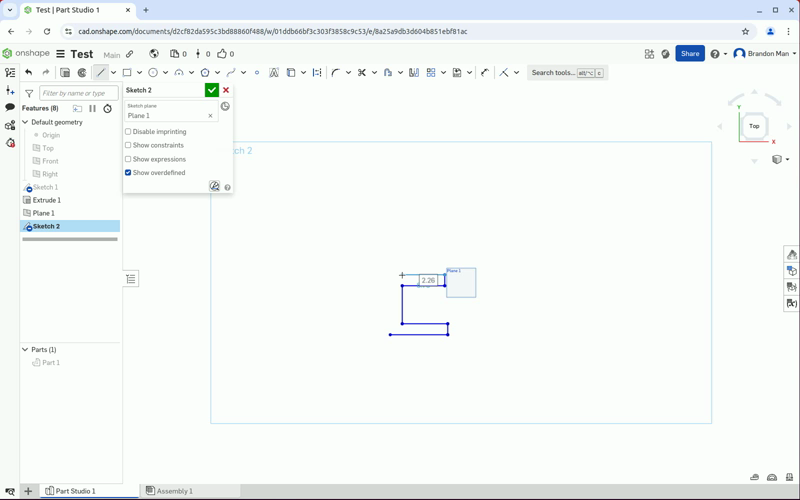
key_up(shift)
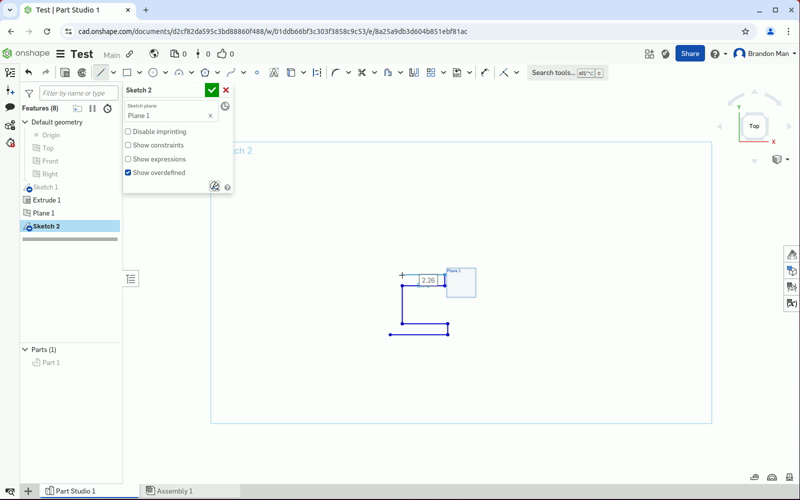
key_down(shift)
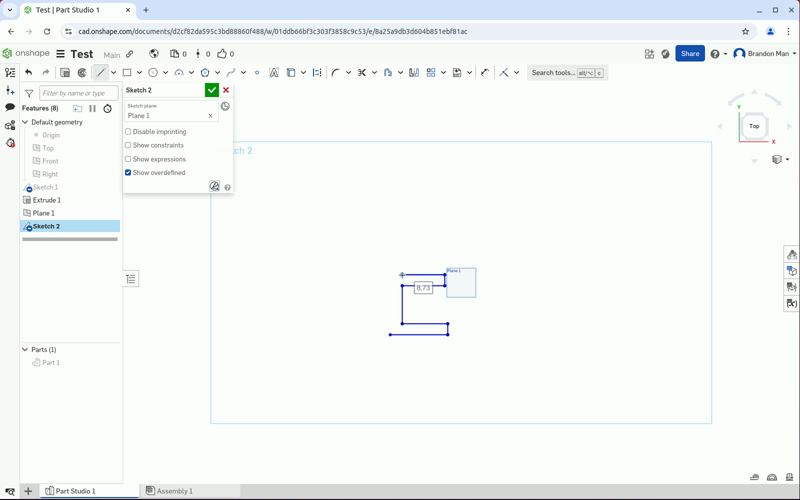
mouse_move(432, 274)
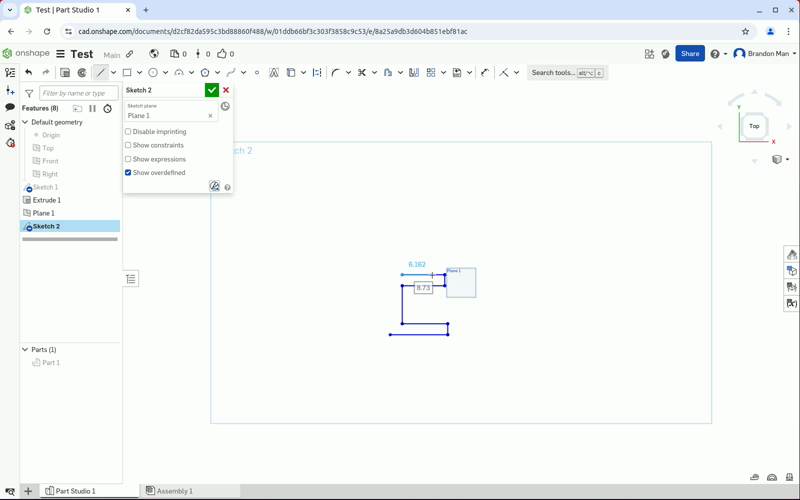
mouse_move(402, 242)
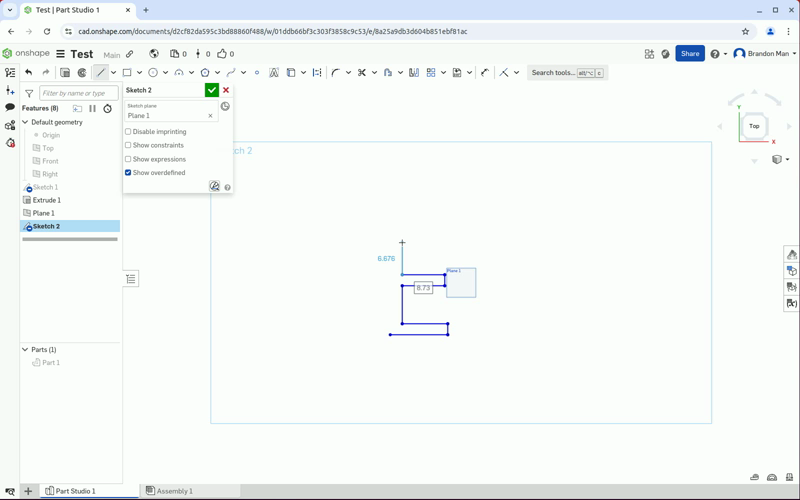
click(402, 242)
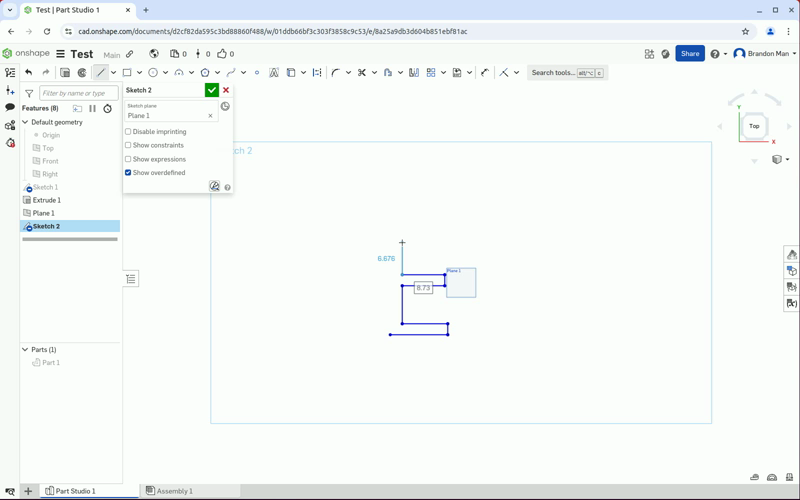
key_up(shift)
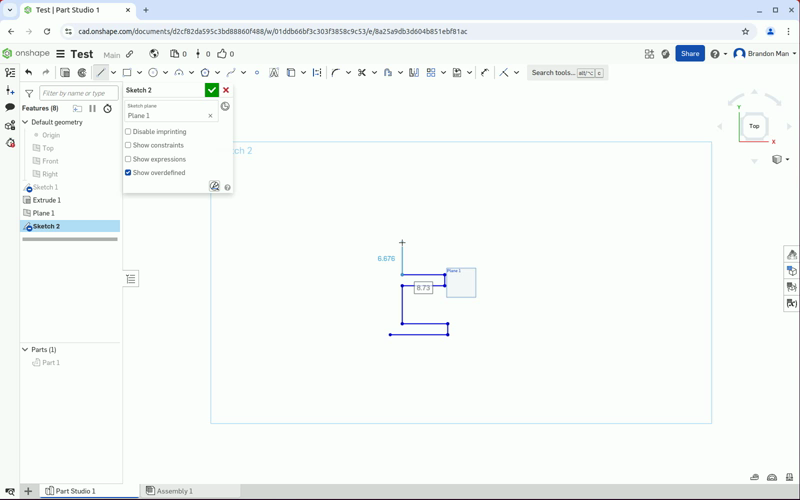
key_down(shift)
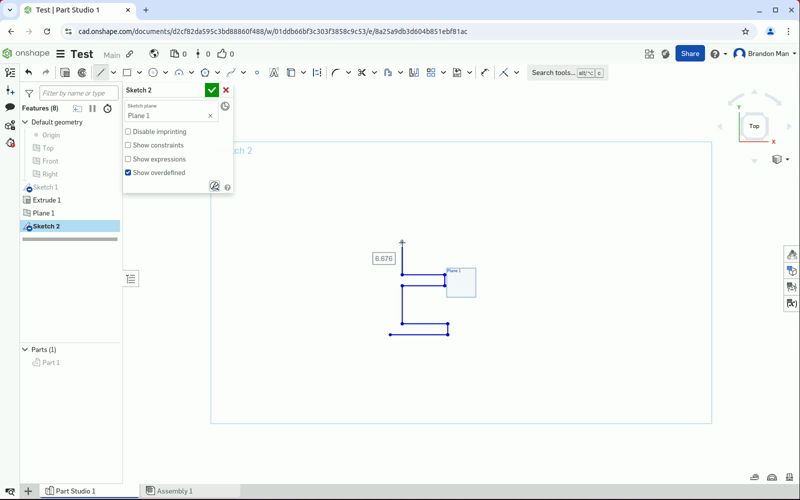
mouse_move(432, 242)
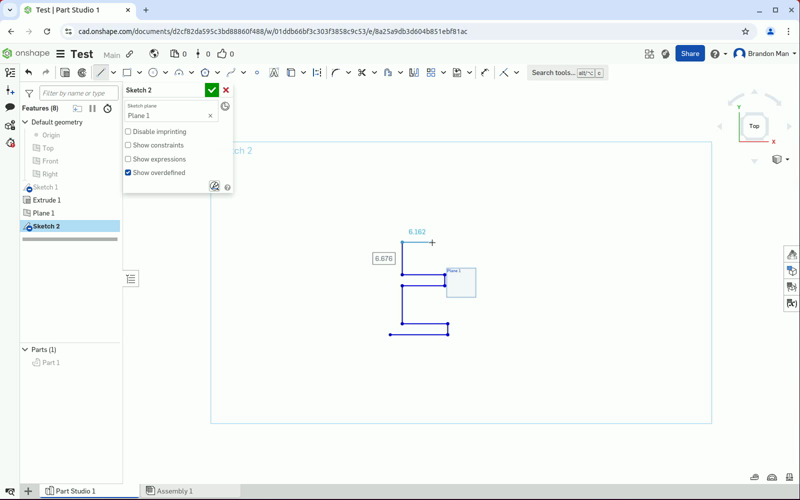
mouse_move(447, 242)
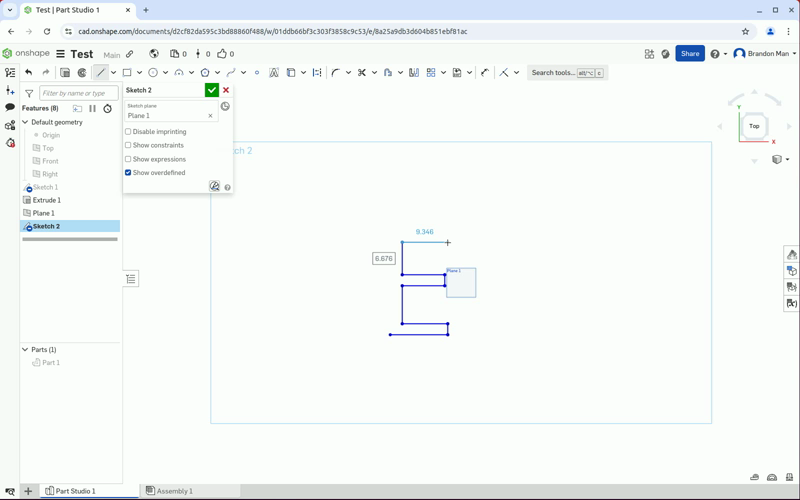
click(447, 242)
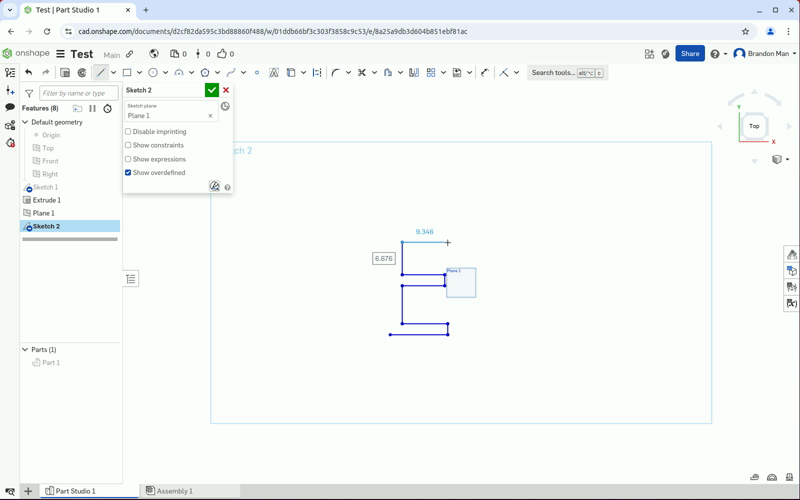
key_up(shift)
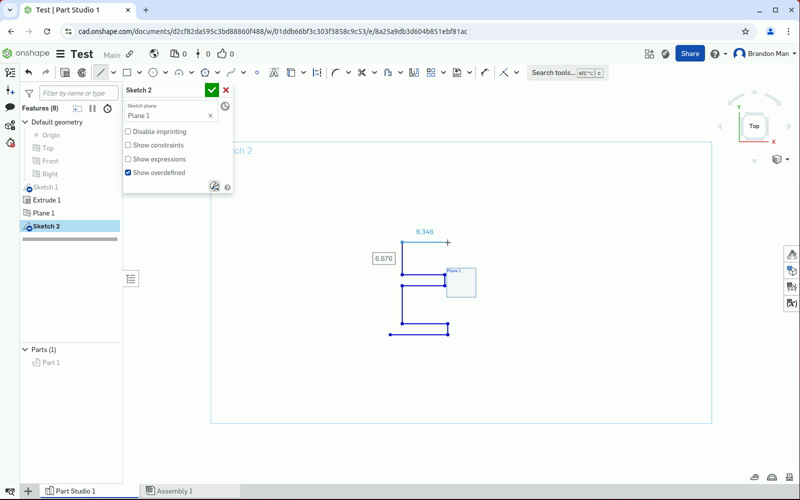
key_down(shift)
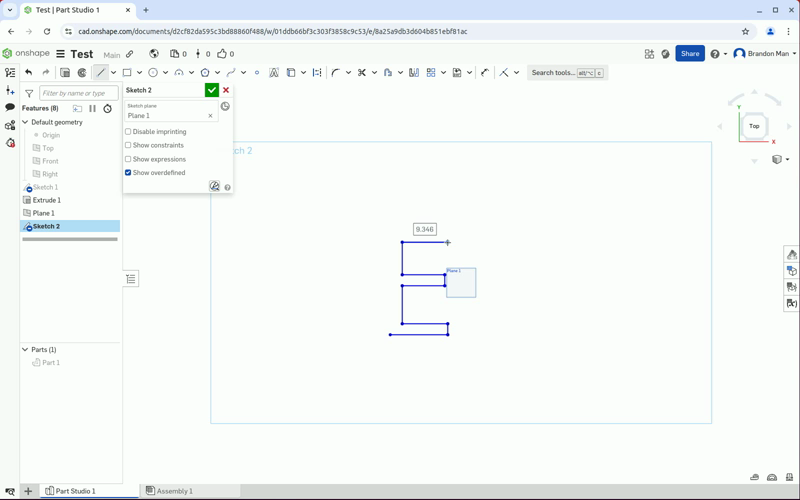
mouse_move(477, 242)
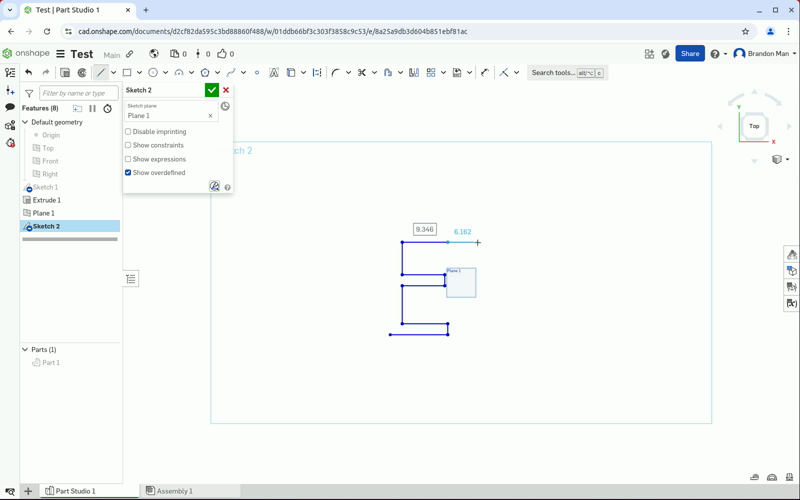
mouse_move(447, 231)
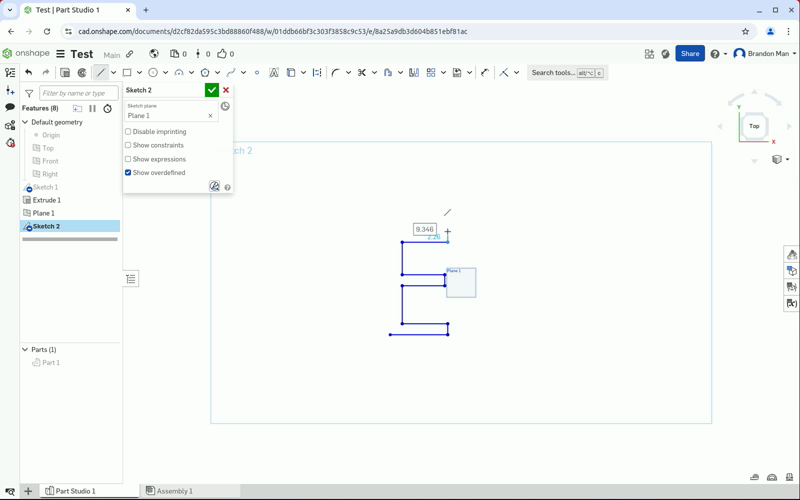
click(447, 231)
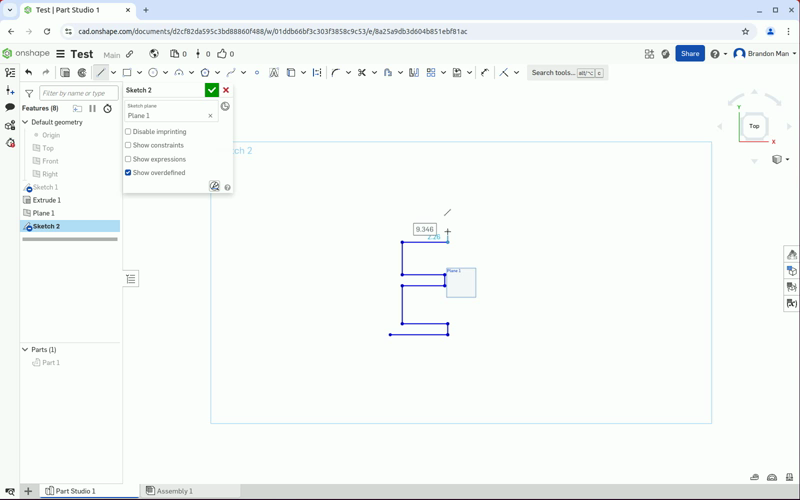
key_up(shift)
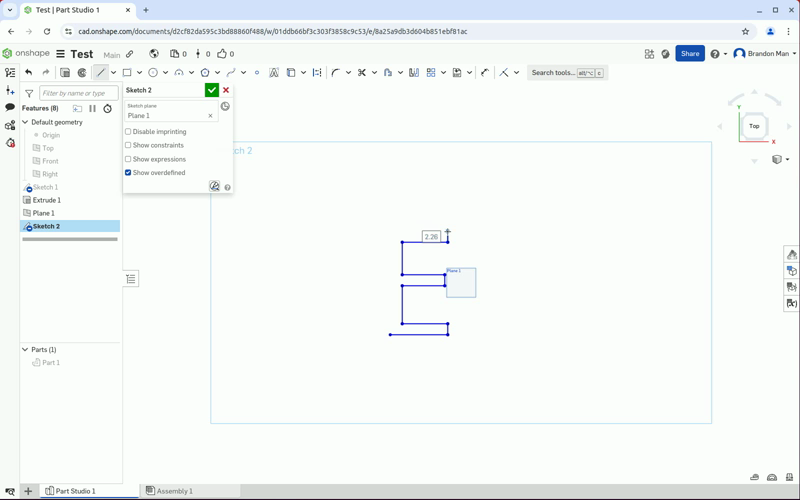
key_down(shift)
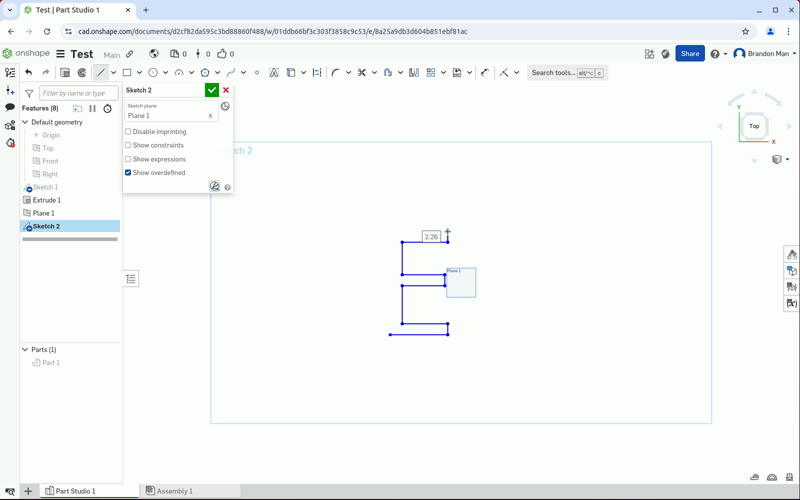
mouse_move(477, 231)
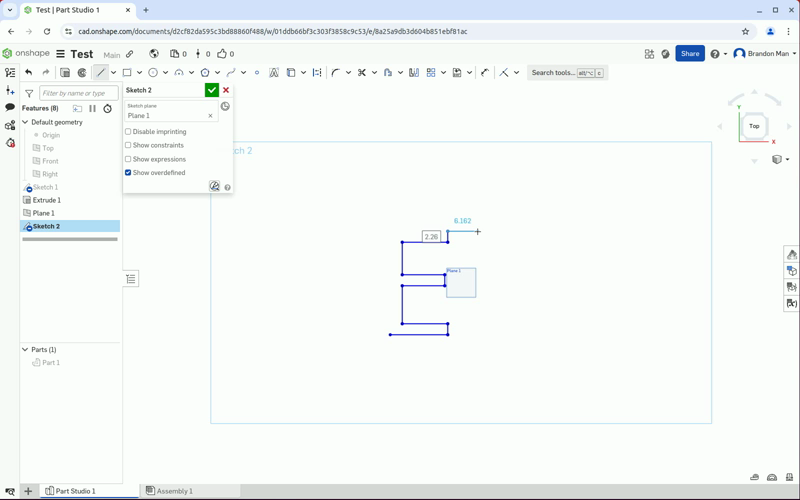
mouse_move(390, 231)
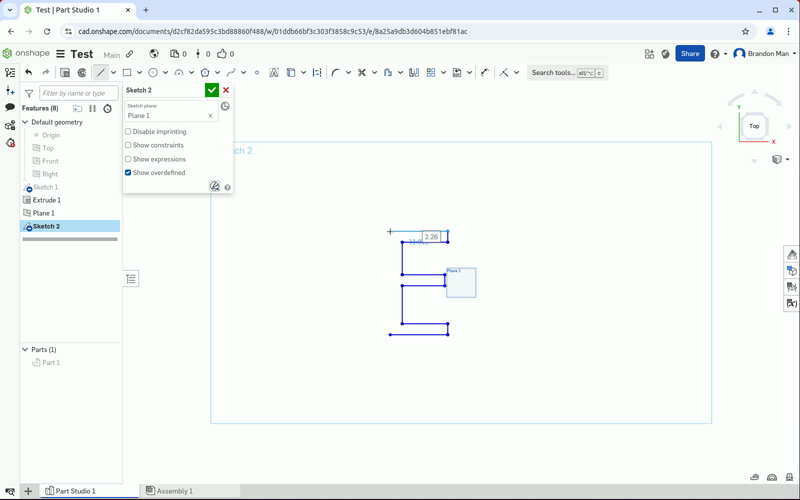
click(390, 231)
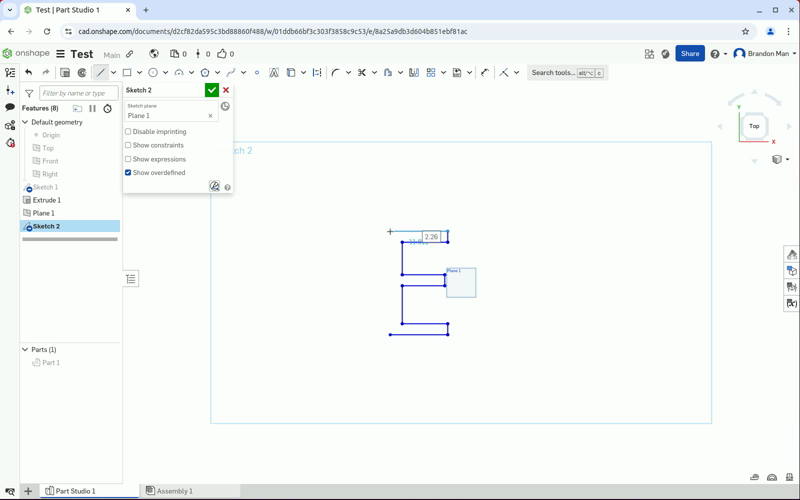
key_up(shift)
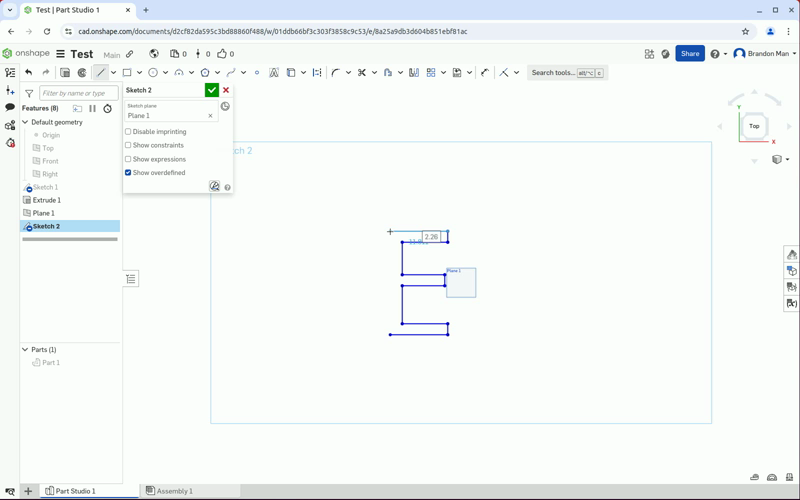
key_down(shift)
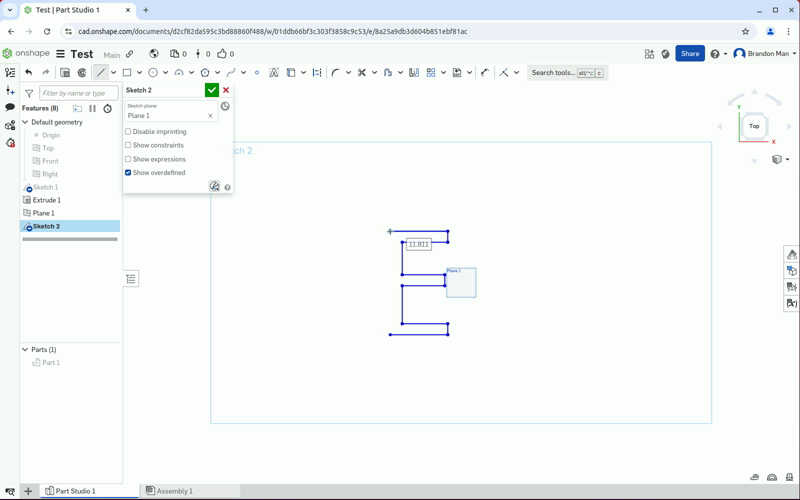
mouse_move(390, 334)
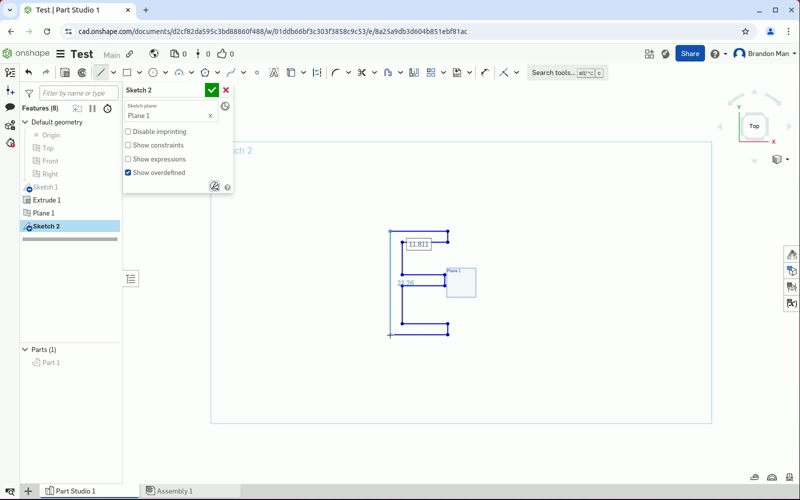
key_up(shift)
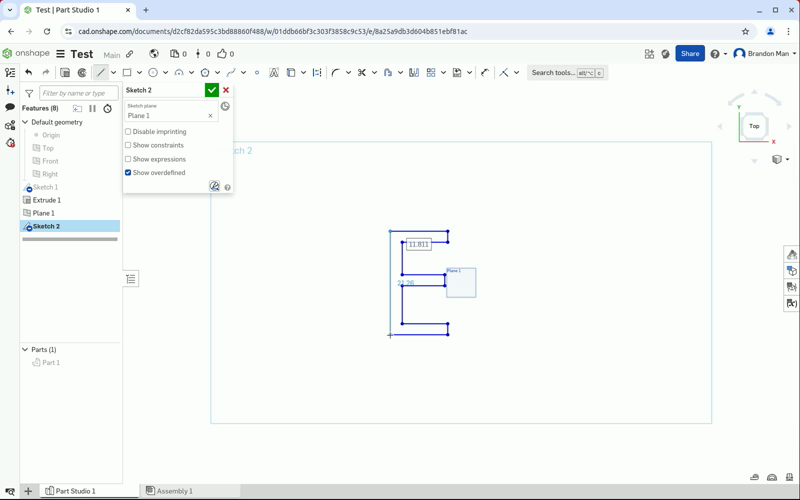
click(390, 334)
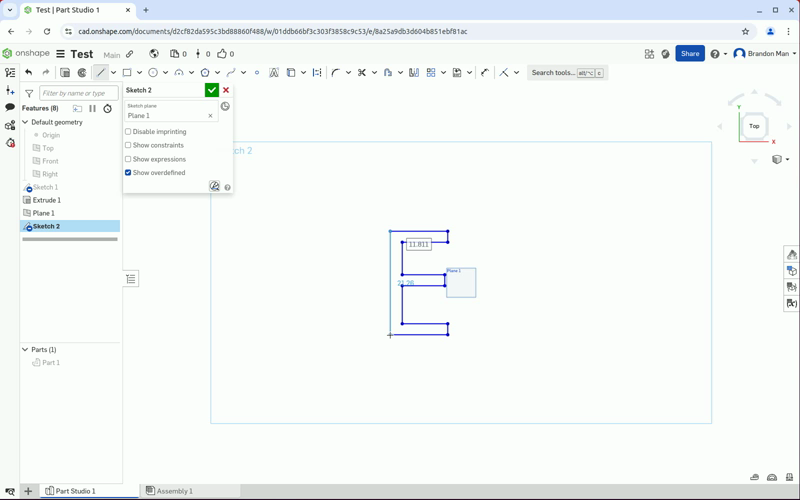
key(esc)
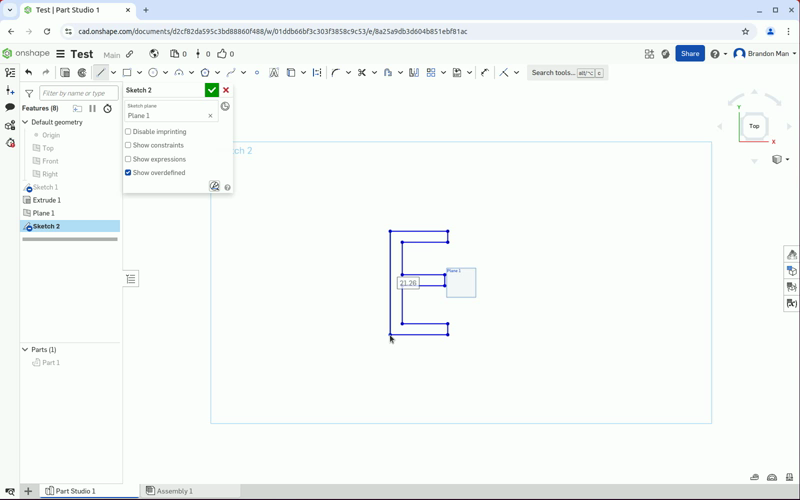
mouse_move(417, 331)
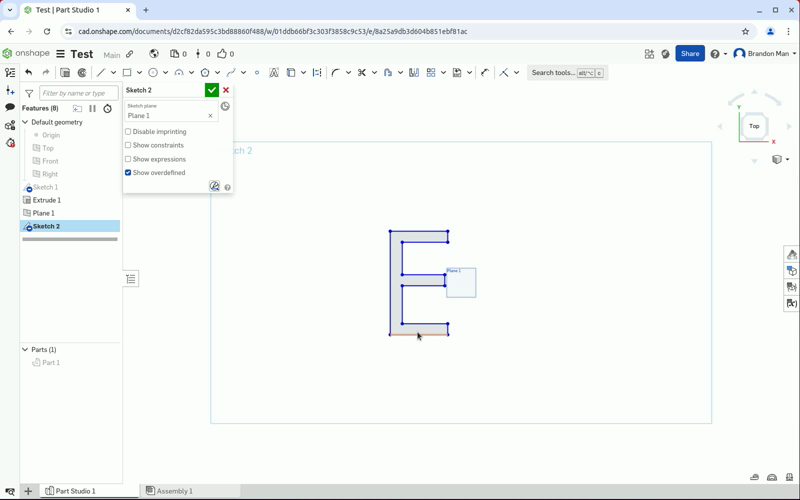
click(417, 331)
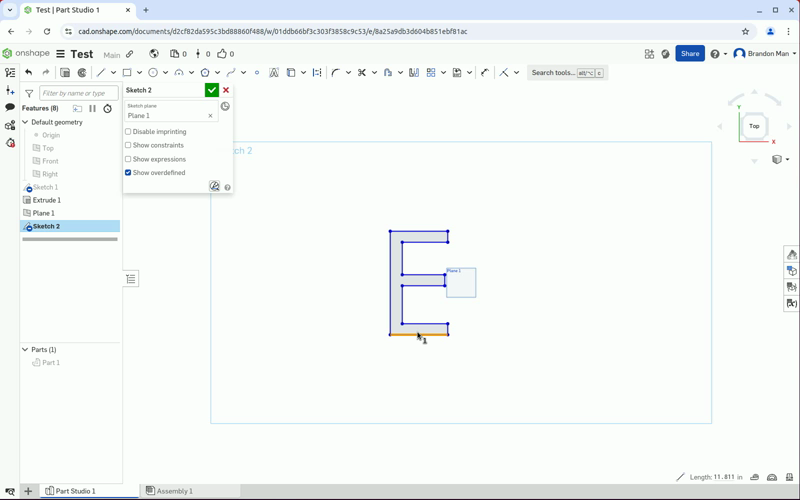
mouse_move(73, 352)
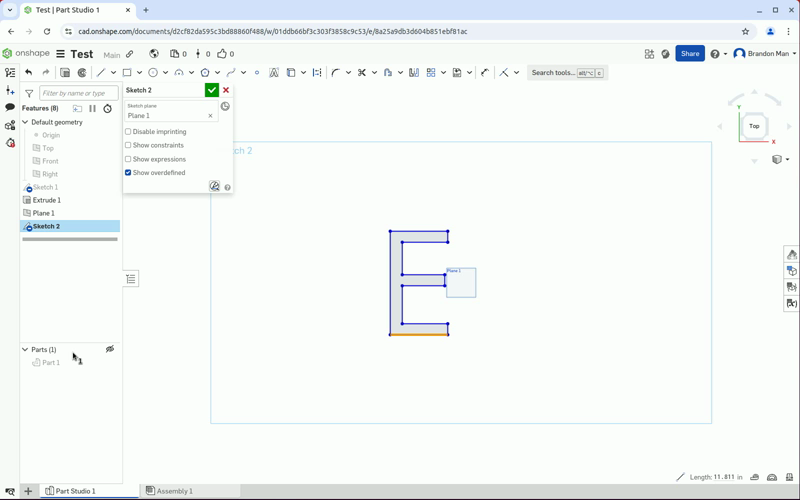
key(shift+y)
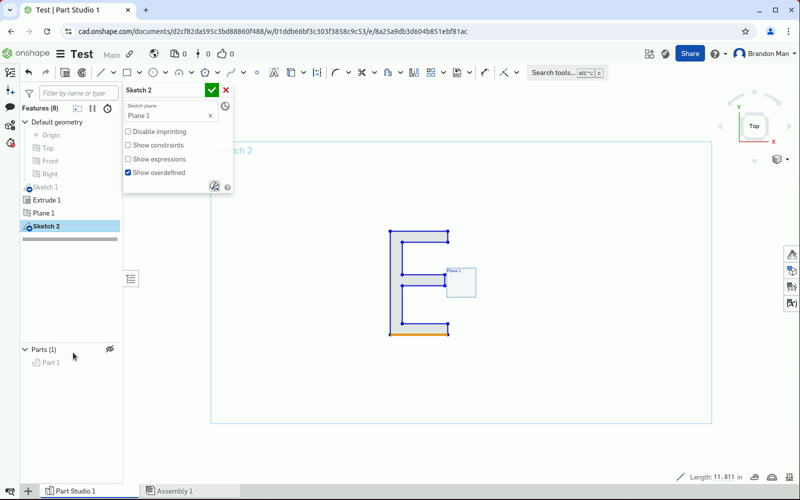
key(shift+e)
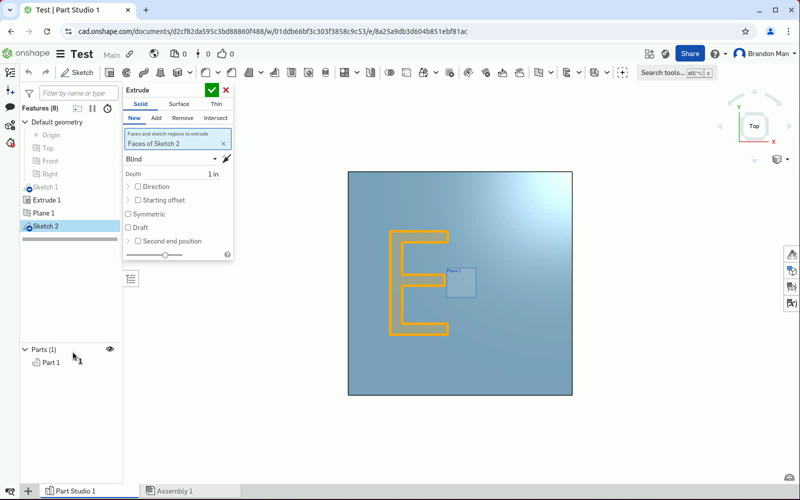
mouse_move(143, 106)
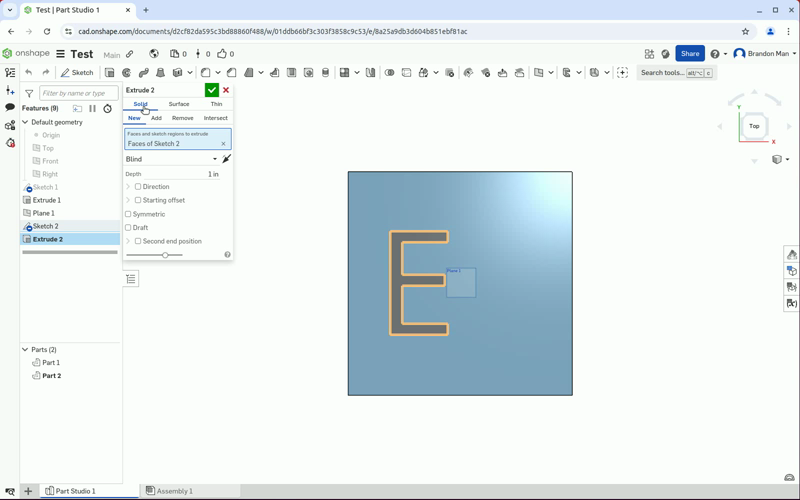
click(143, 106)
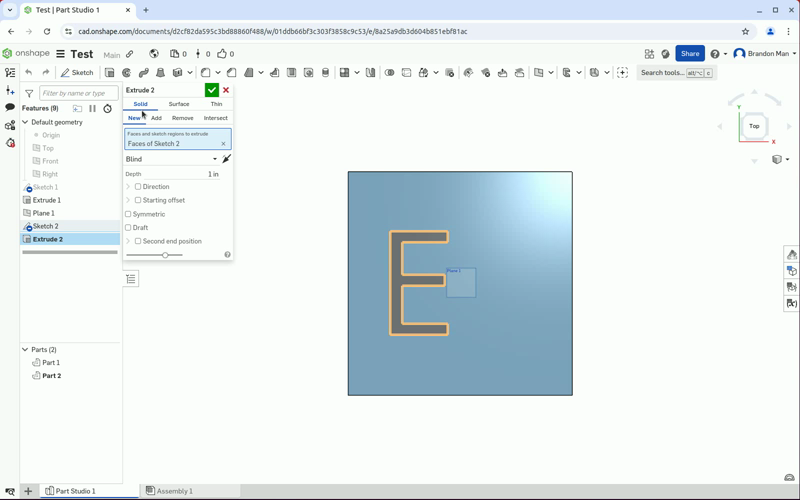
mouse_move(137, 120)
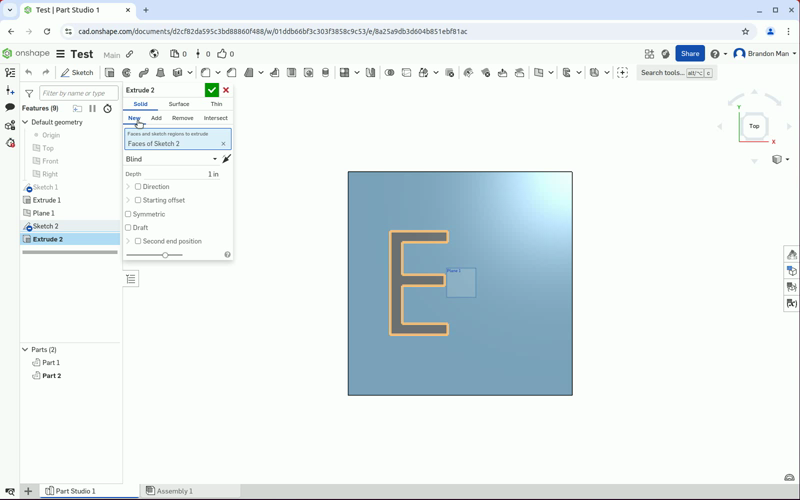
click(137, 120)
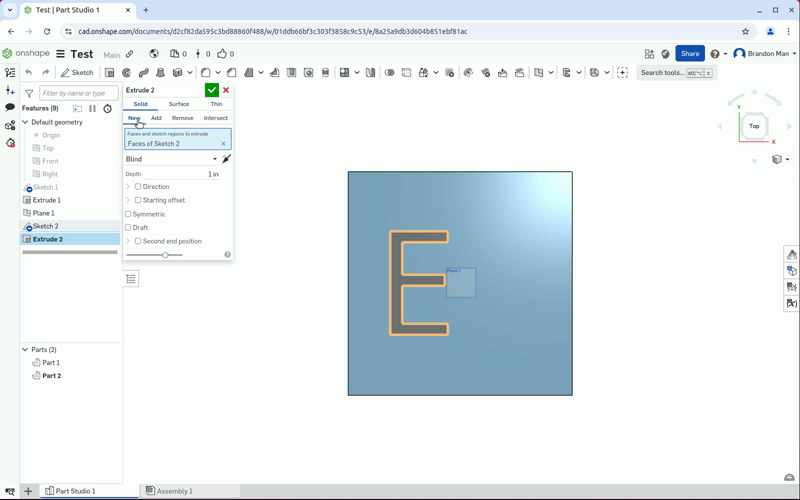
key(tab, 4)
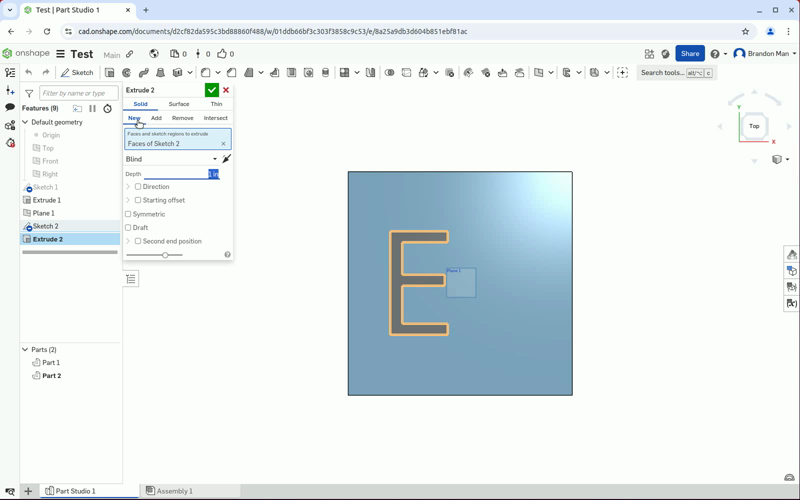
text(4.574)
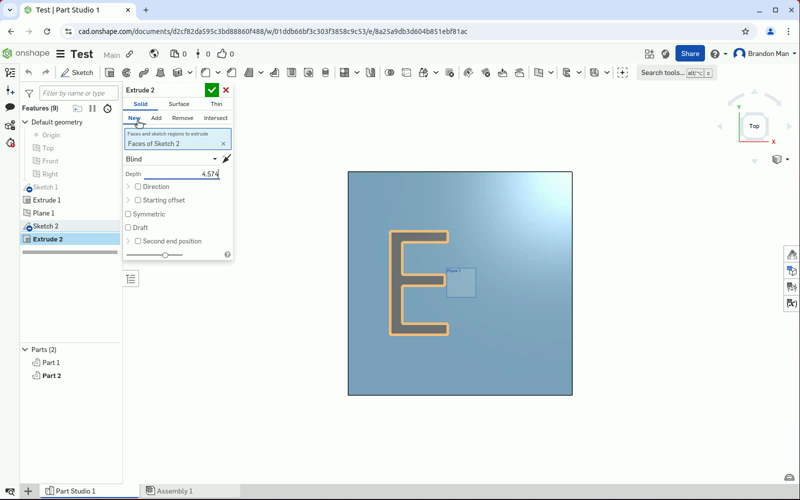
key(enter)
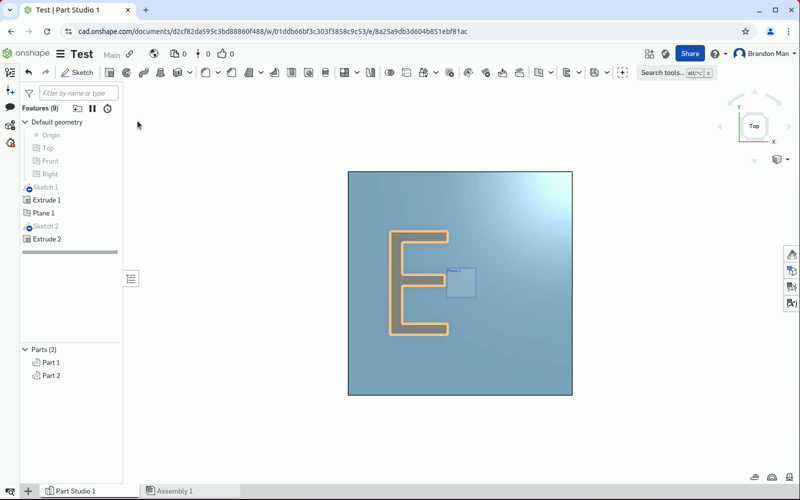
key(shift+h)
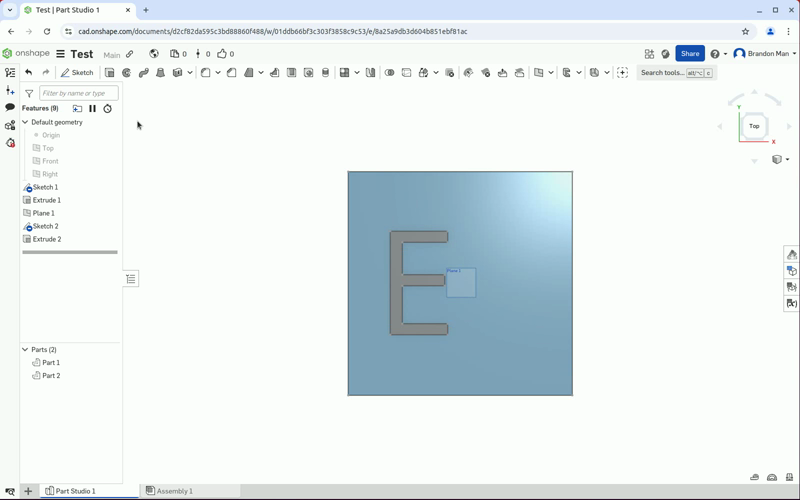
key(shift+h)
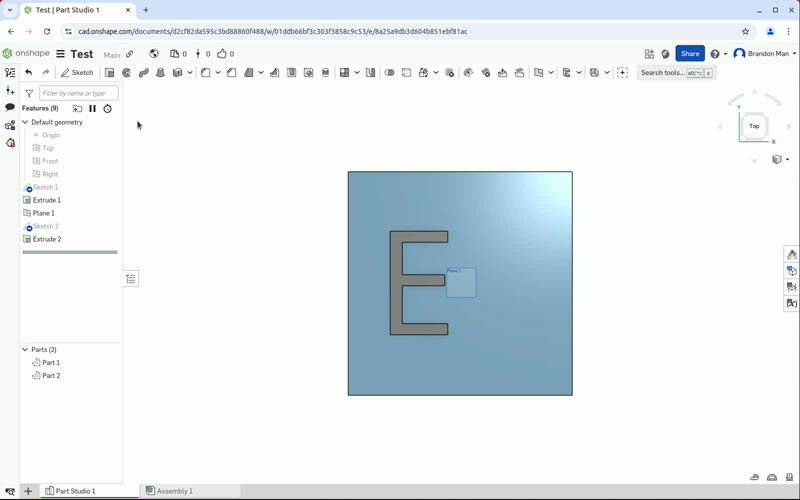
mouse_move(73, 189)
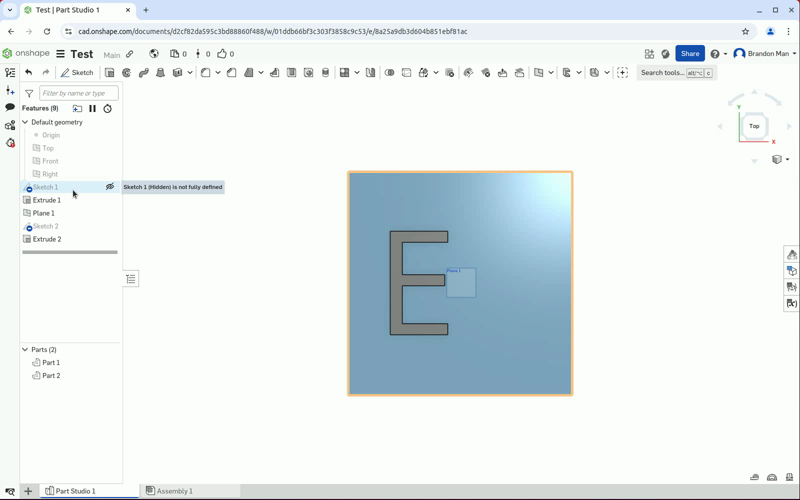
click(73, 189)
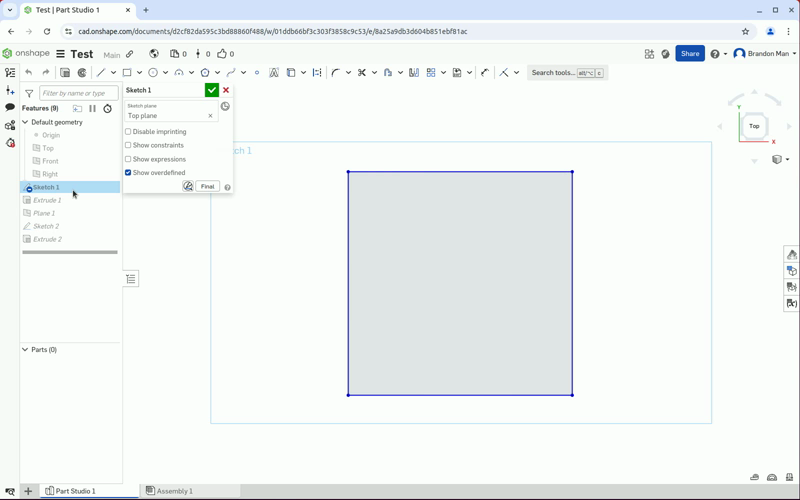
mouse_move(229, 92)
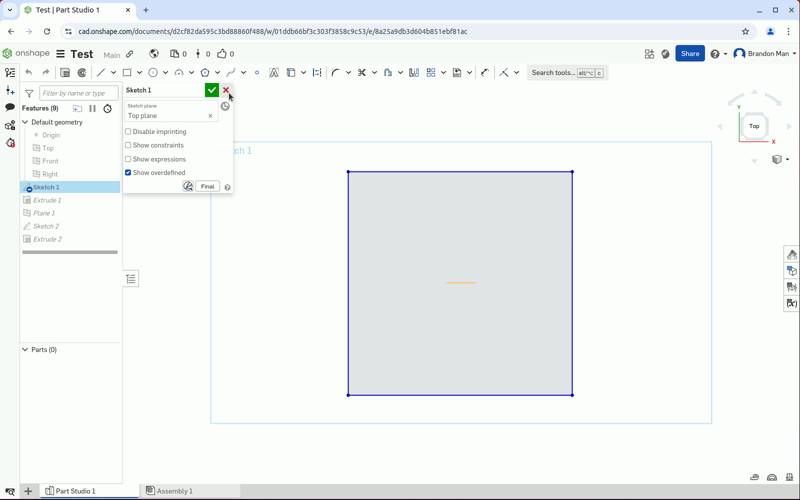
click(229, 92)
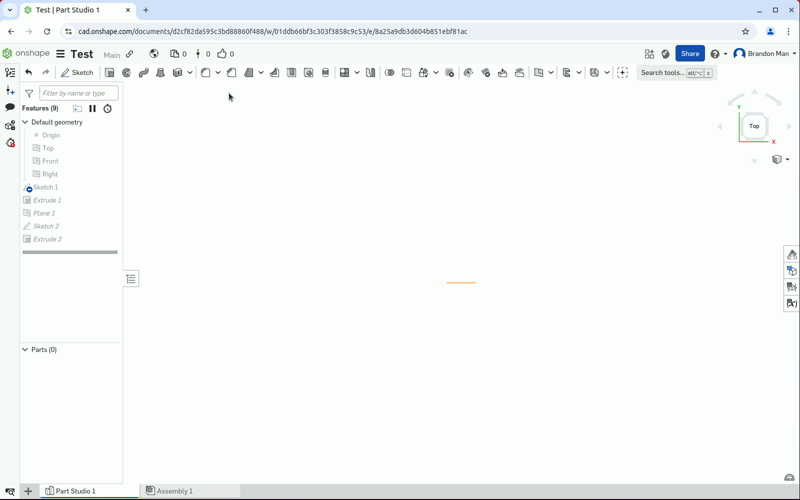
key(shift+s)
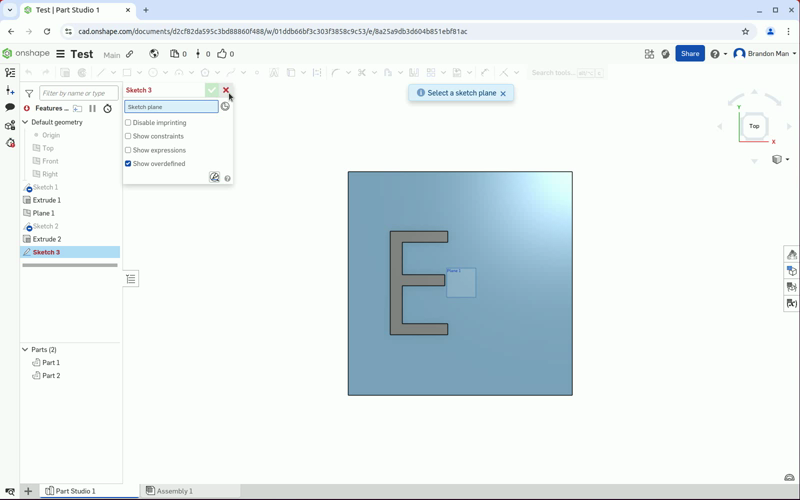
mouse_move(73, 215)
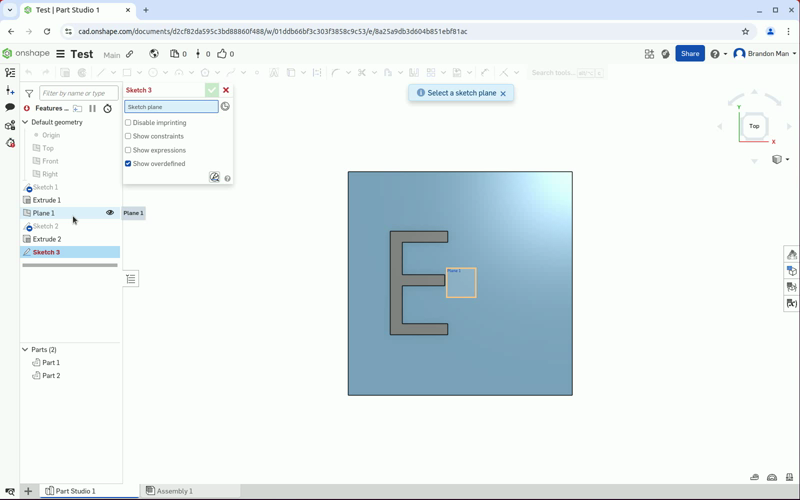
click(73, 215)
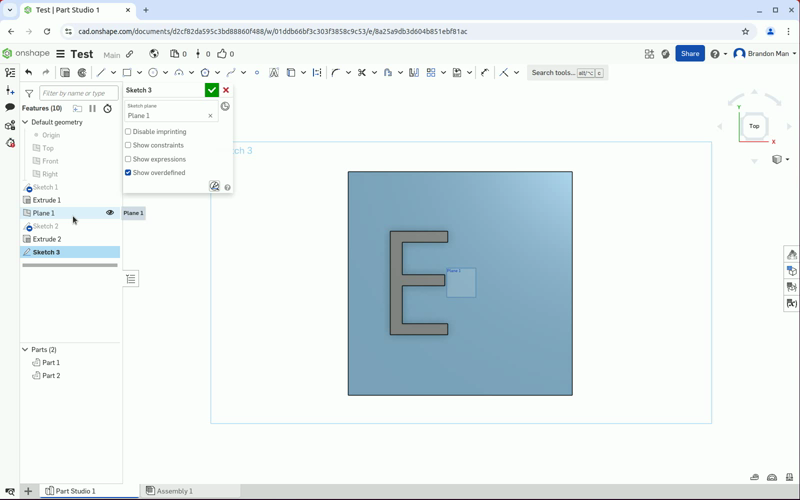
mouse_move(73, 352)
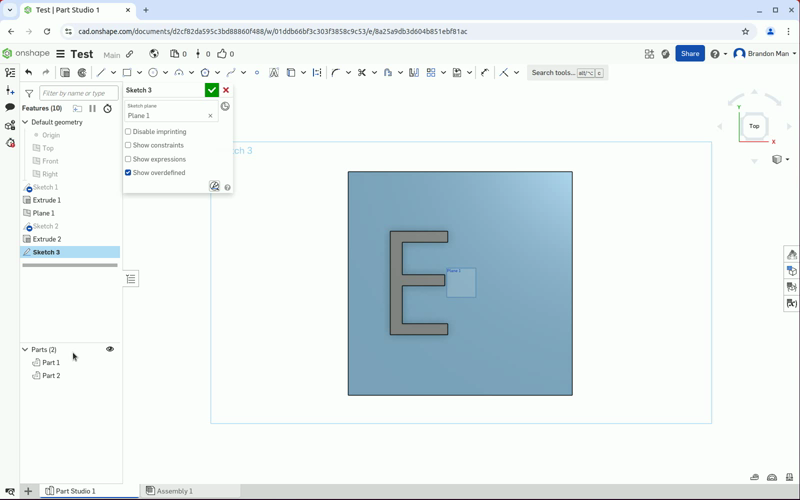
key(y)
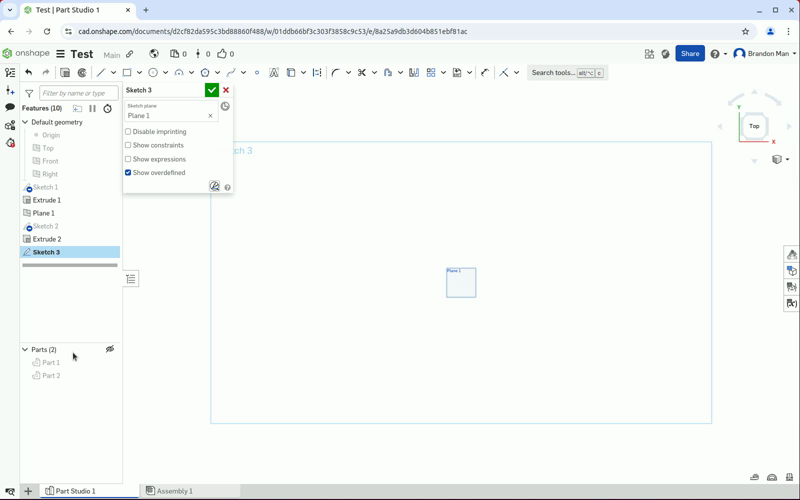
key(l)
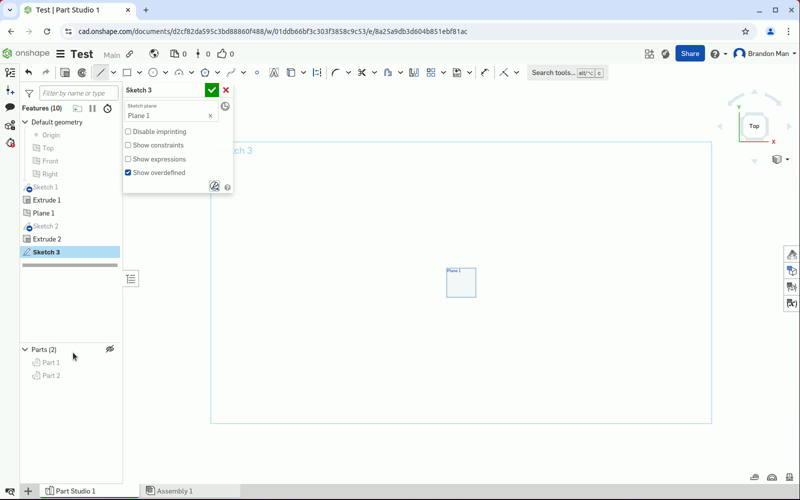
key_down(shift)
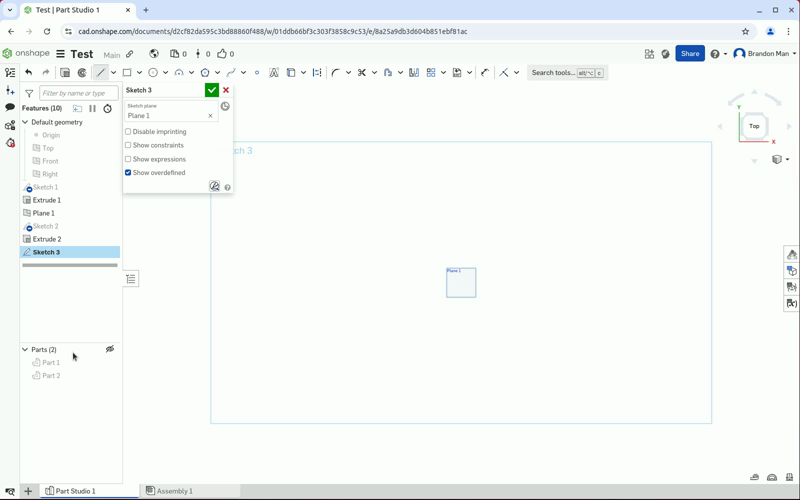
mouse_move(458, 241)
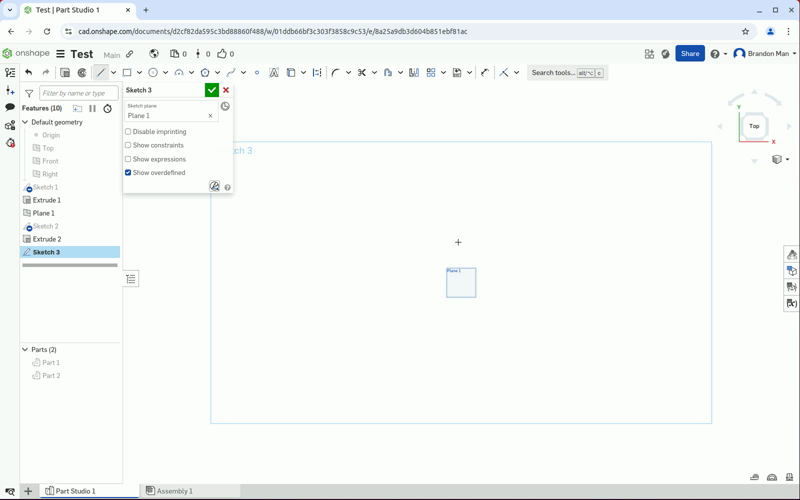
click(458, 241)
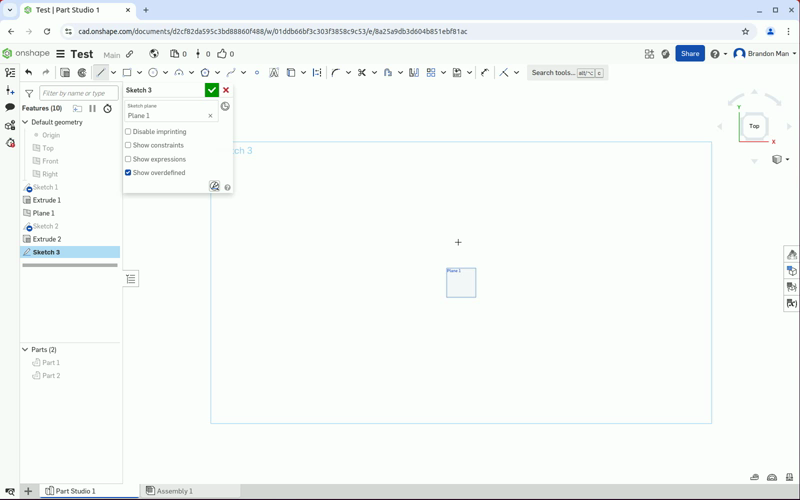
key_up(shift)
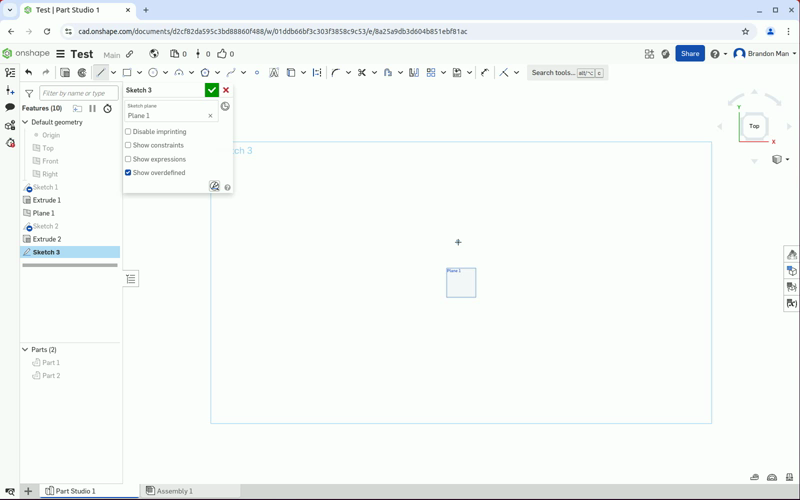
key_down(shift)
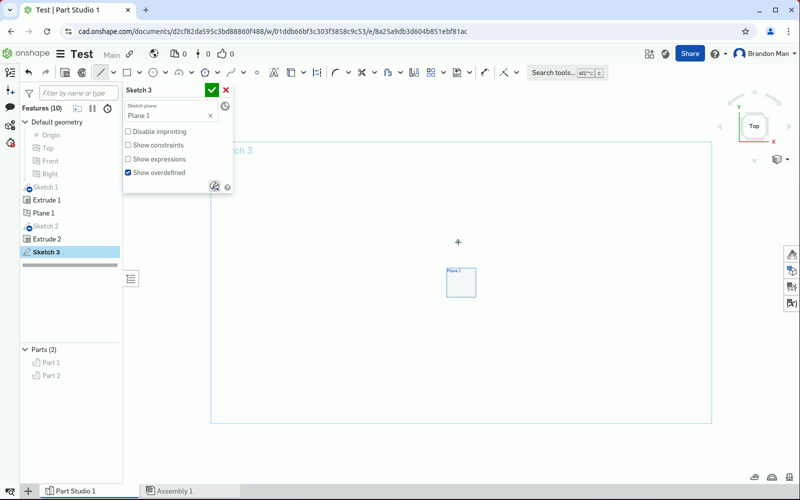
mouse_move(488, 241)
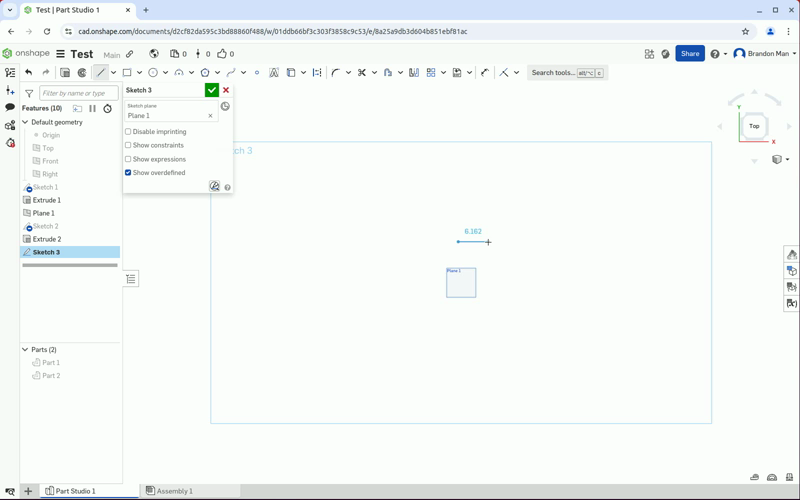
mouse_move(491, 241)
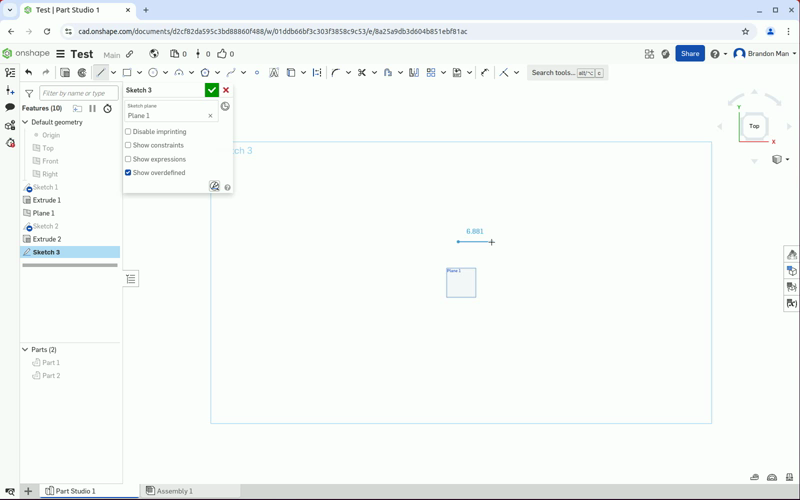
click(491, 241)
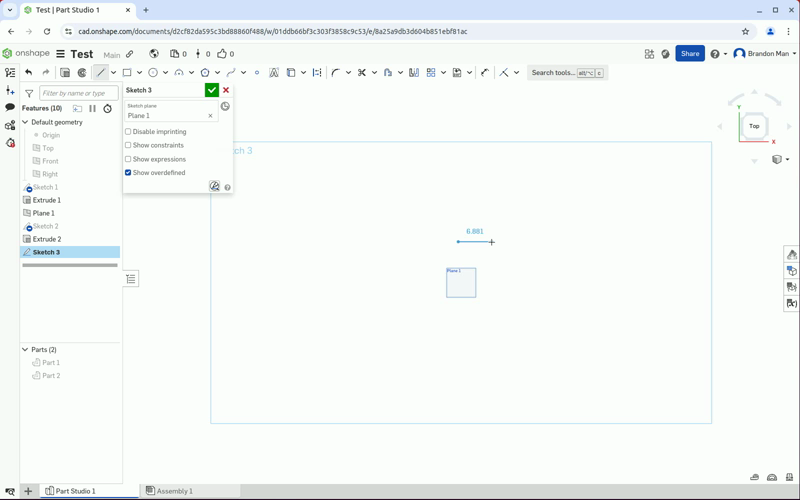
key_up(shift)
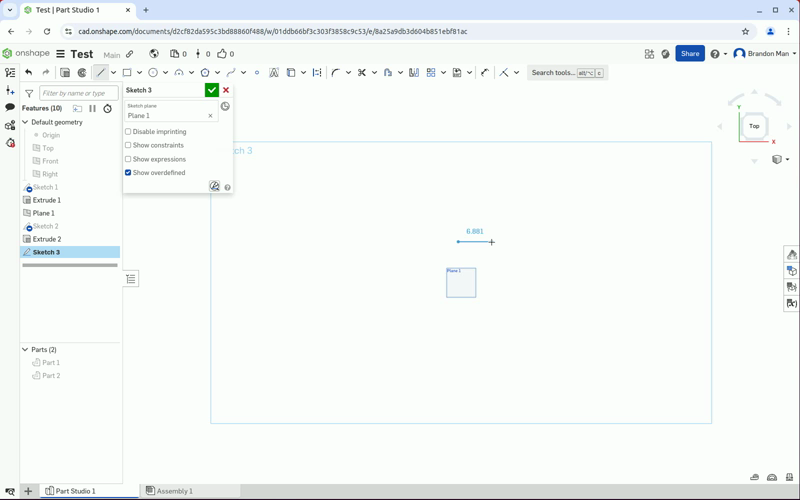
key_down(shift)
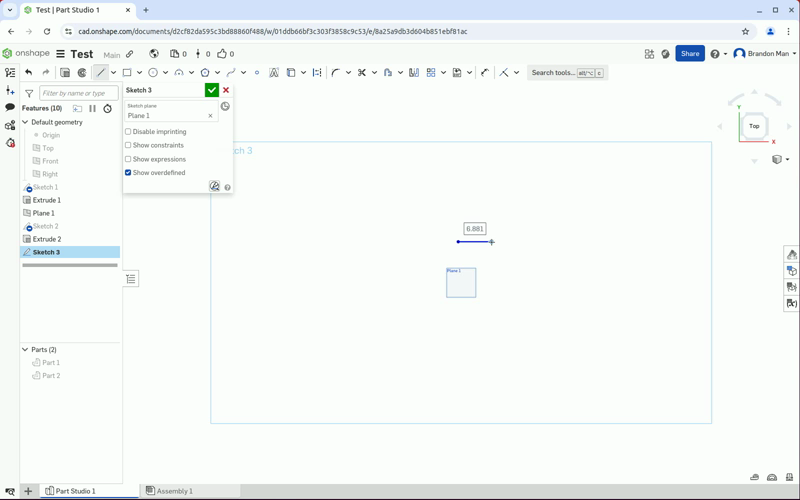
mouse_move(491, 334)
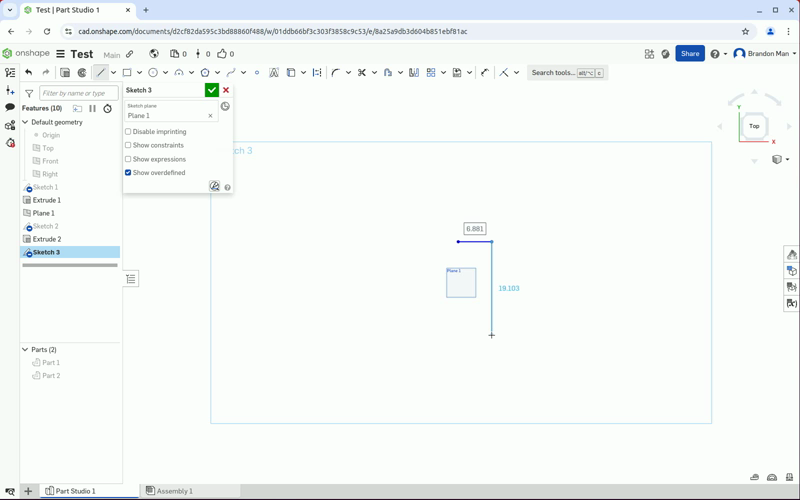
click(491, 334)
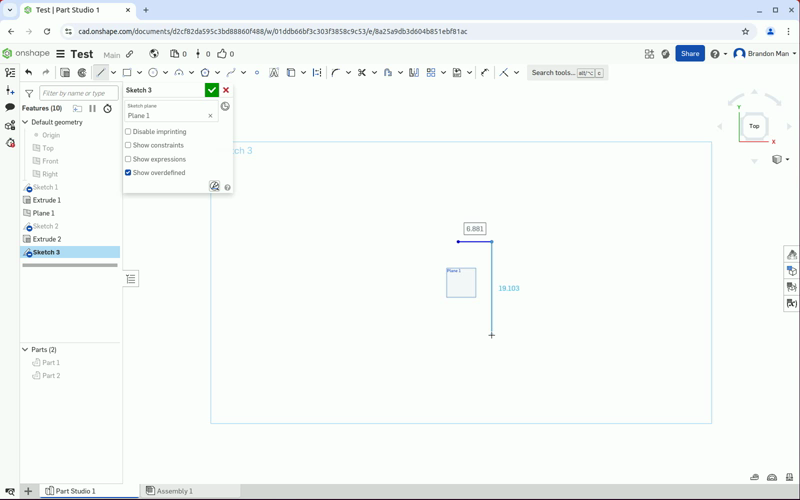
key_up(shift)
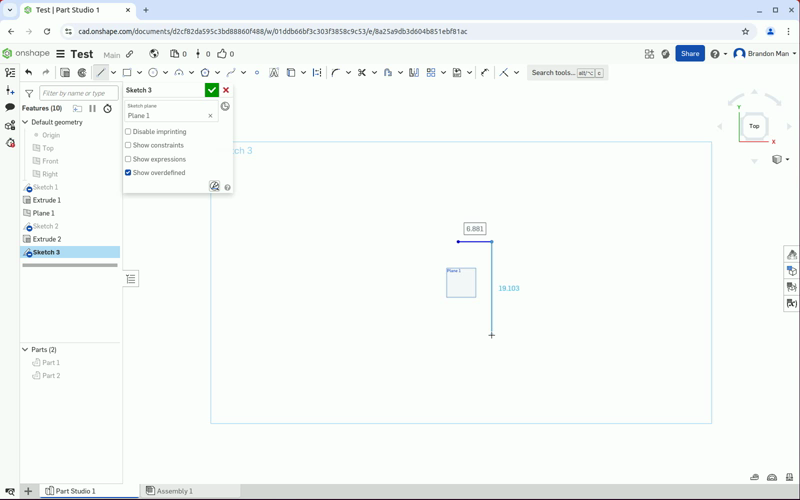
key_down(shift)
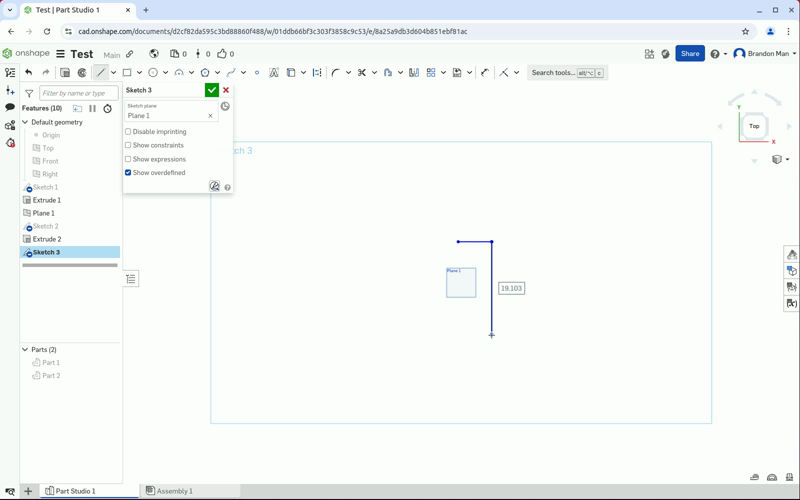
mouse_move(521, 334)
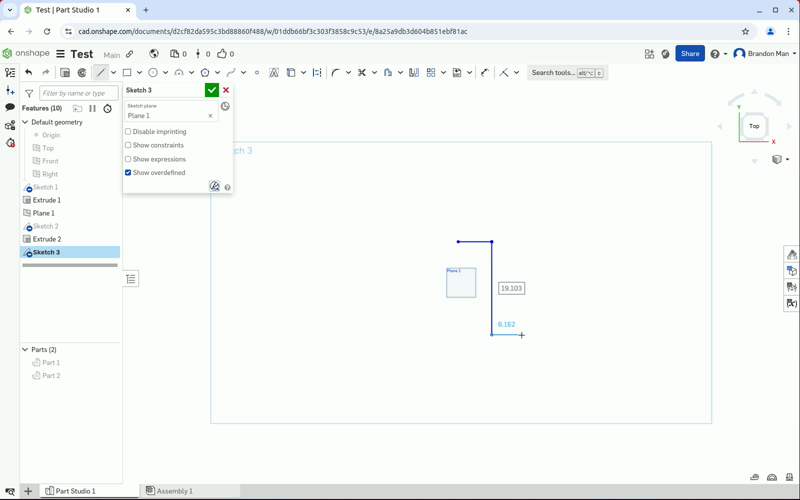
mouse_move(503, 334)
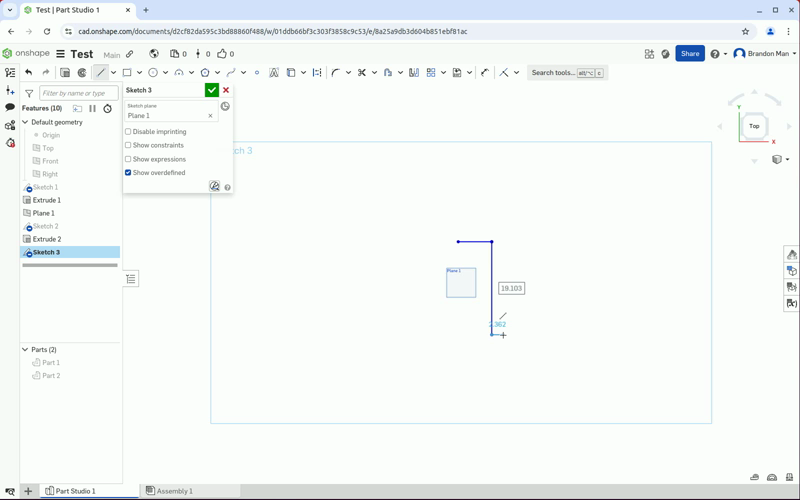
click(503, 334)
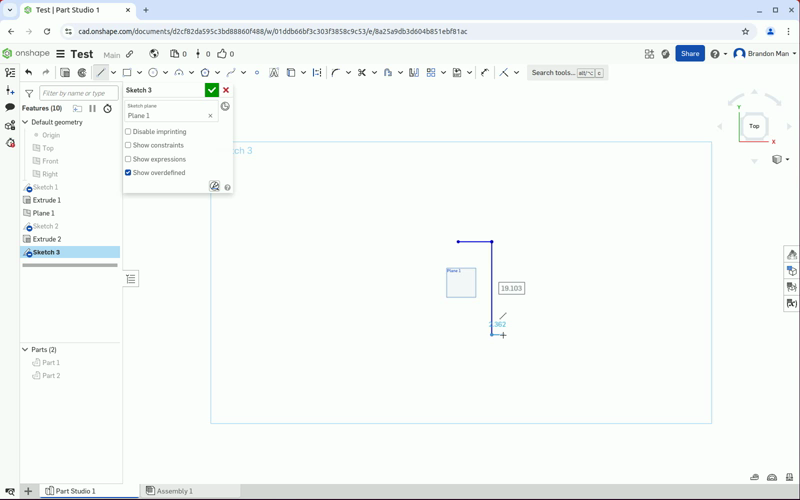
key_up(shift)
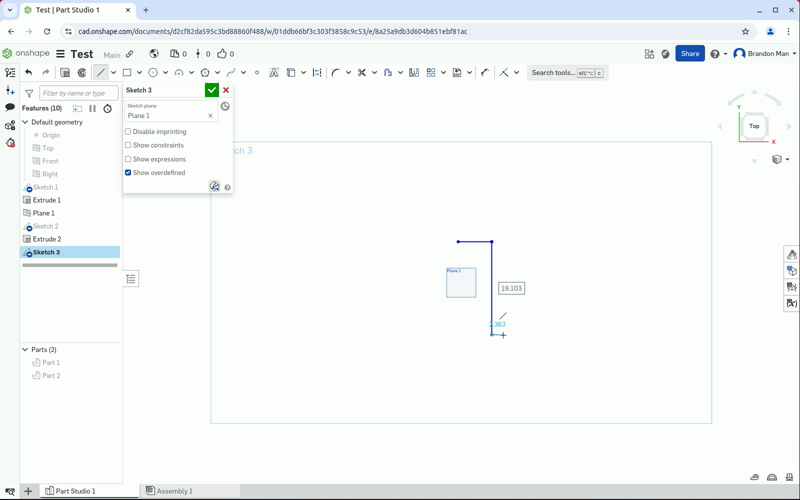
key_down(shift)
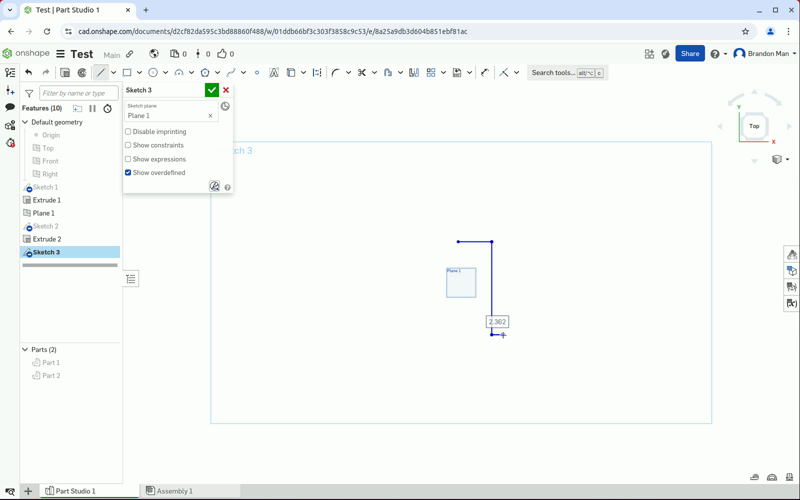
mouse_move(503, 241)
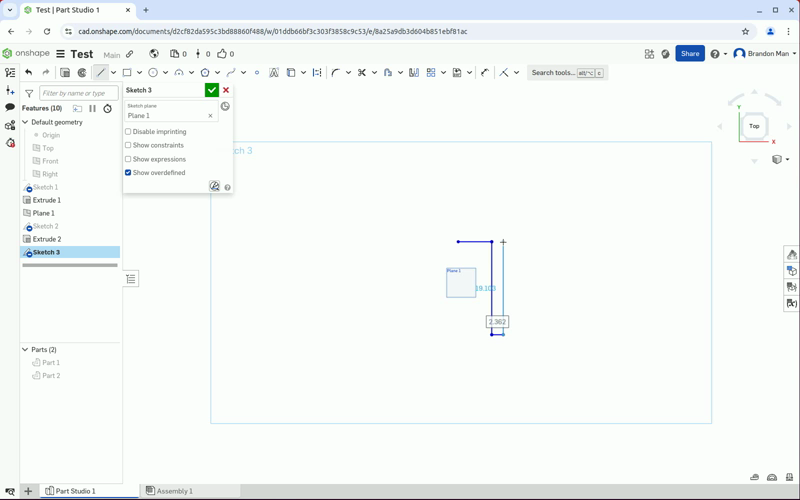
click(503, 241)
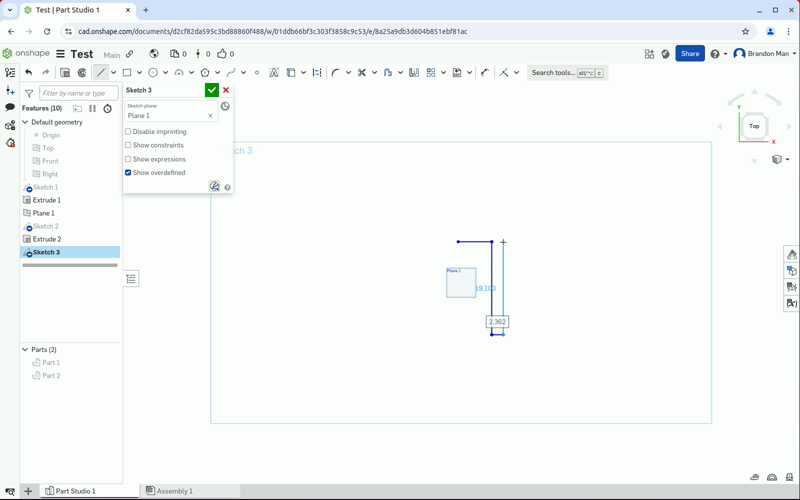
key_up(shift)
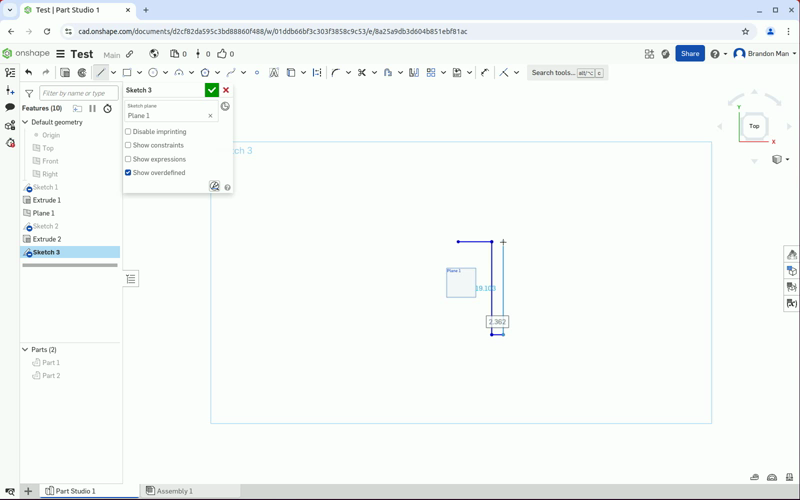
key_down(shift)
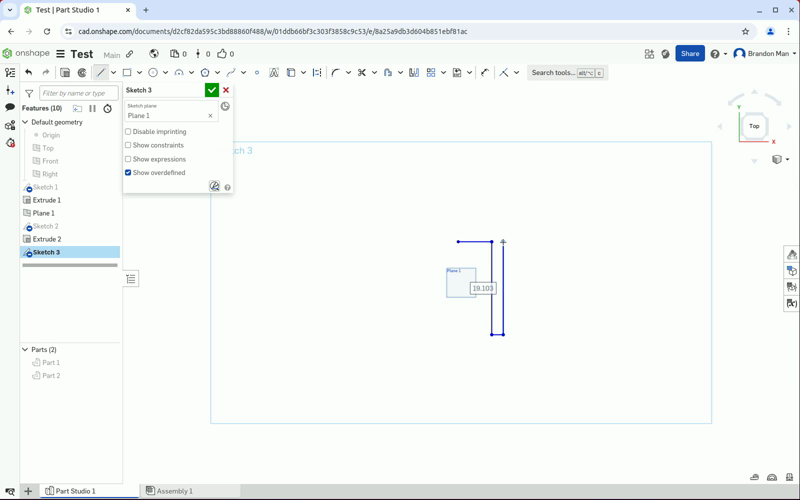
mouse_move(533, 241)
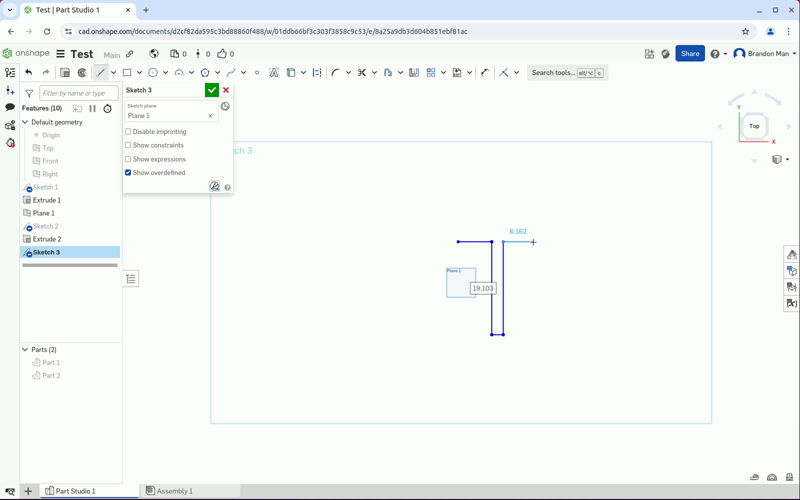
mouse_move(535, 241)
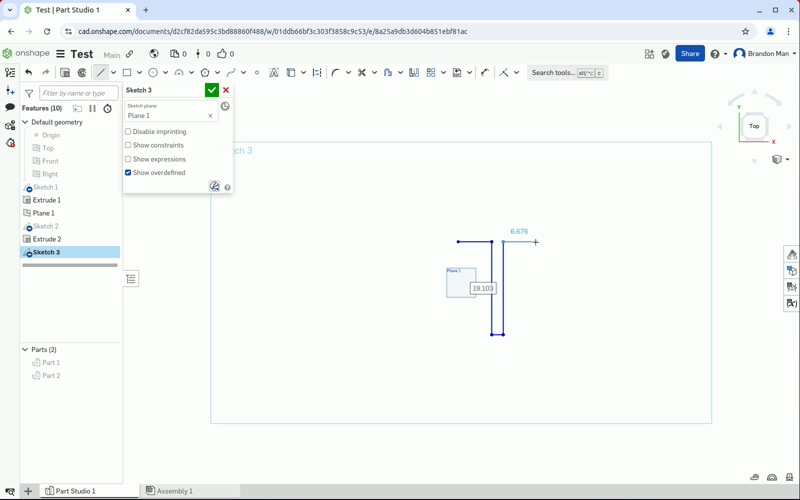
click(535, 241)
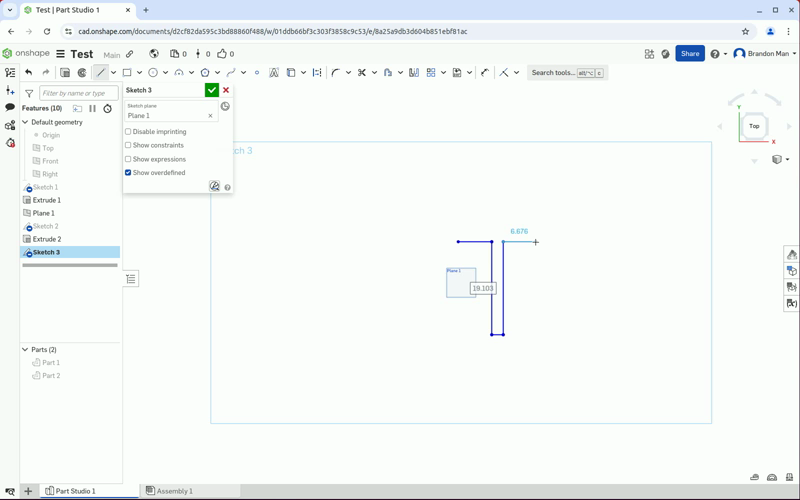
key_up(shift)
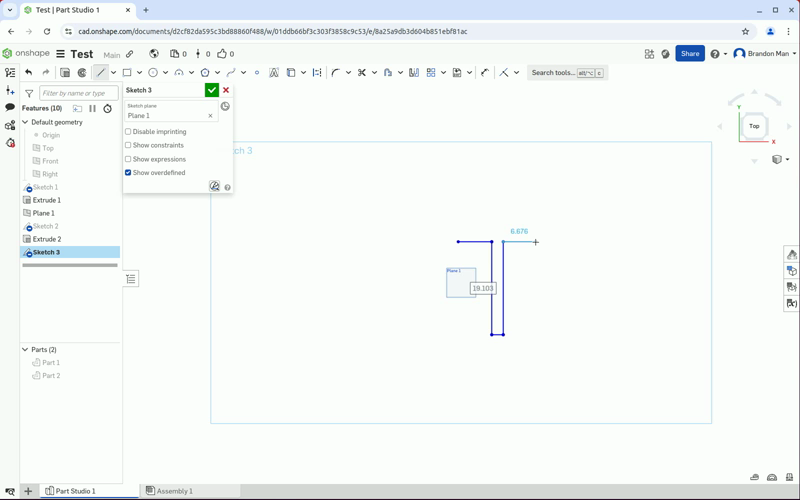
key_down(shift)
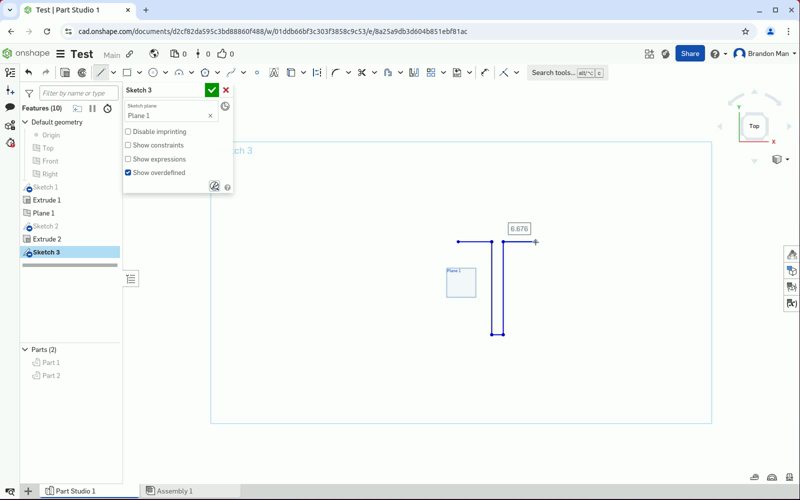
mouse_move(565, 241)
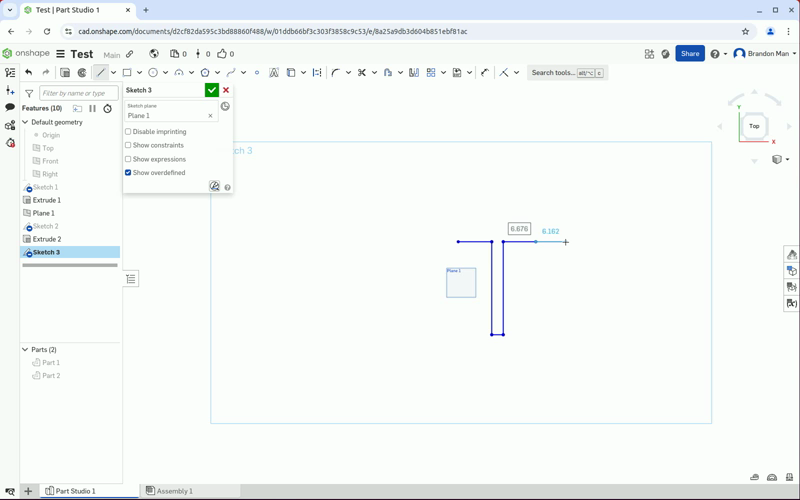
mouse_move(535, 231)
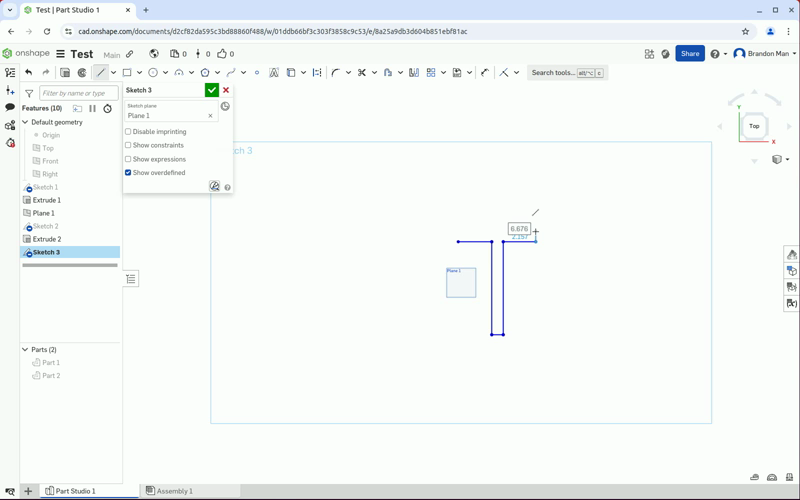
click(535, 231)
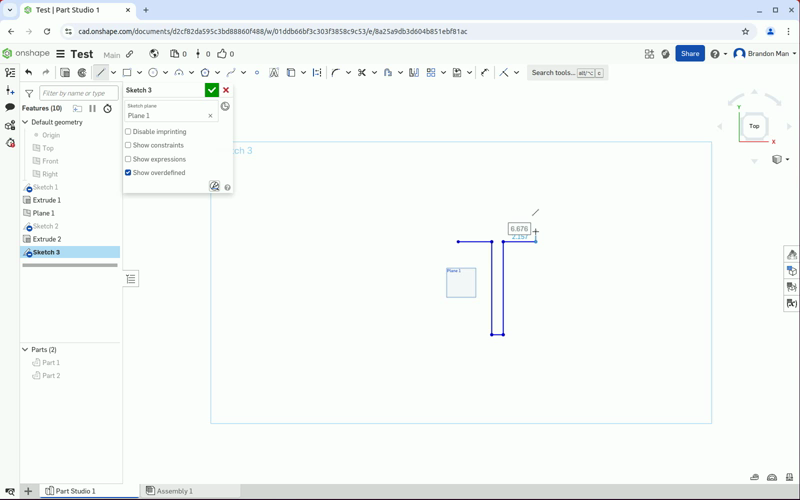
key_up(shift)
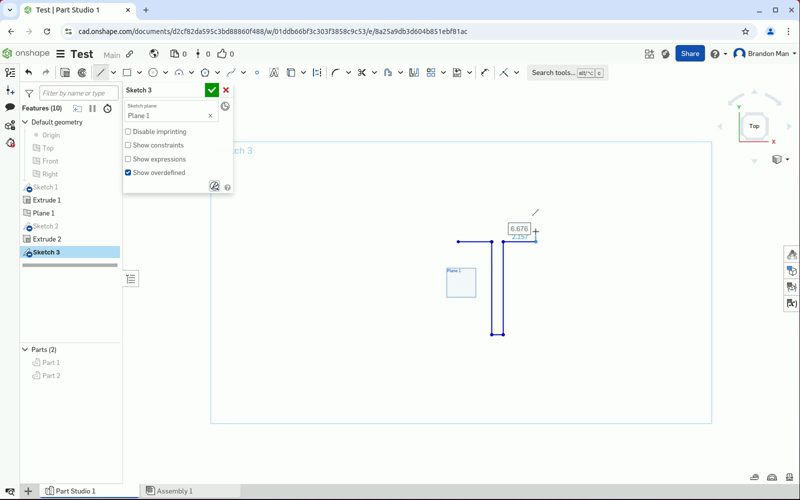
key_down(shift)
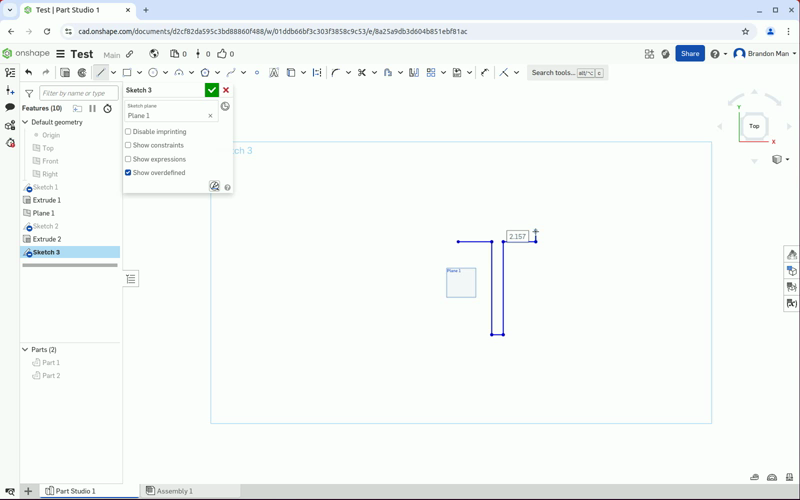
mouse_move(458, 231)
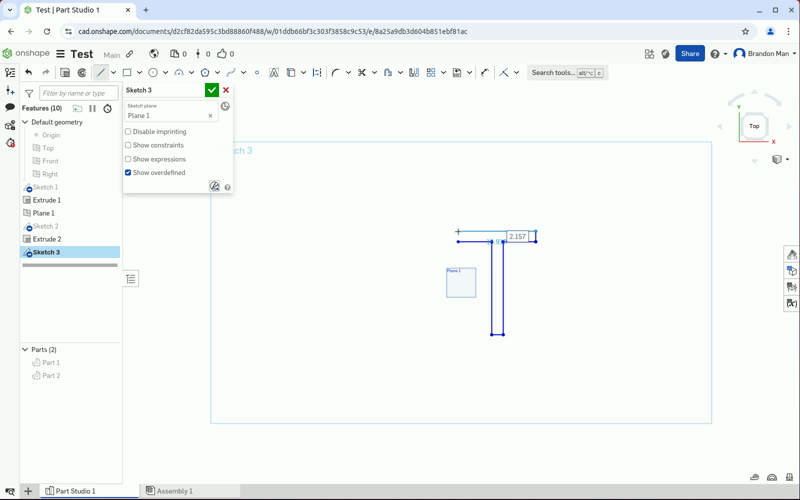
click(458, 231)
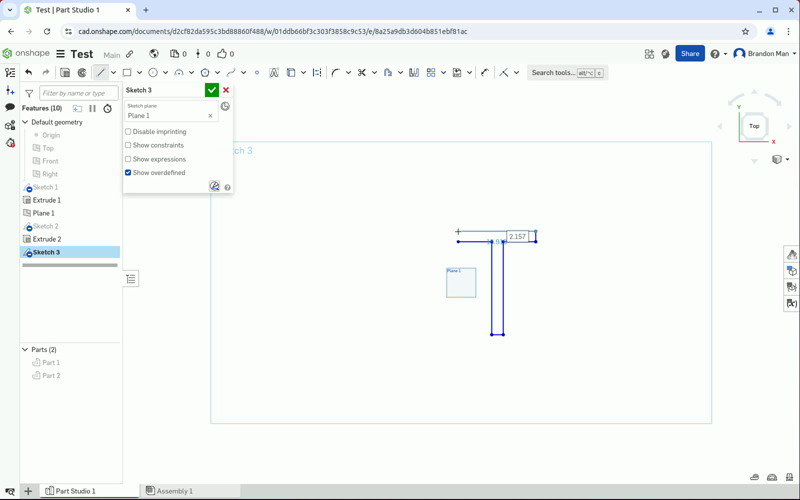
key_up(shift)
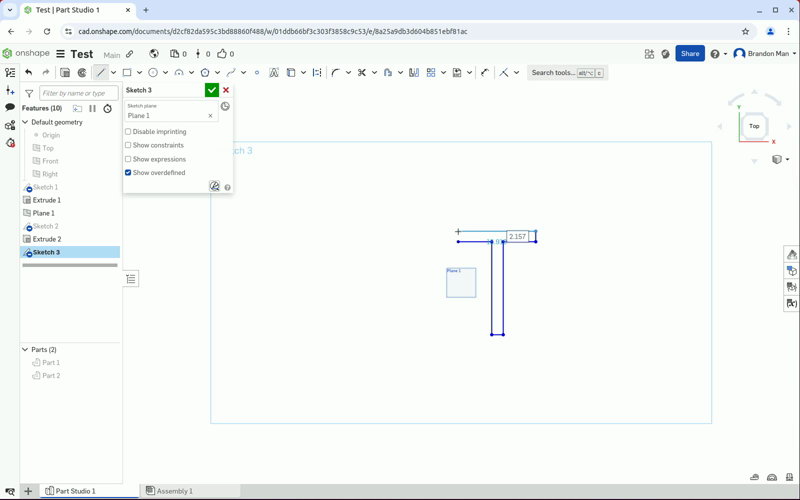
mouse_move(488, 231)
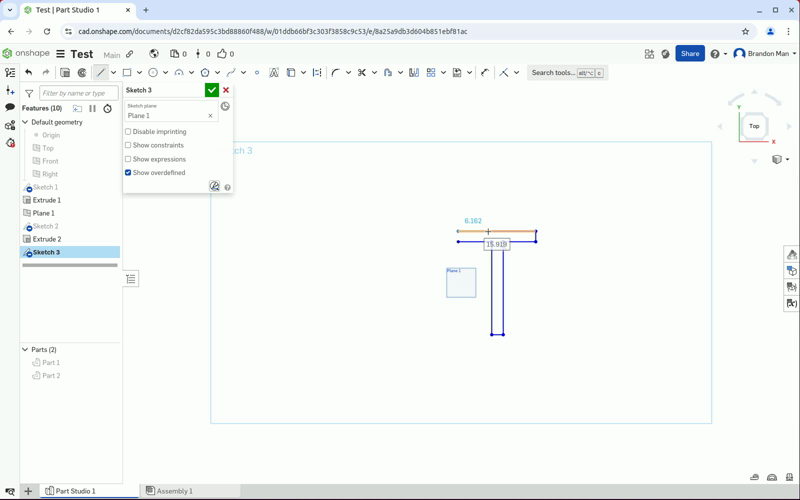
key_down(shift)
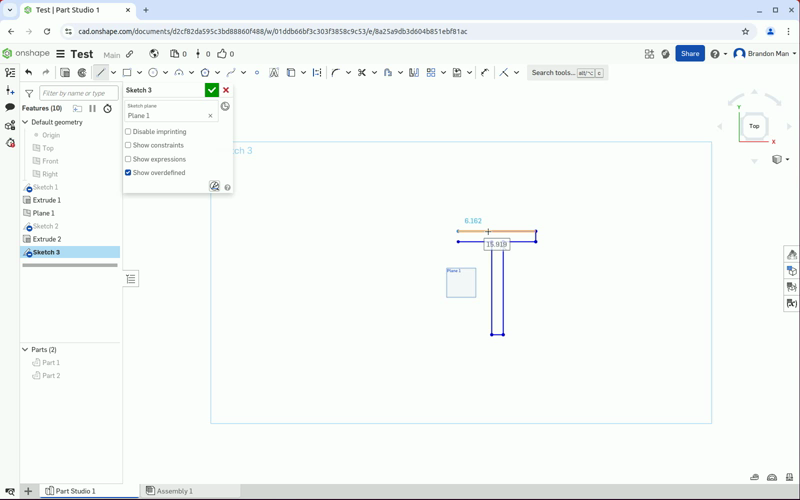
mouse_move(458, 241)
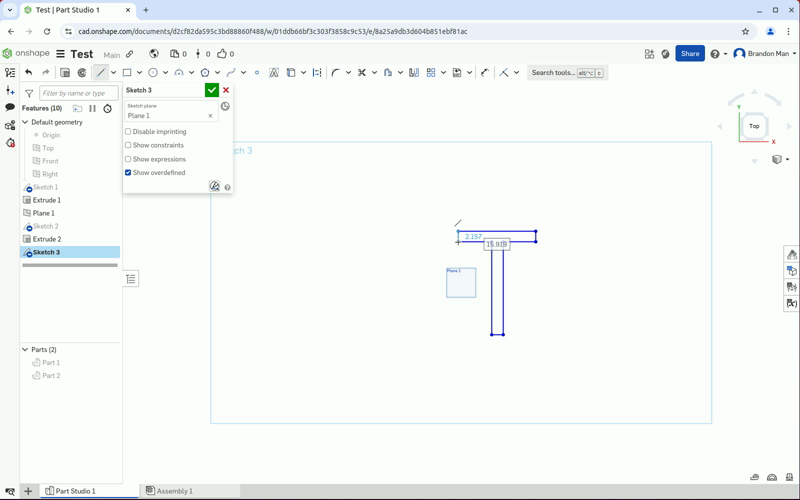
key_up(shift)
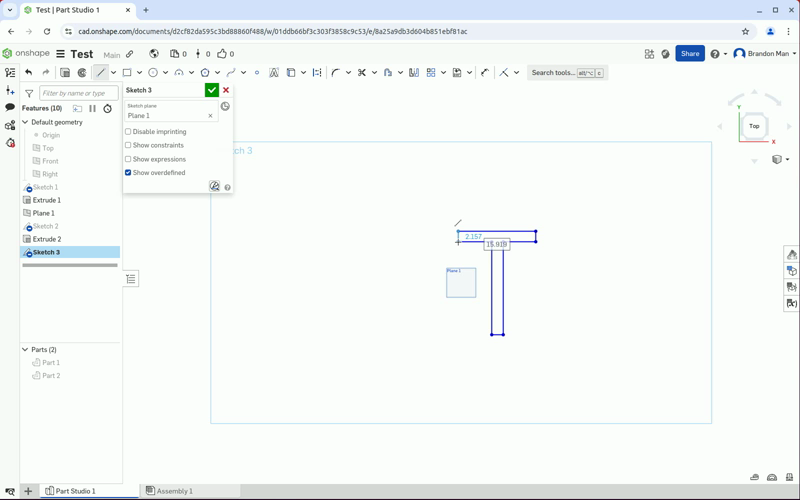
click(458, 241)
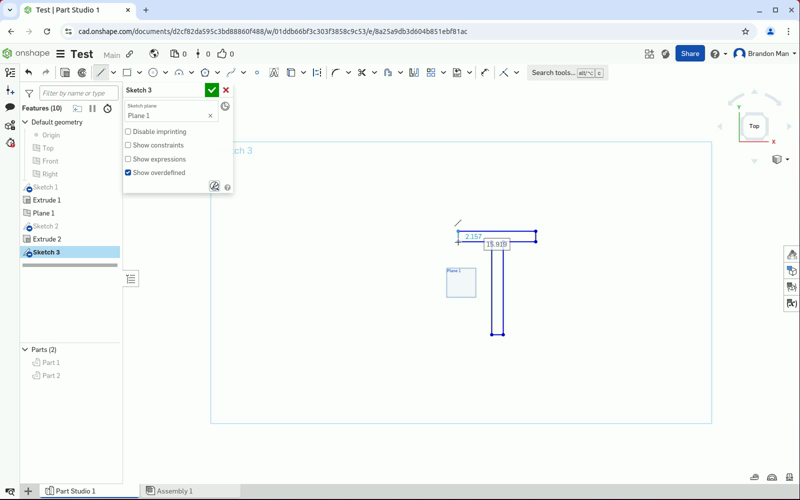
key(esc)
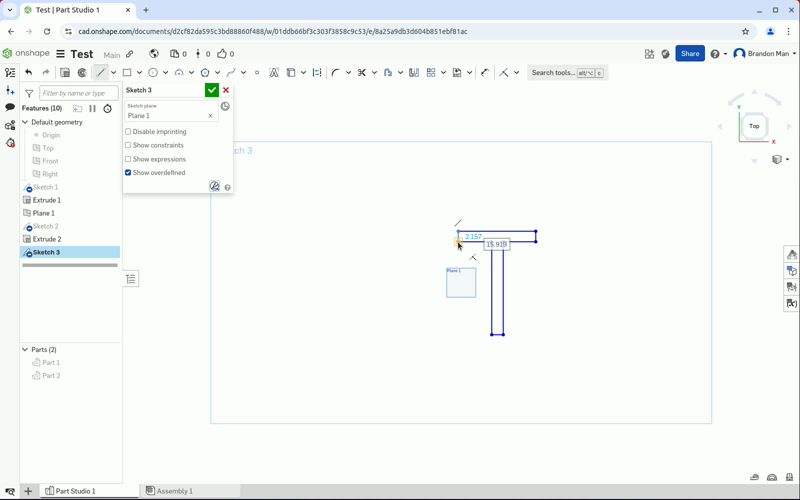
mouse_move(461, 239)
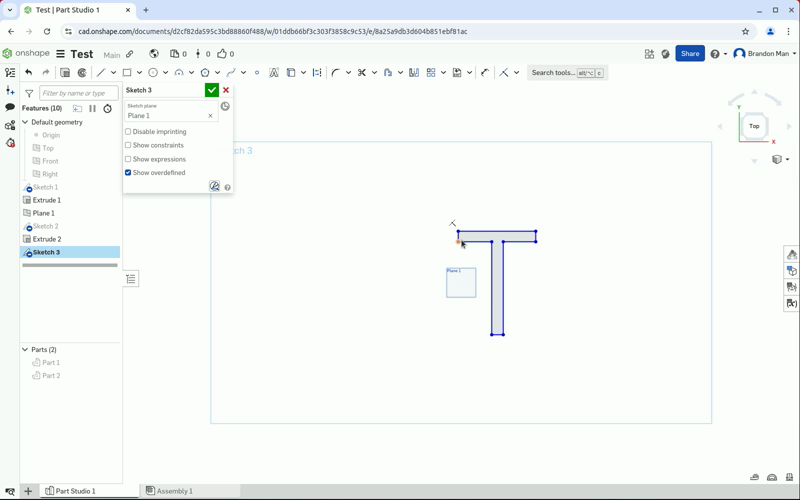
click(461, 239)
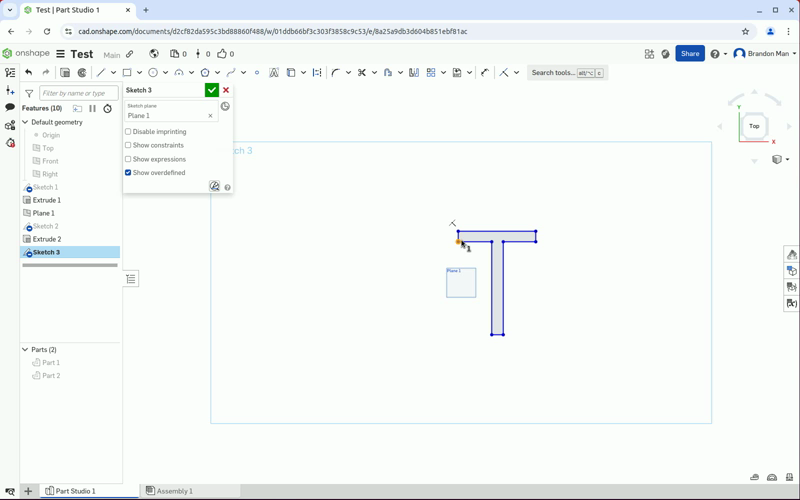
mouse_move(73, 352)
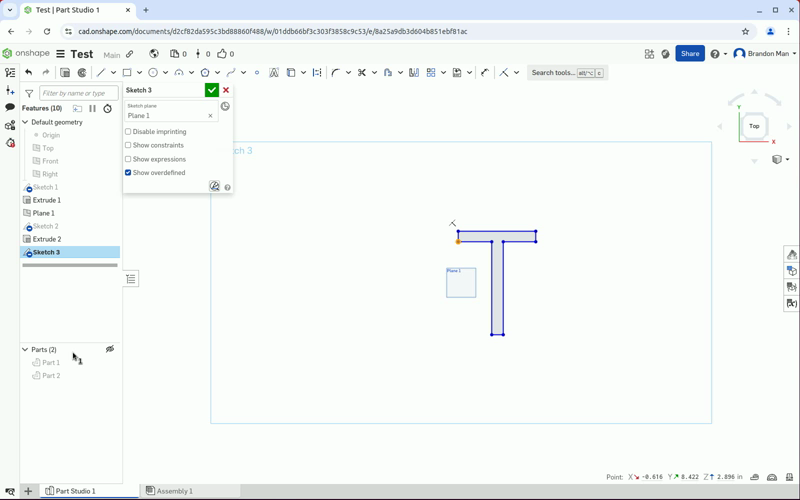
key(shift+y)
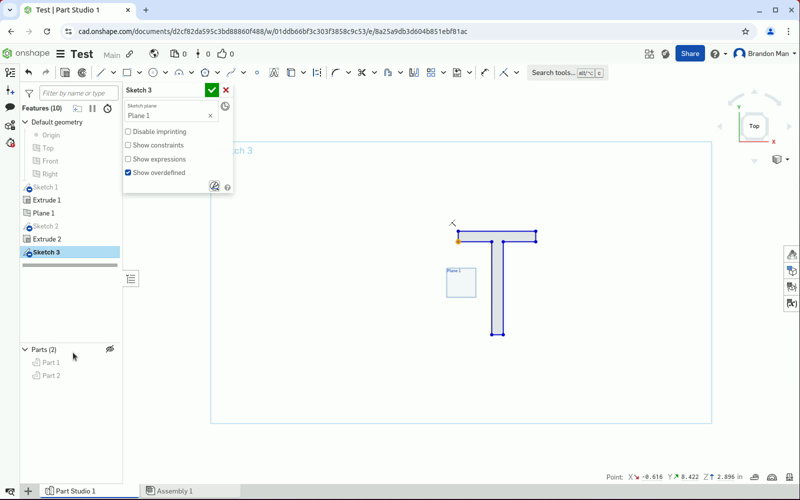
key(shift+e)
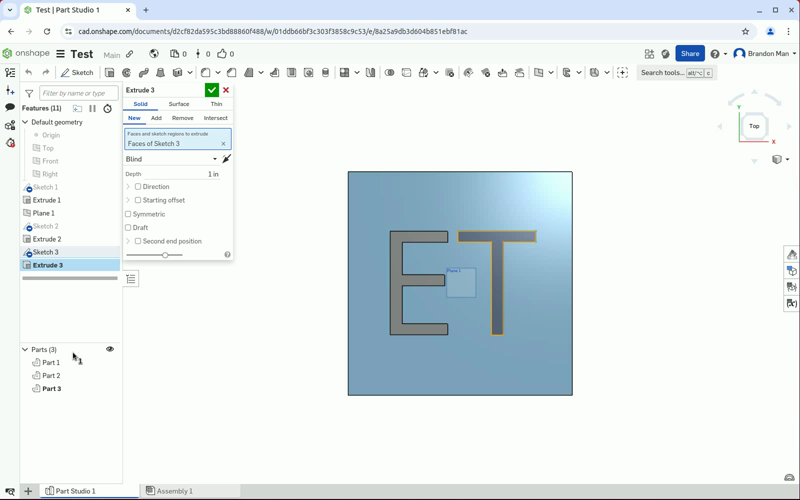
mouse_move(143, 106)
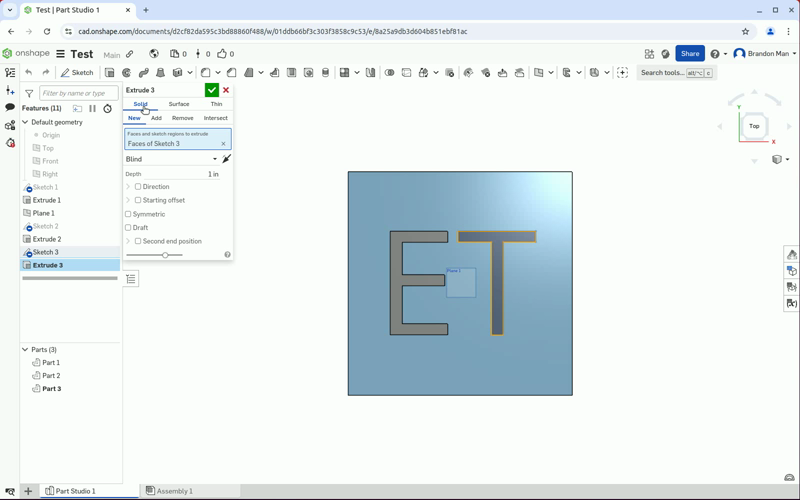
click(143, 106)
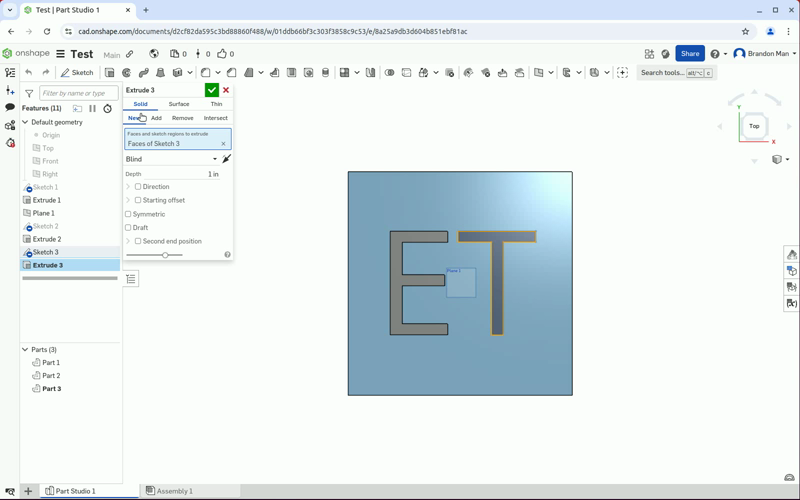
mouse_move(137, 120)
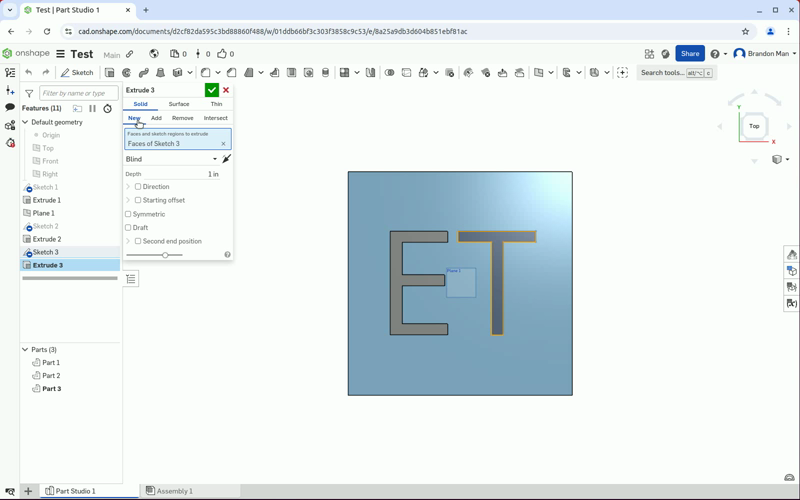
click(137, 120)
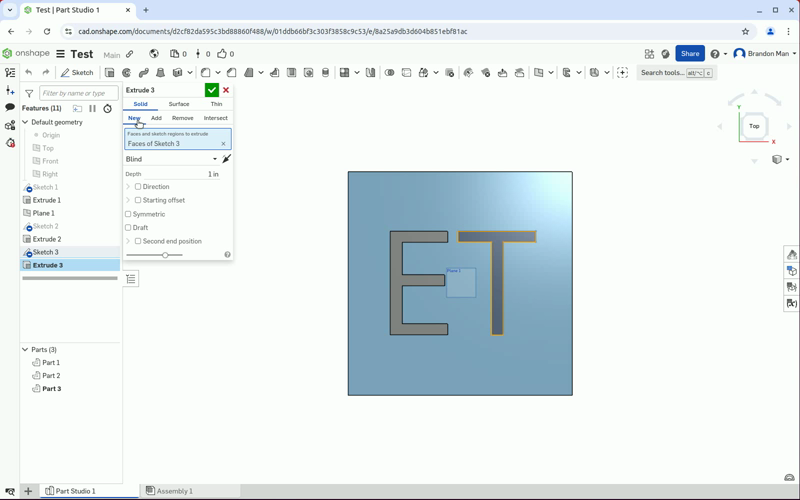
key(tab, 4)
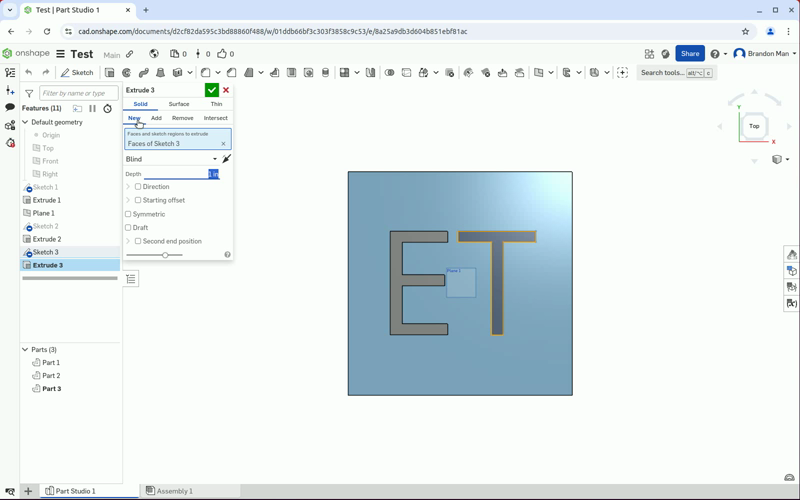
text(4.574)
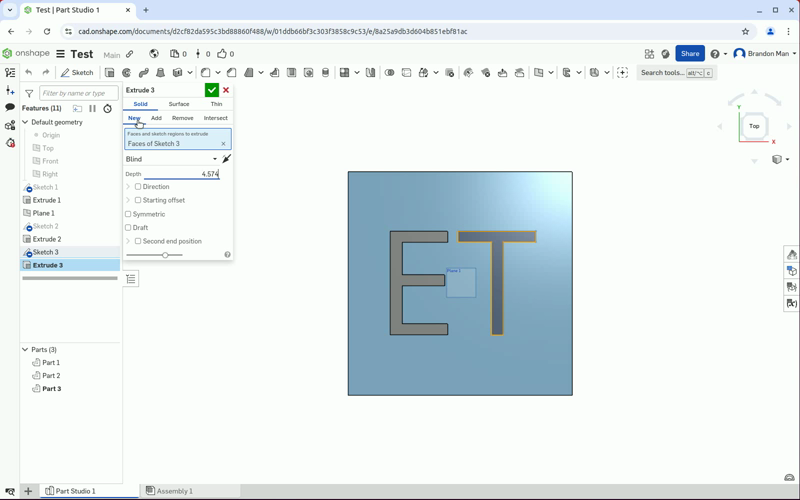
key(enter)
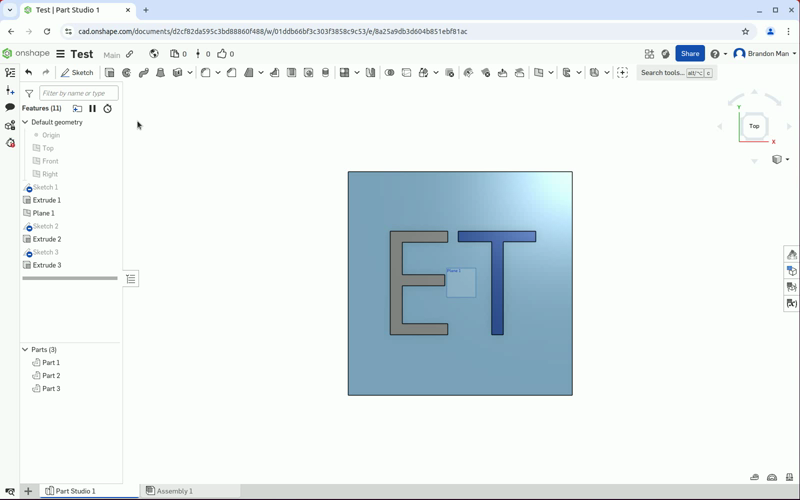
key(shift+h)
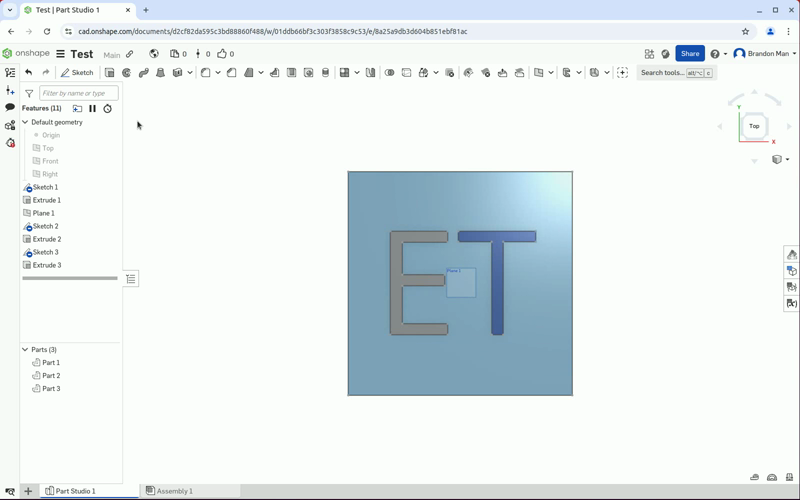
key(shift+h)
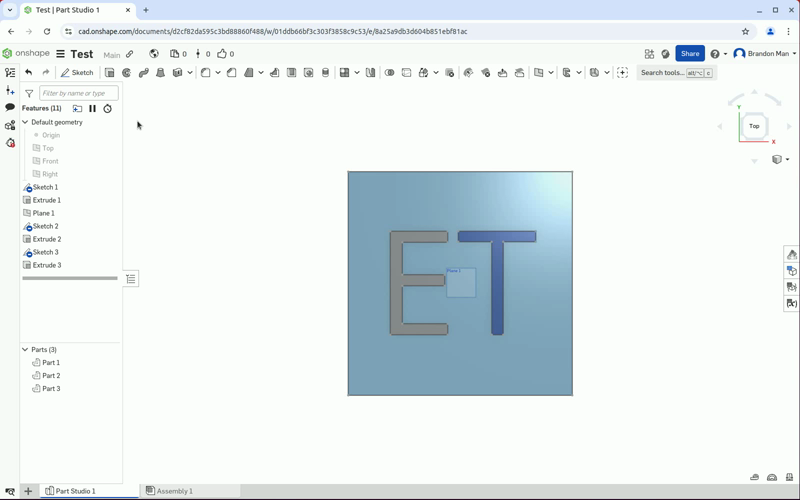
key(shift+7)
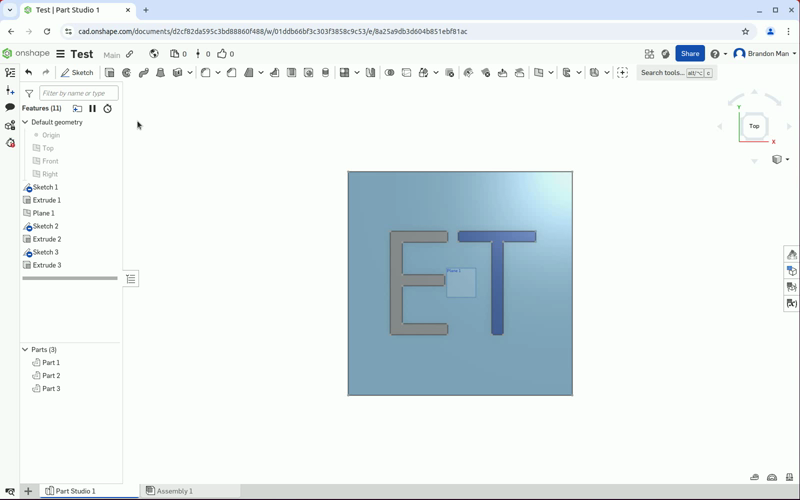
key(up, 3)
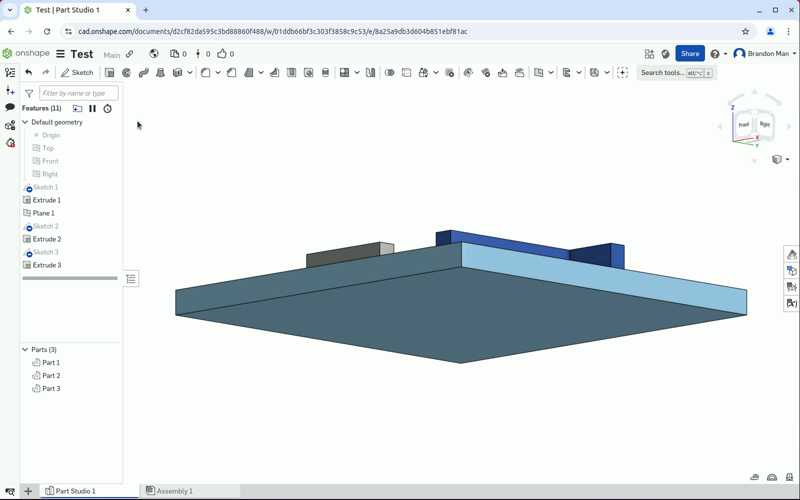
key(left, 3)
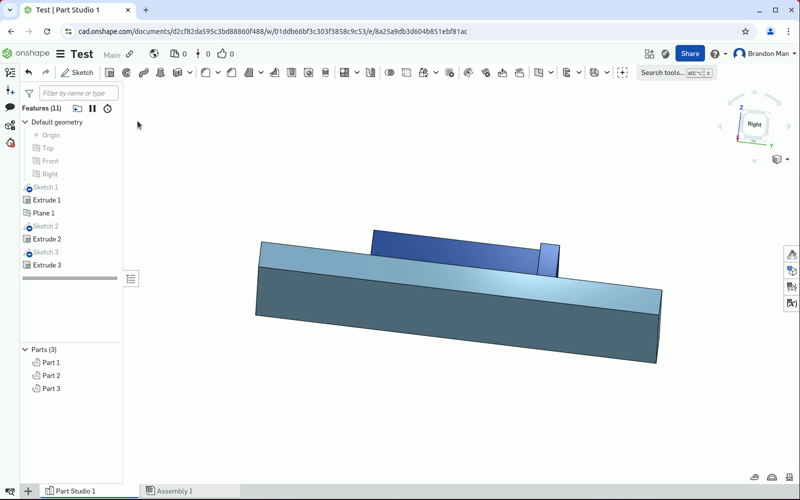
key(right, 3)
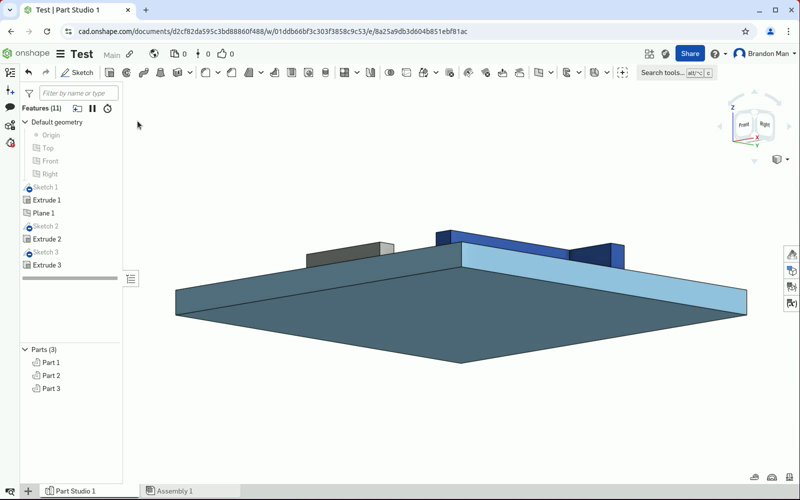
key(down, 3)
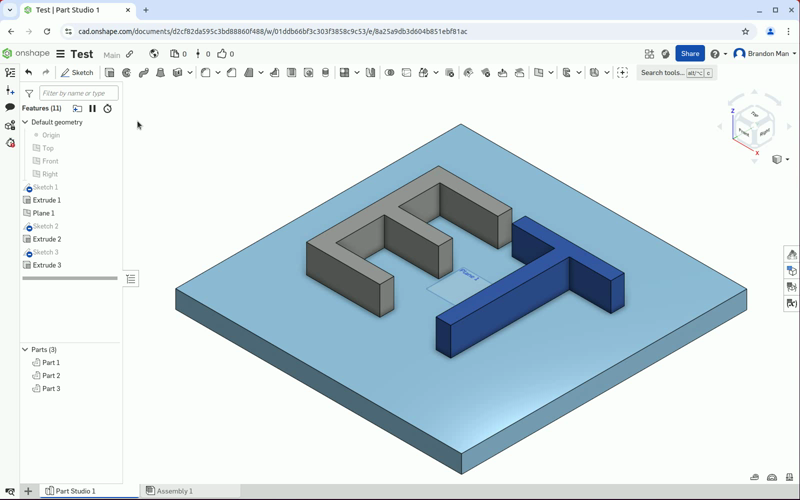
mouse_move(73, 189)
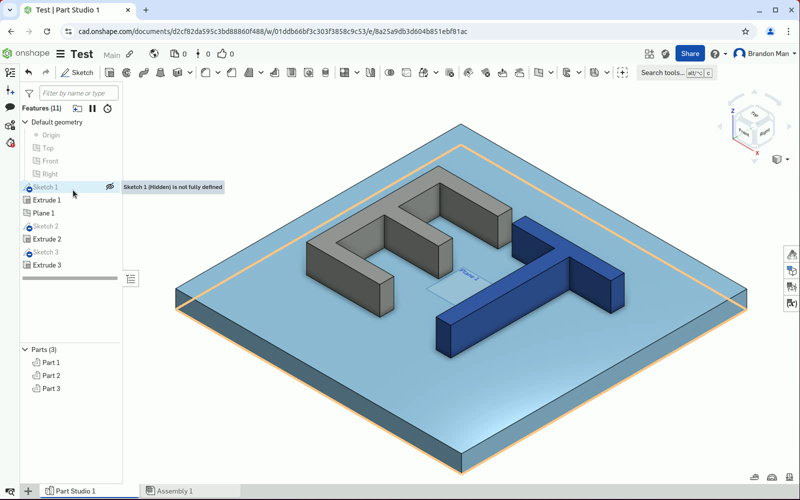
click(73, 189)